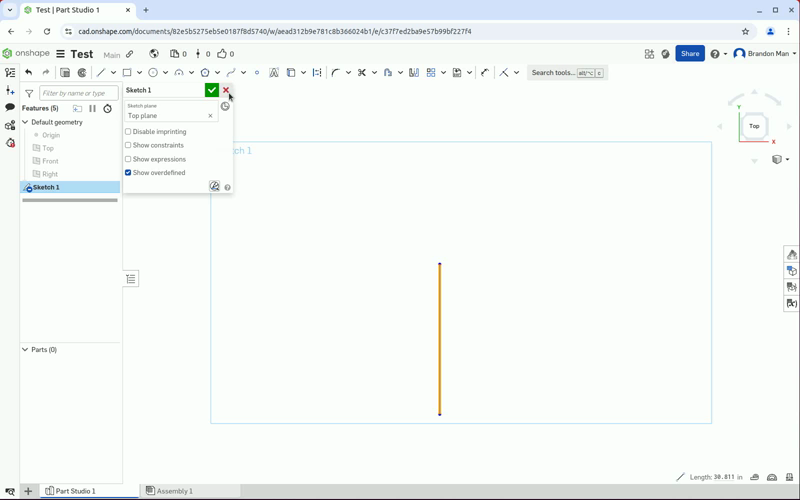
key(shift+h)
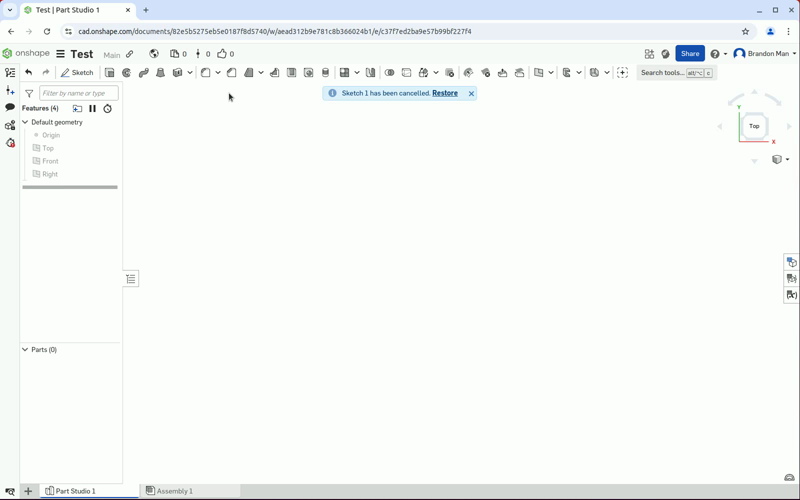
mouse_move(73, 352)
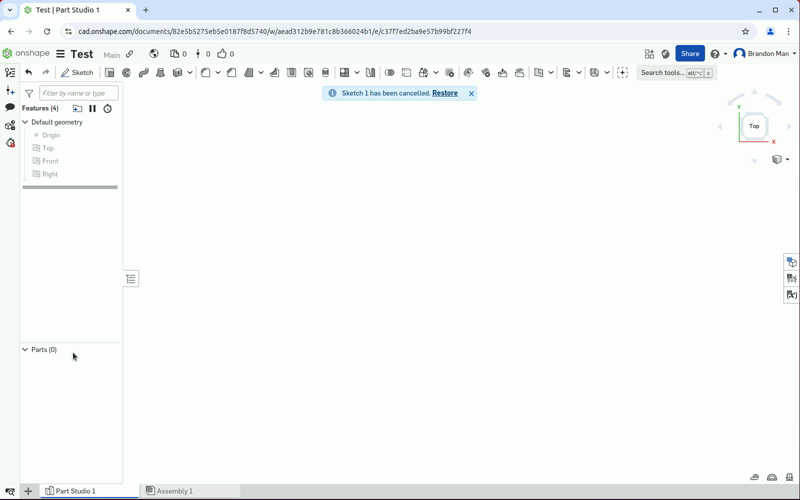
key(y)
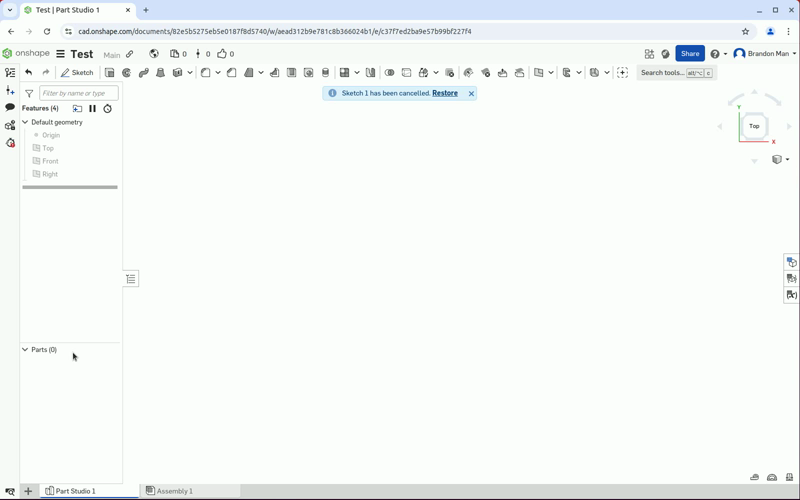
key(shift+p)
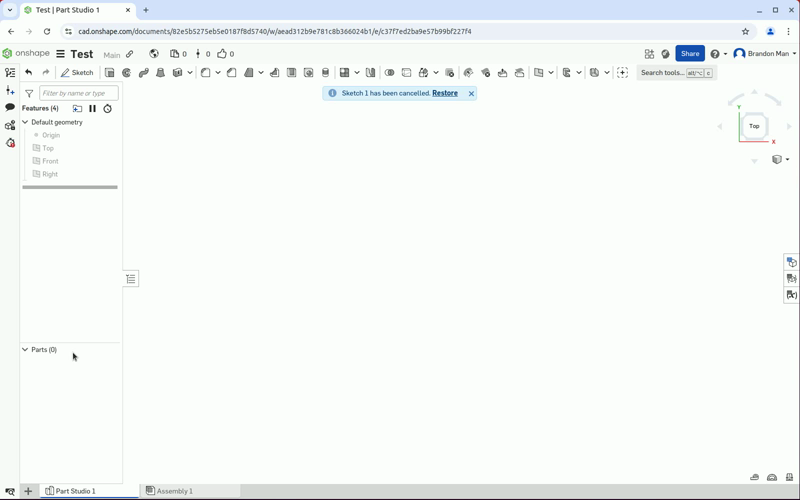
key(space)
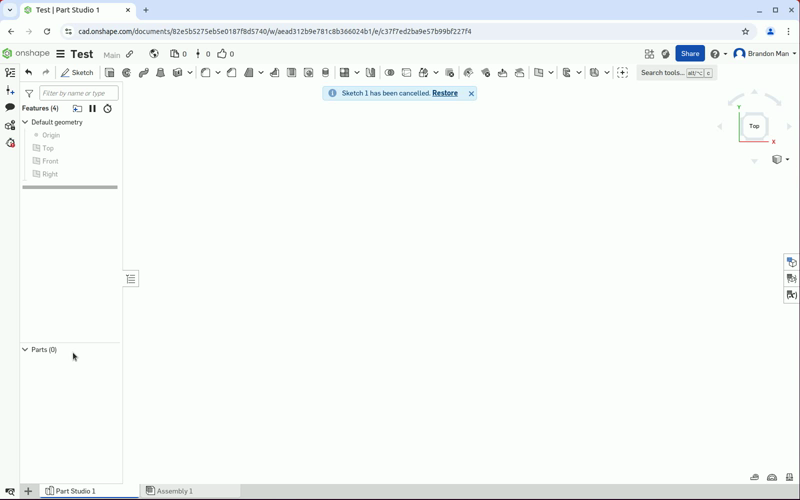
key_down(shift)
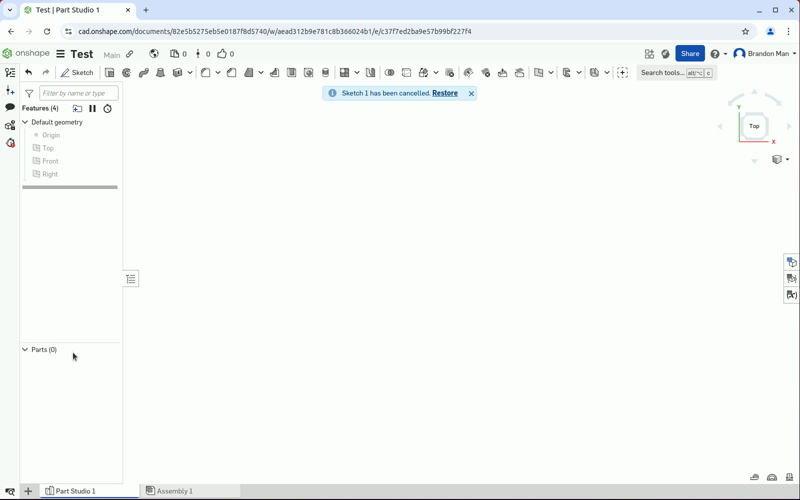
key(up)
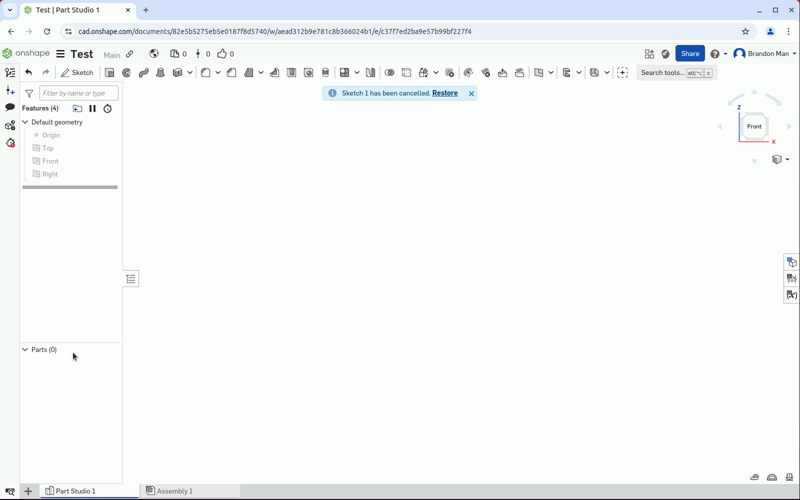
key_up(shift)
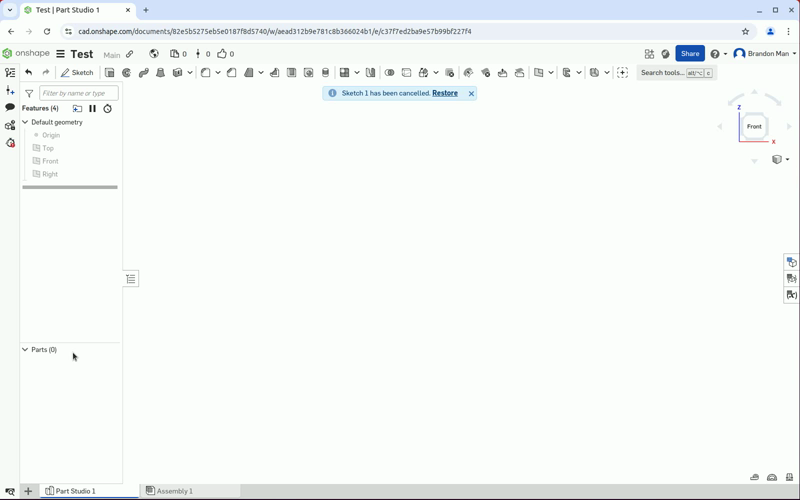
mouse_move(73, 352)
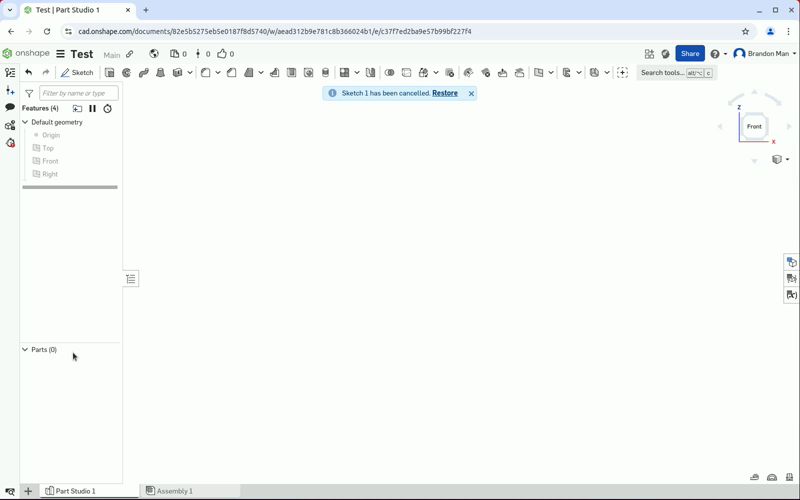
key(shift+y)
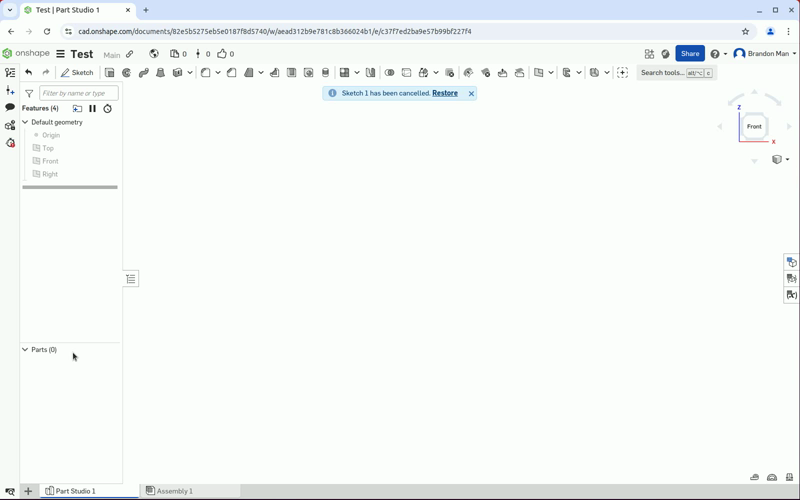
key(shift+s)
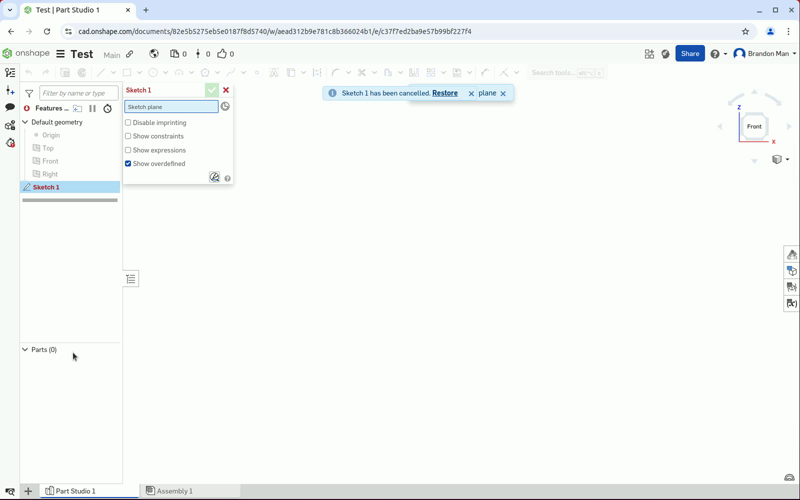
mouse_move(73, 163)
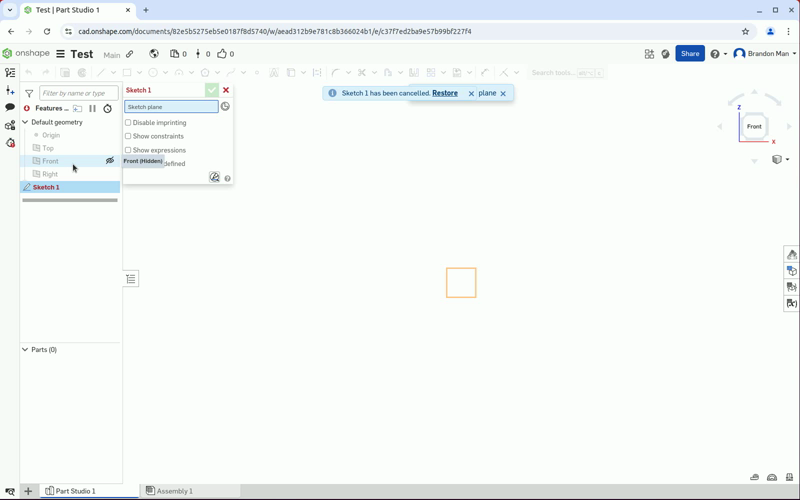
click(73, 163)
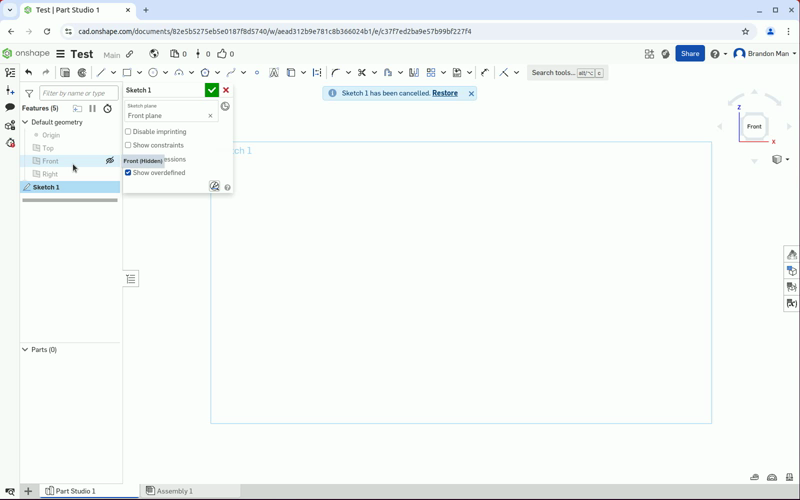
mouse_move(73, 352)
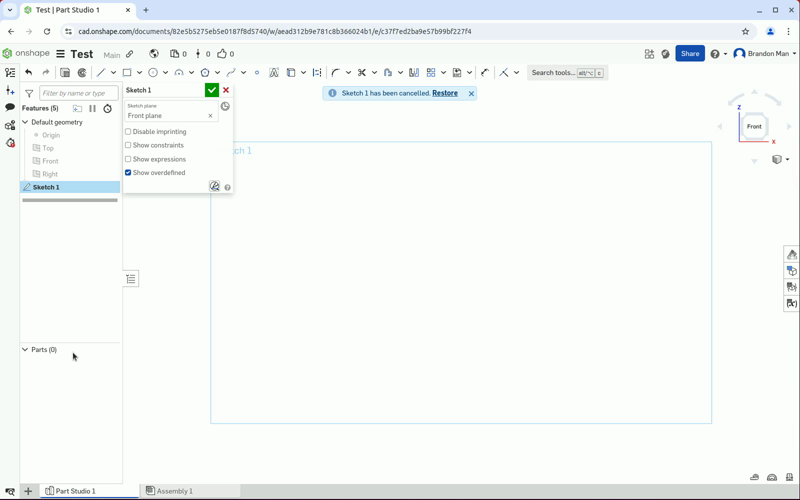
key(y)
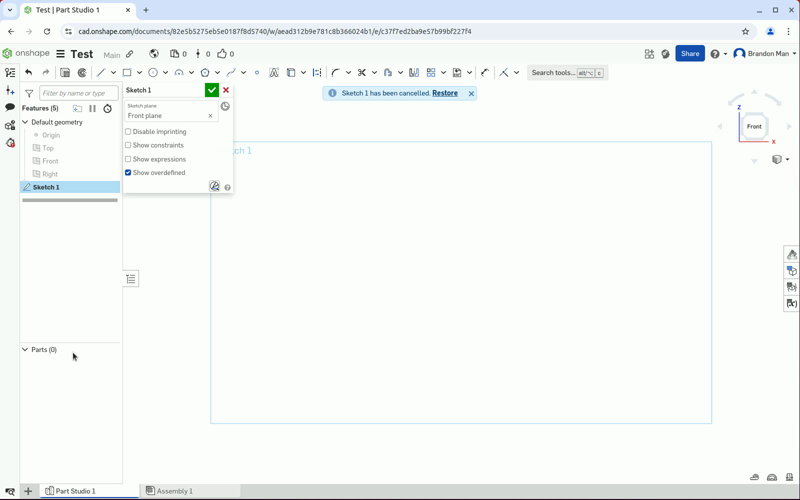
key(l)
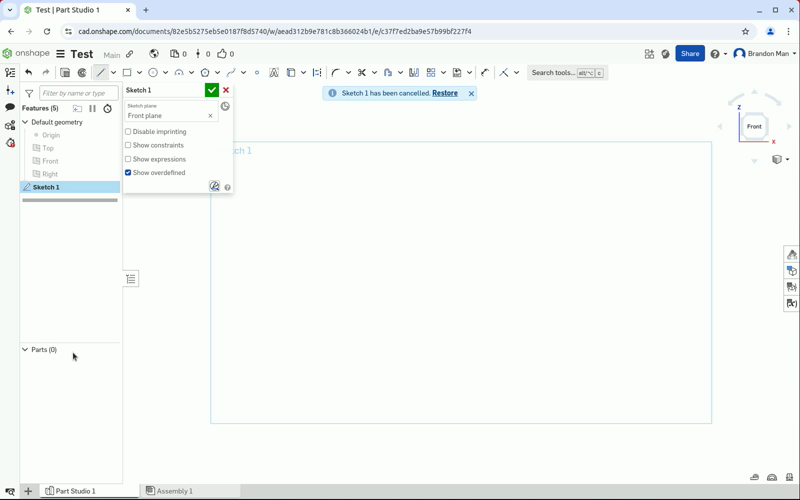
key_down(shift)
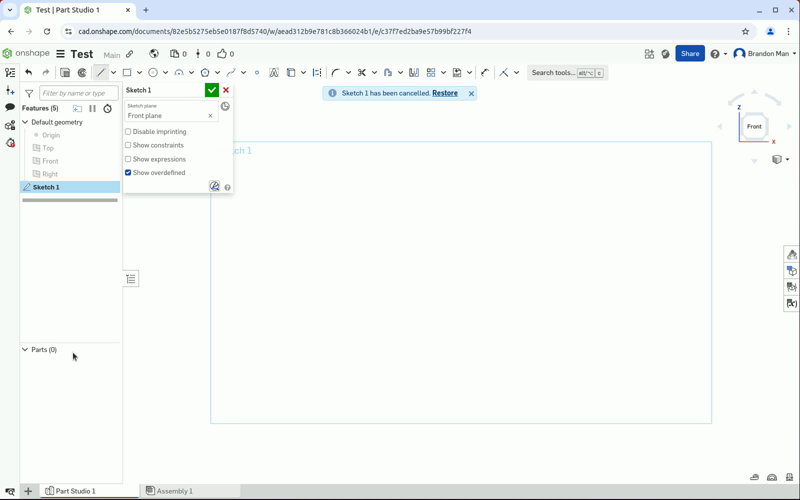
mouse_move(423, 282)
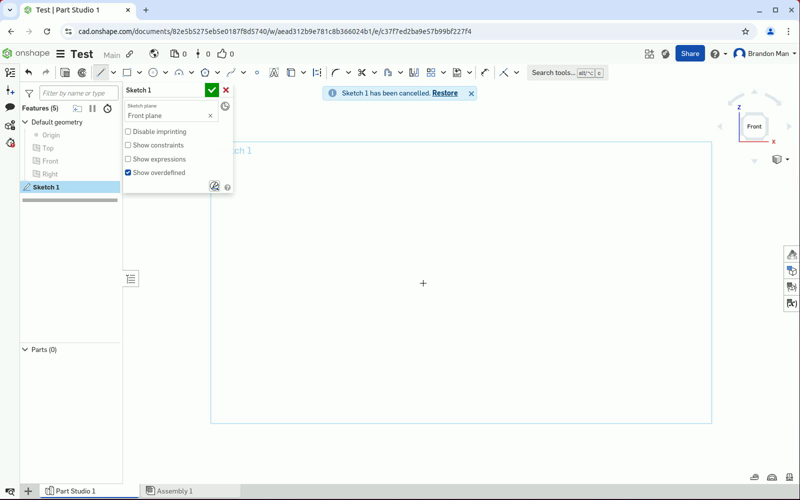
click(423, 282)
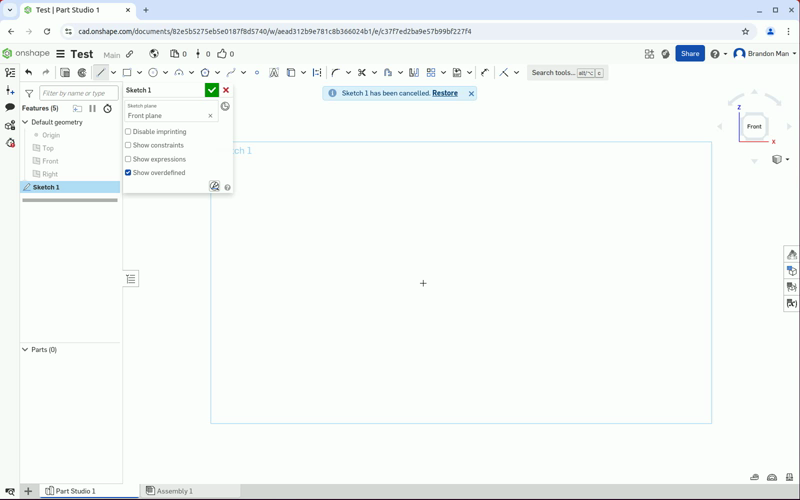
key_up(shift)
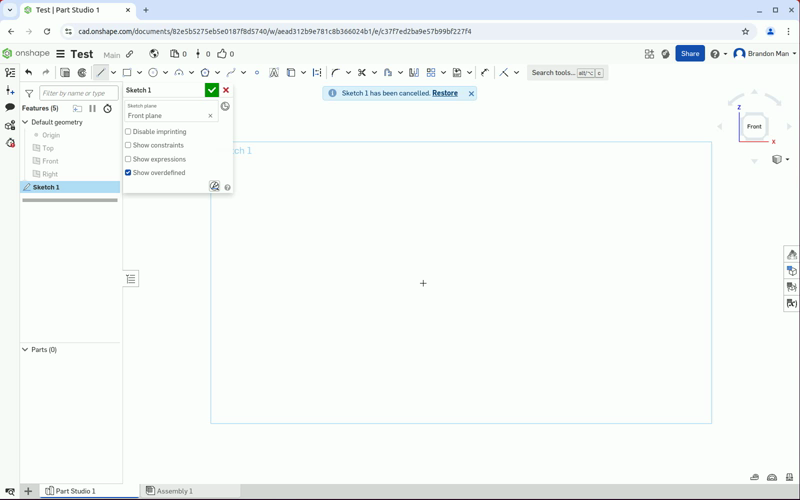
key_down(shift)
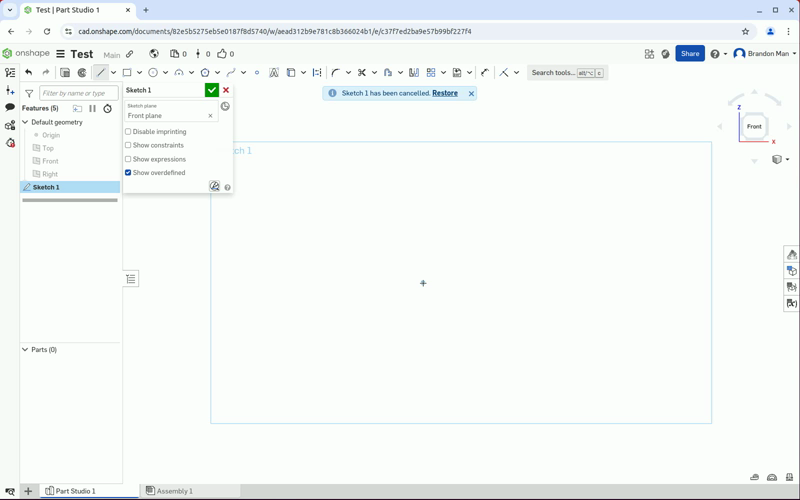
mouse_move(453, 282)
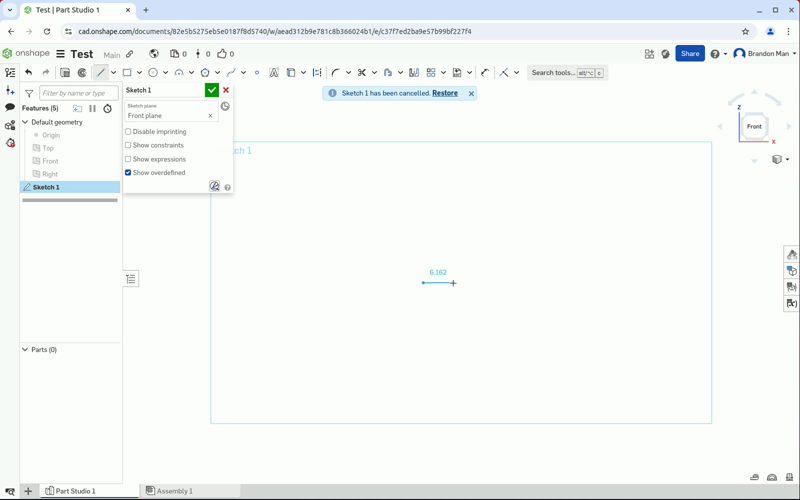
mouse_move(461, 282)
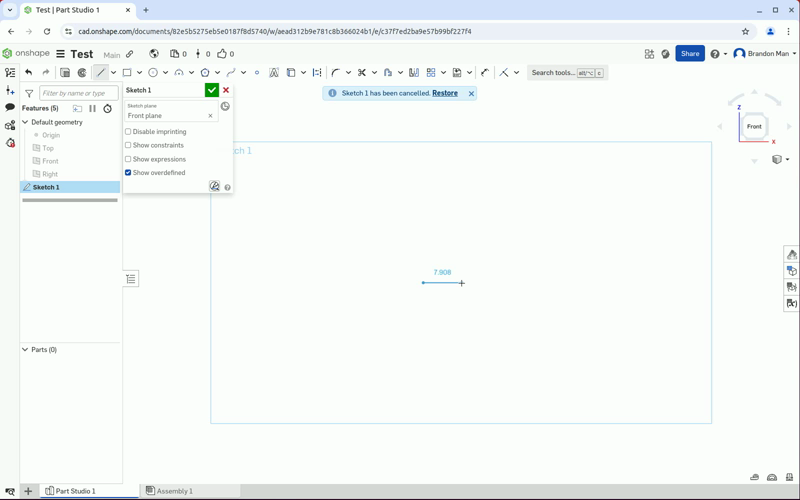
click(461, 282)
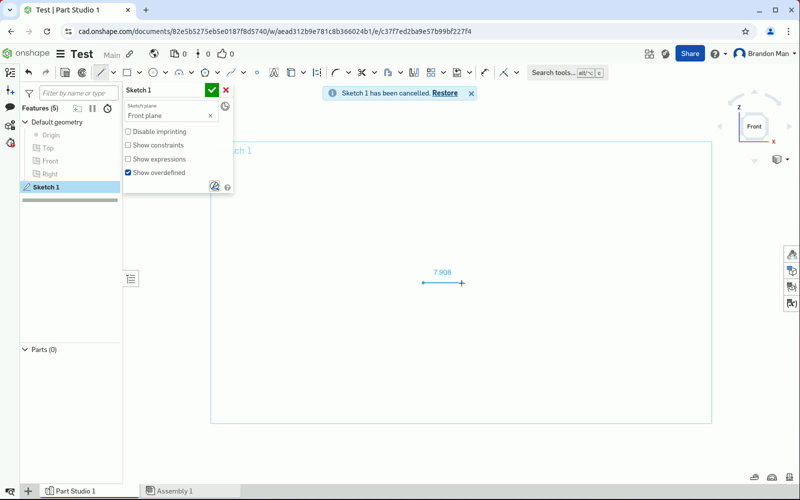
key_up(shift)
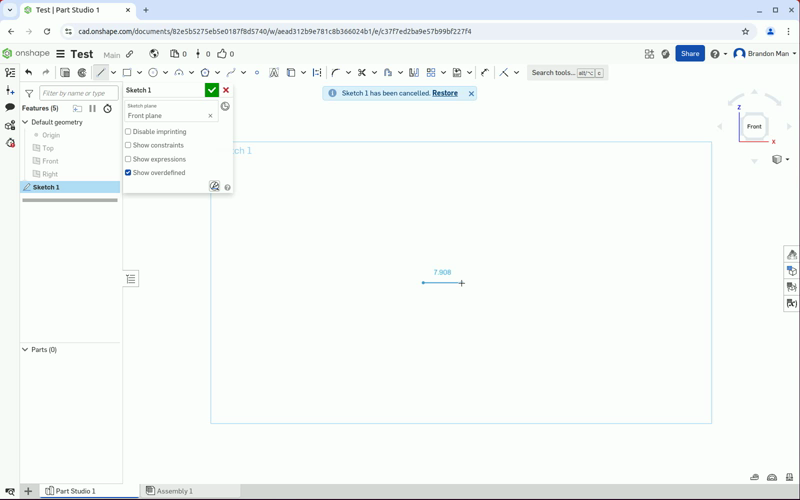
key_down(shift)
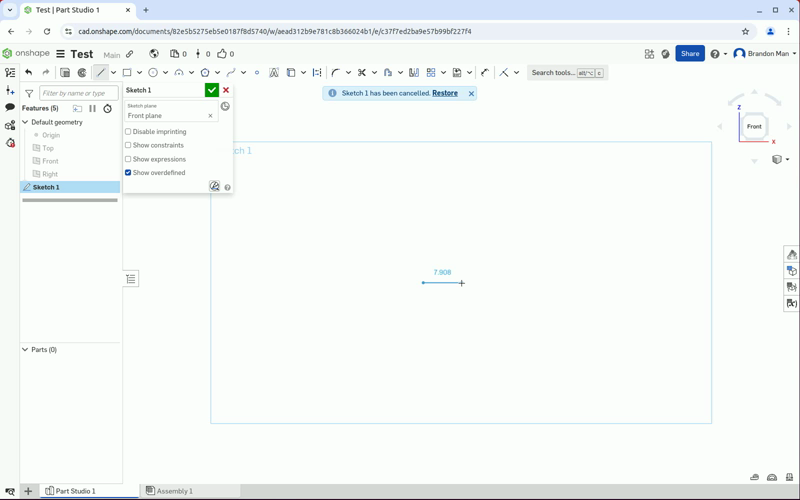
mouse_move(491, 282)
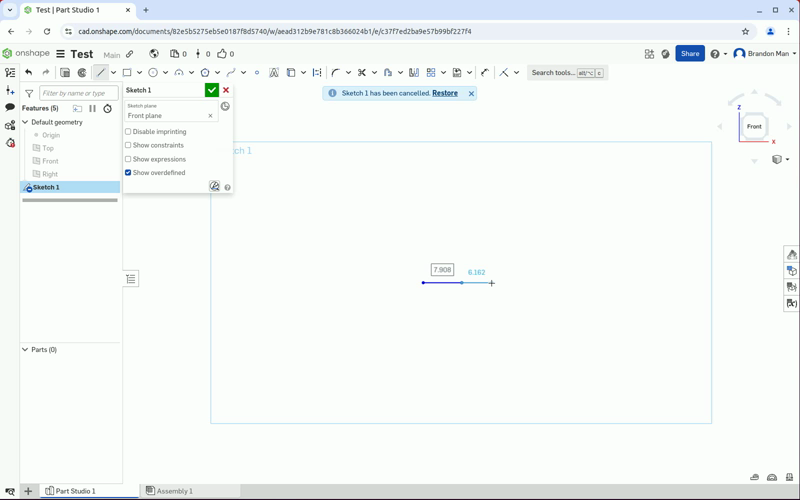
mouse_move(461, 244)
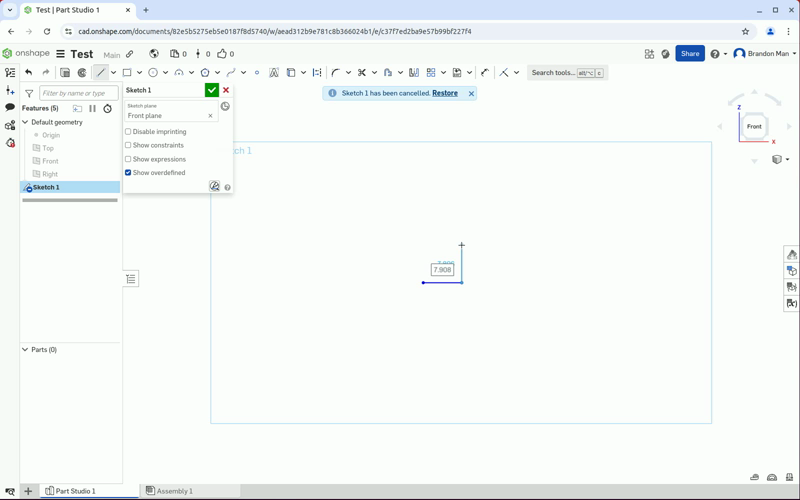
click(461, 244)
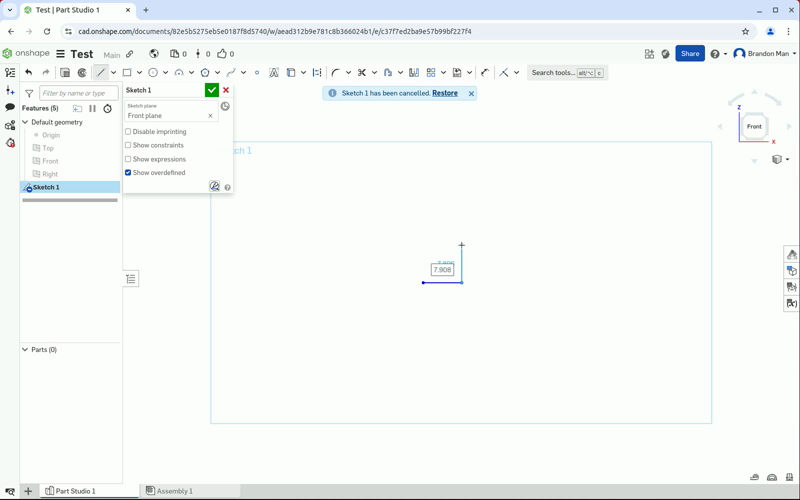
key_up(shift)
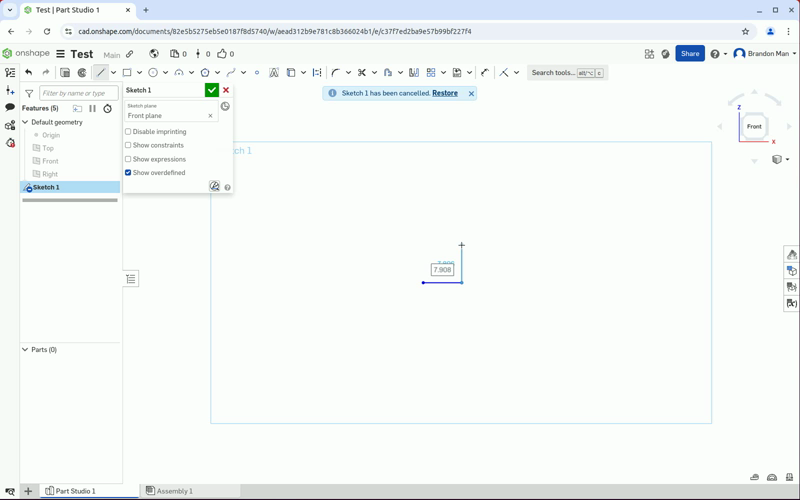
key_down(shift)
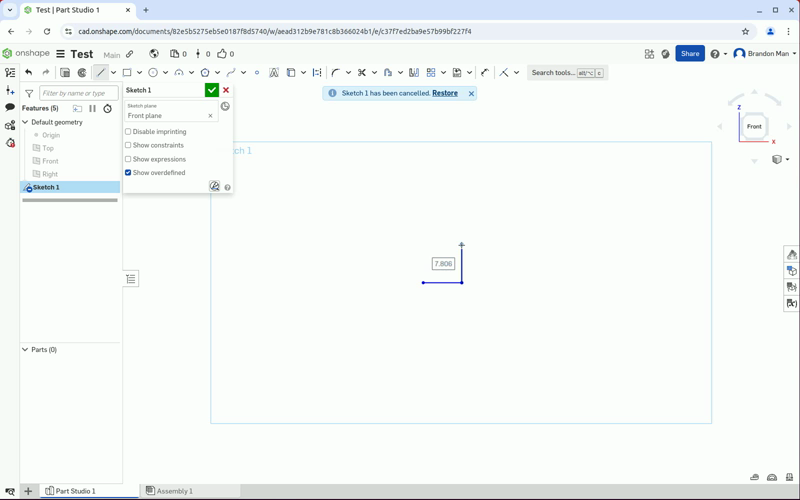
mouse_move(491, 244)
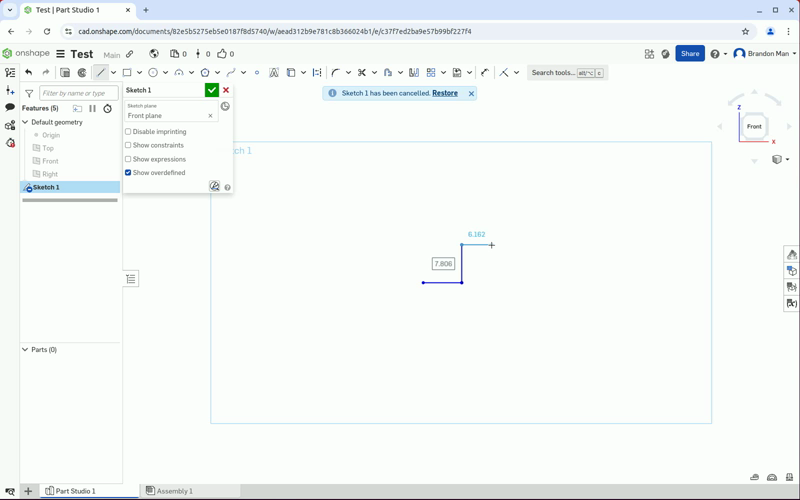
mouse_move(423, 244)
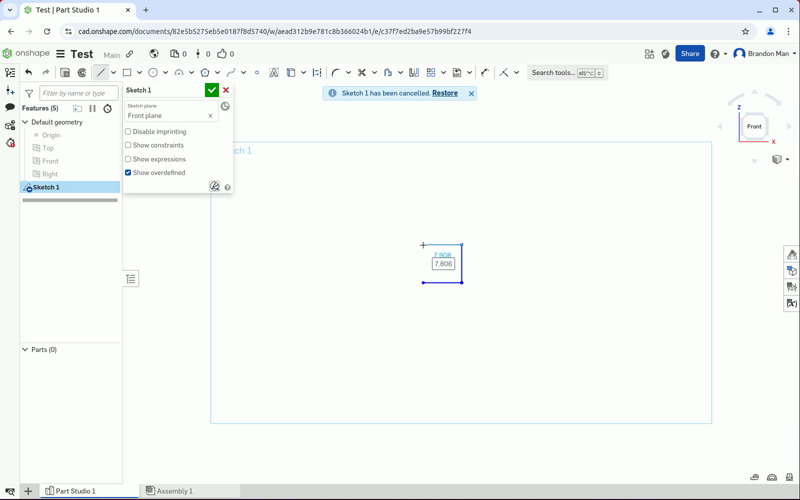
click(423, 244)
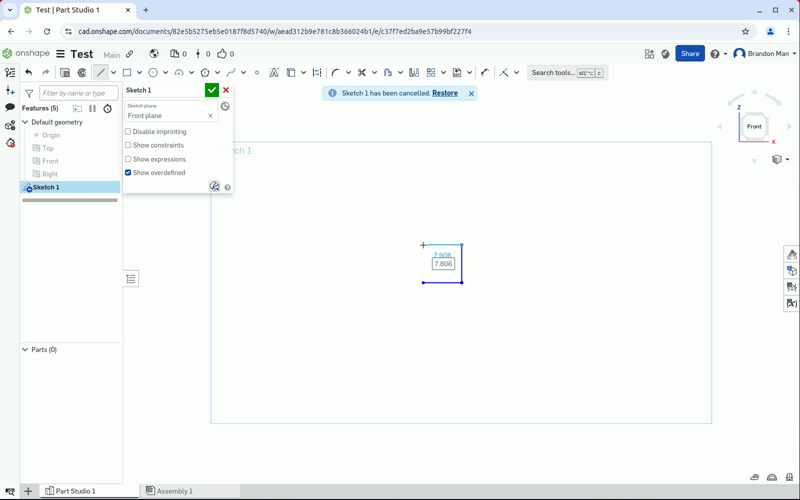
key_up(shift)
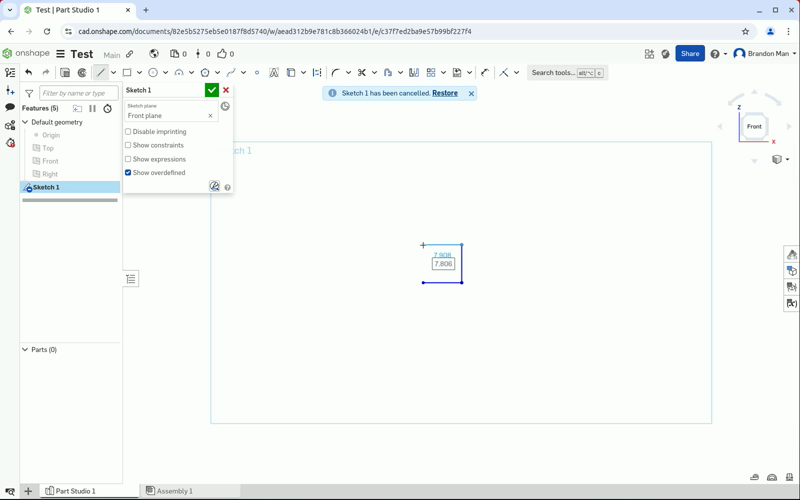
mouse_move(453, 244)
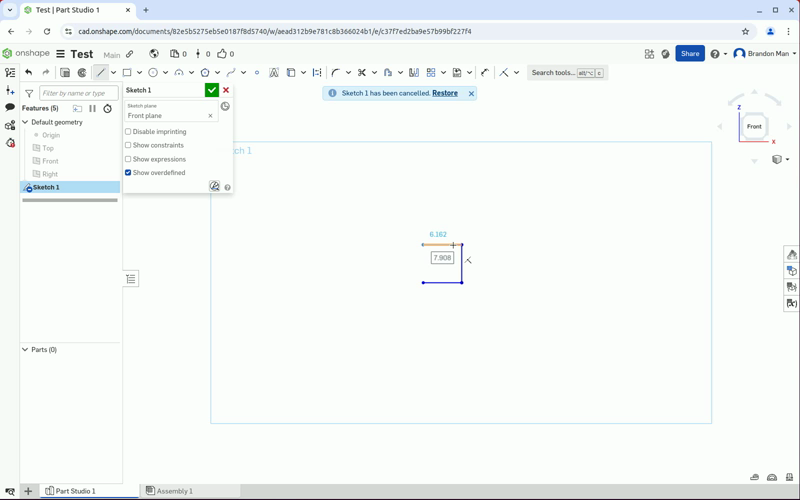
key_down(shift)
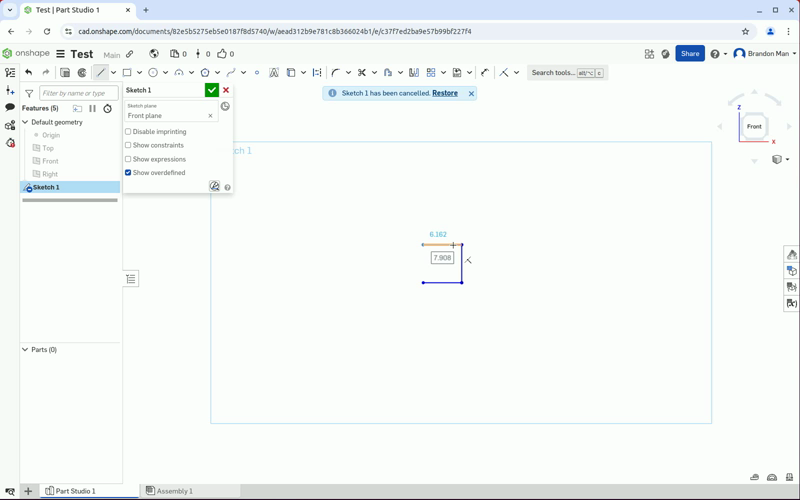
mouse_move(423, 282)
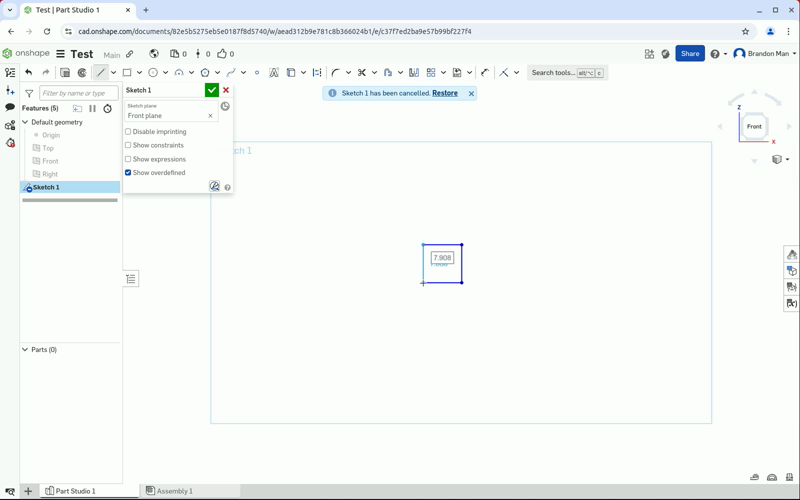
key_up(shift)
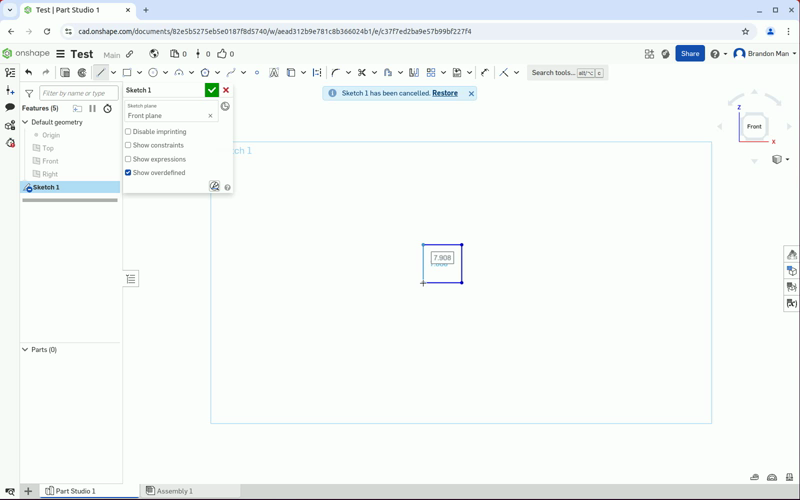
click(423, 282)
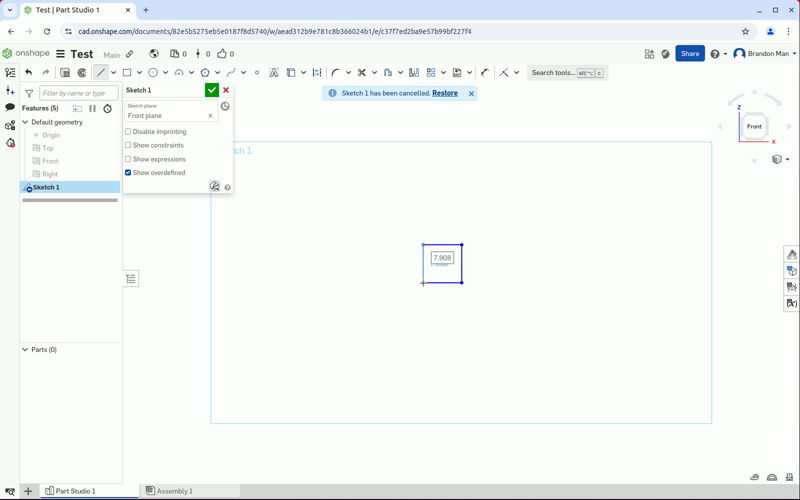
key(esc)
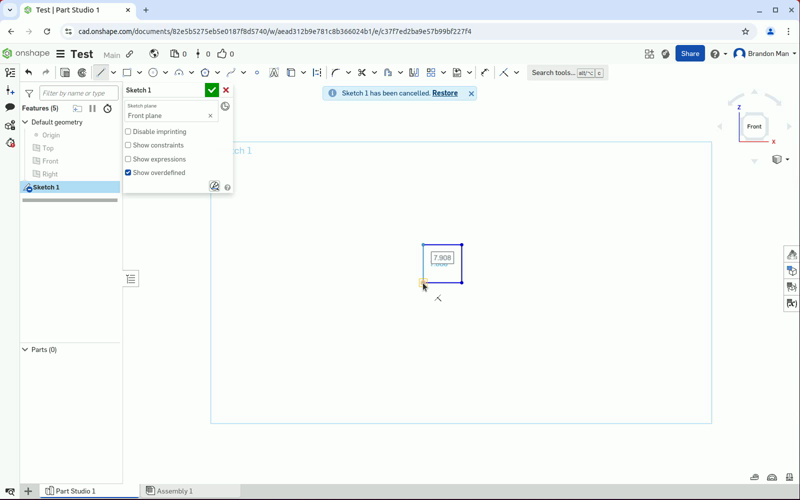
mouse_move(424, 248)
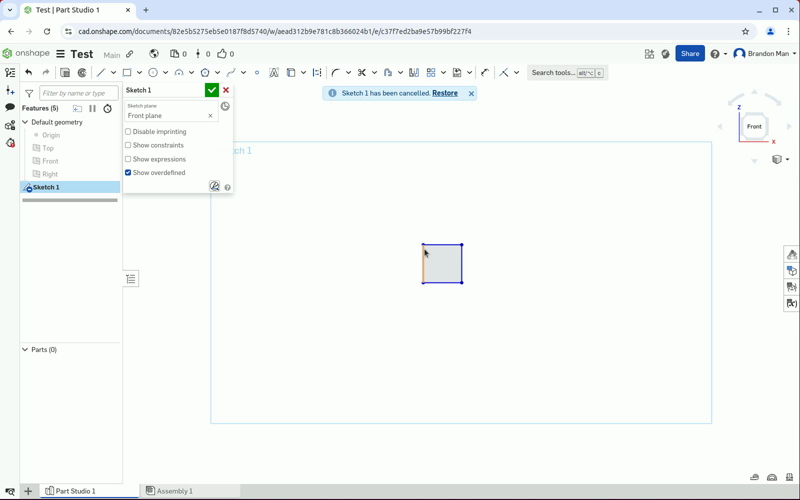
scroll(6)
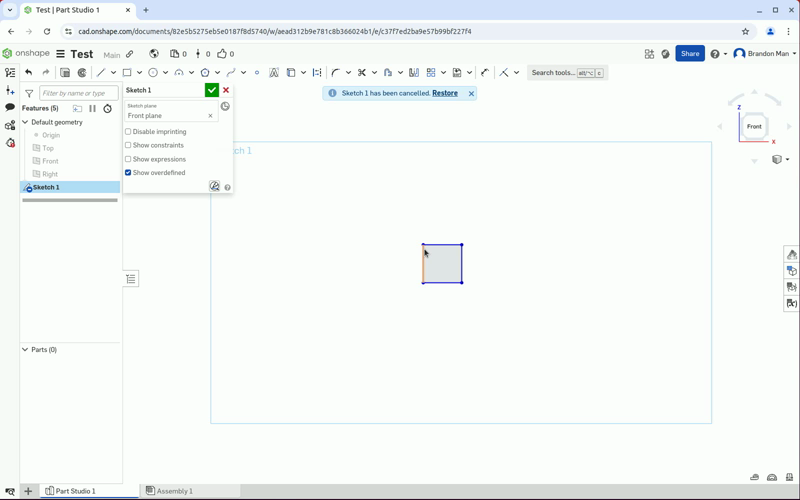
scroll(6)
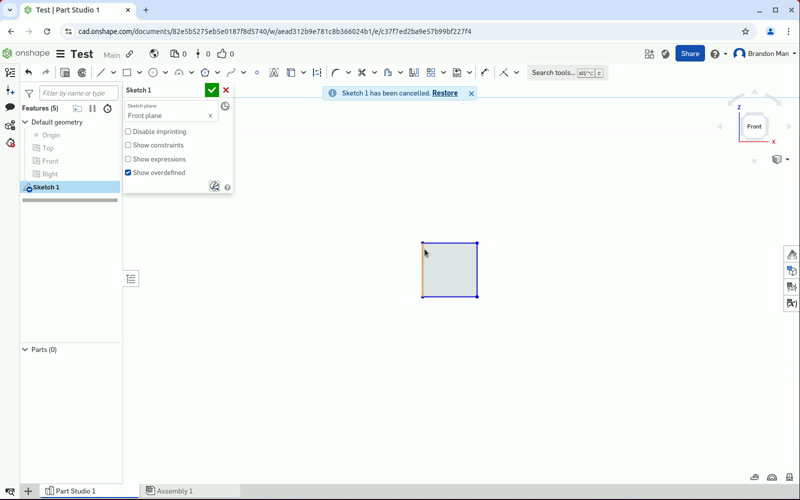
scroll(6)
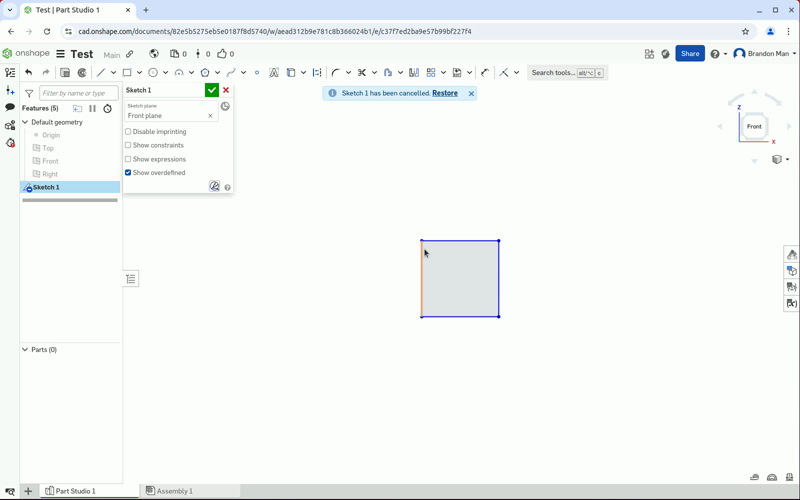
scroll(6)
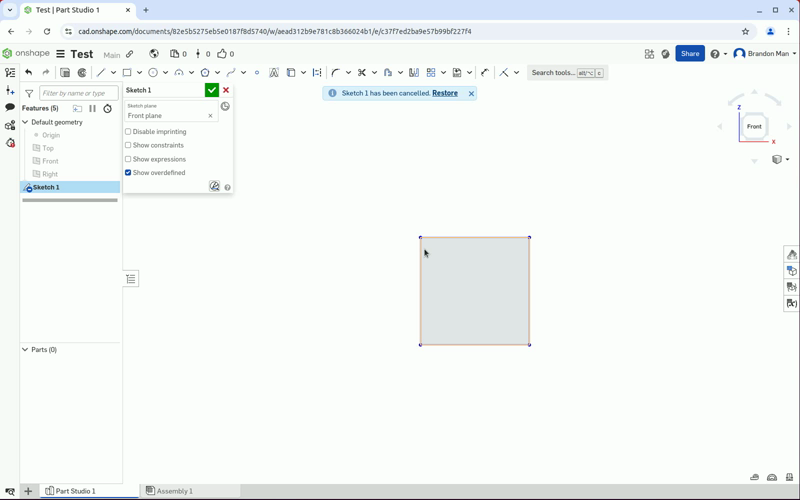
scroll(6)
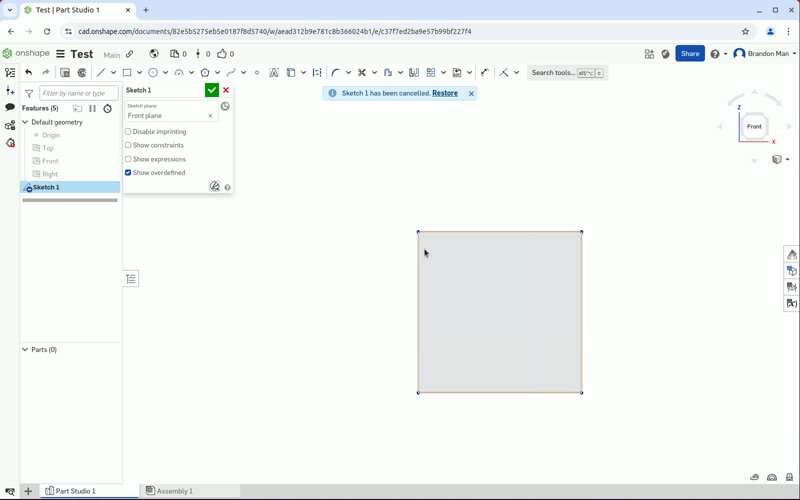
scroll(6)
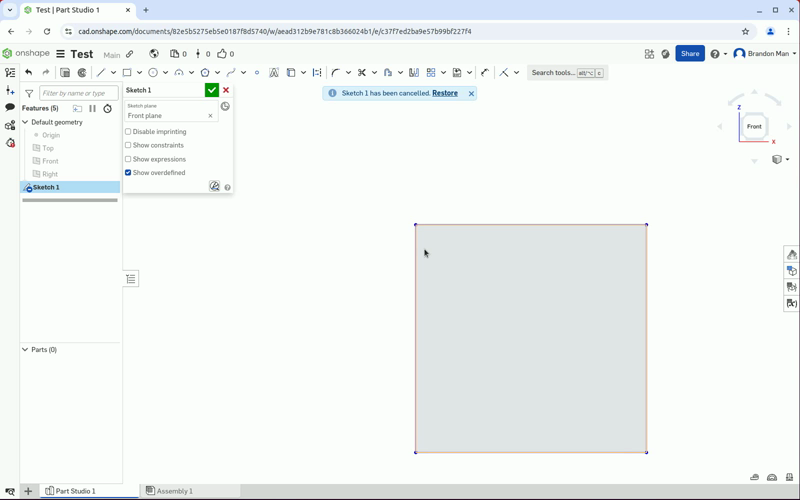
scroll(6)
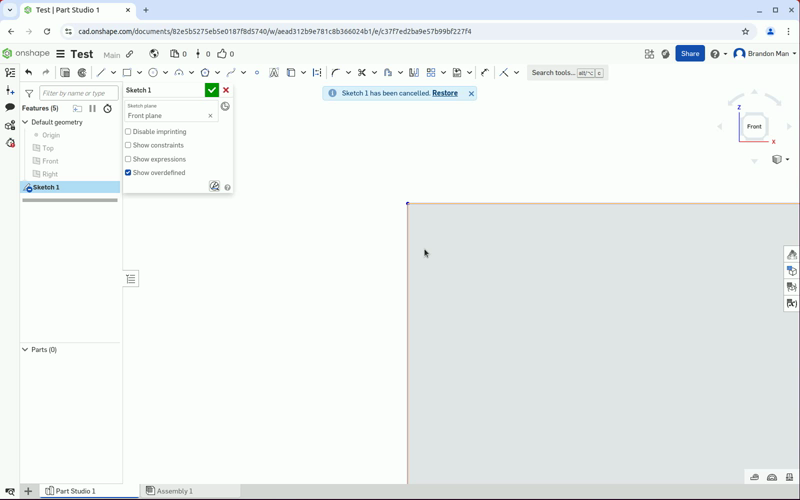
click(424, 248)
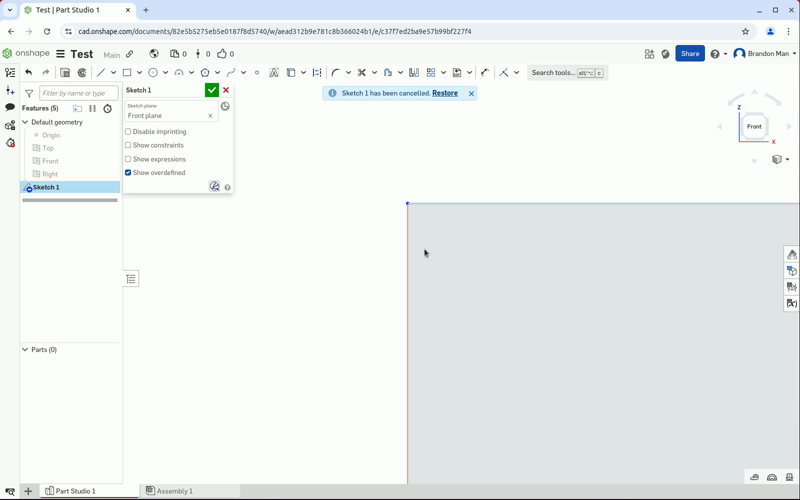
scroll(-6)
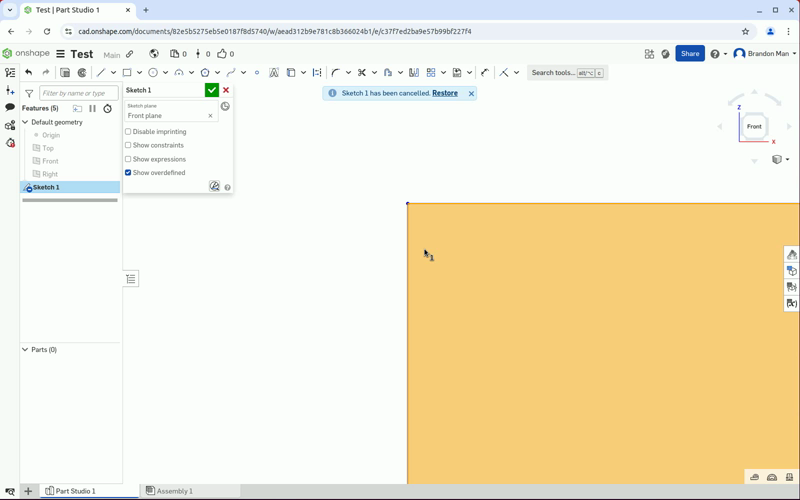
scroll(-6)
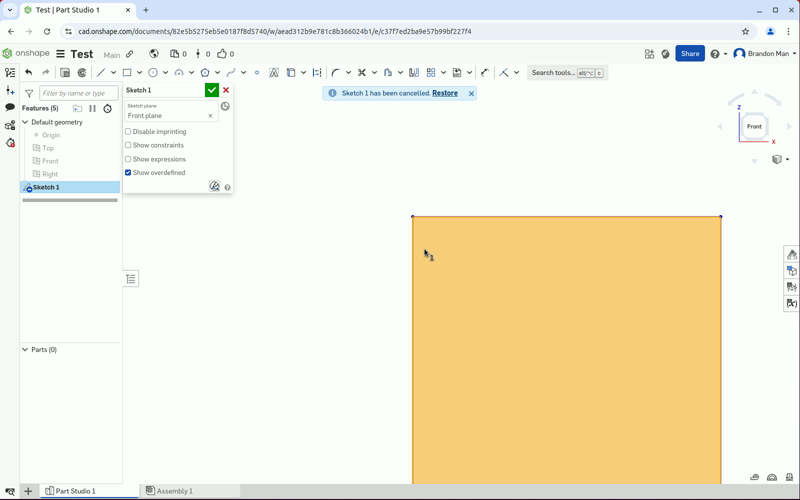
scroll(-6)
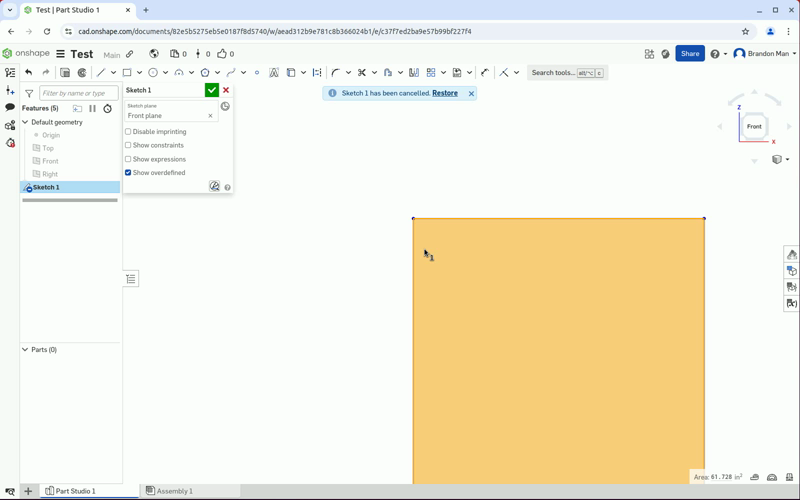
scroll(-6)
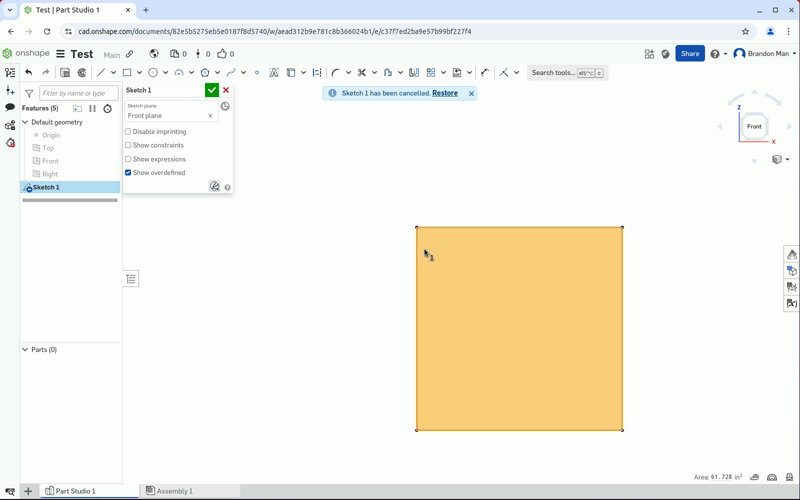
scroll(-6)
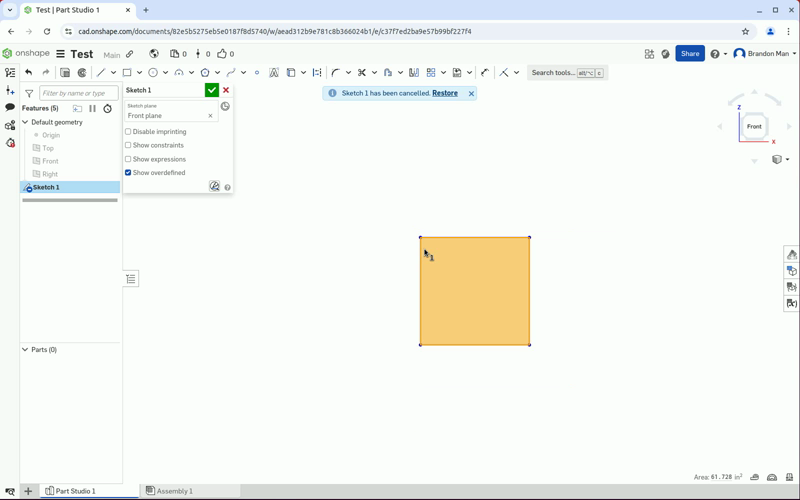
scroll(-6)
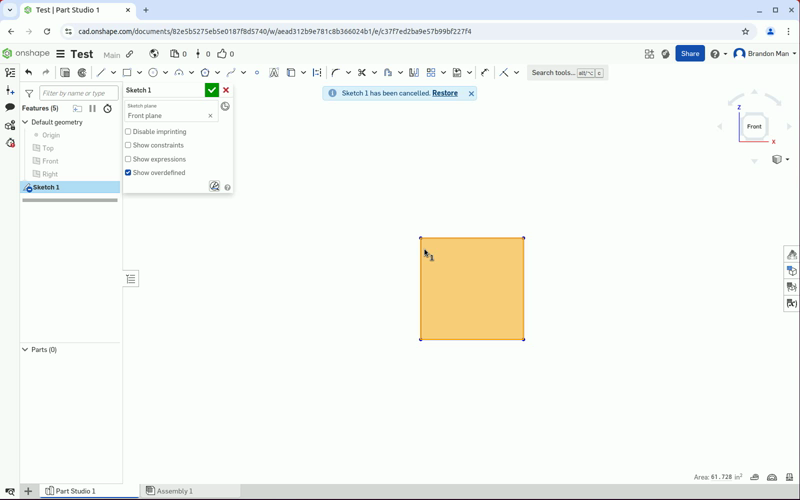
scroll(-6)
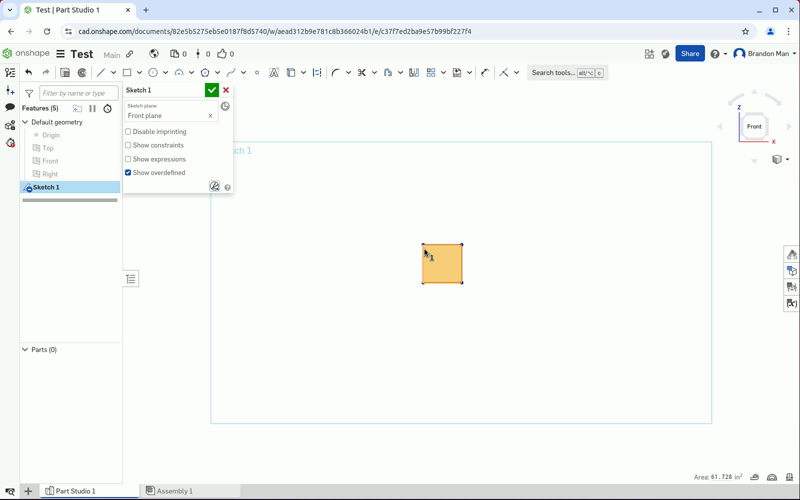
mouse_move(73, 352)
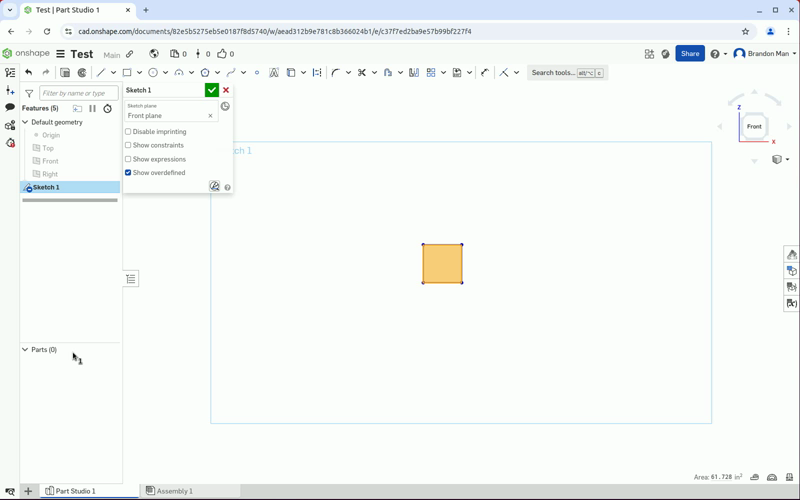
key(shift+y)
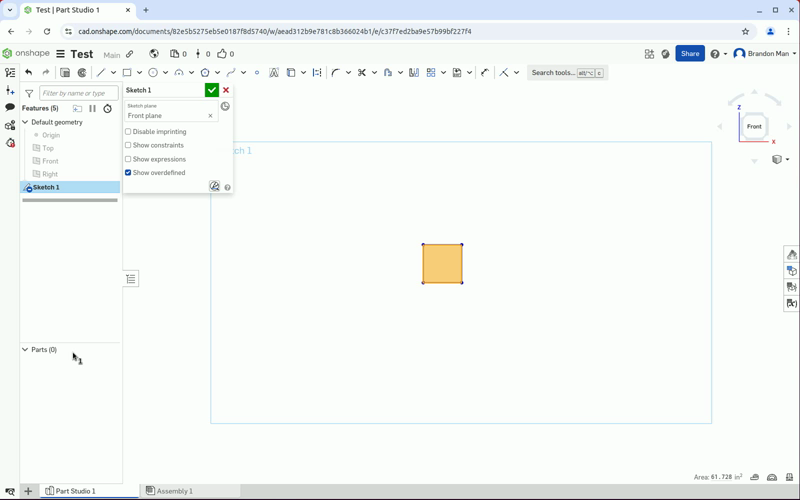
key(shift+e)
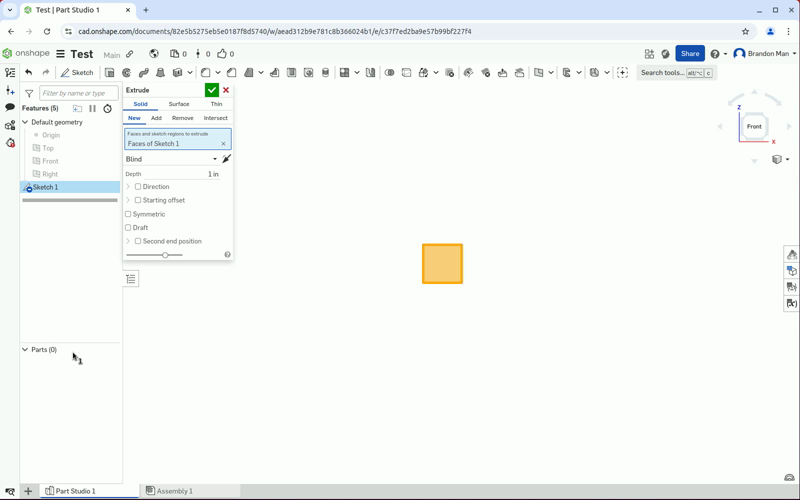
mouse_move(143, 106)
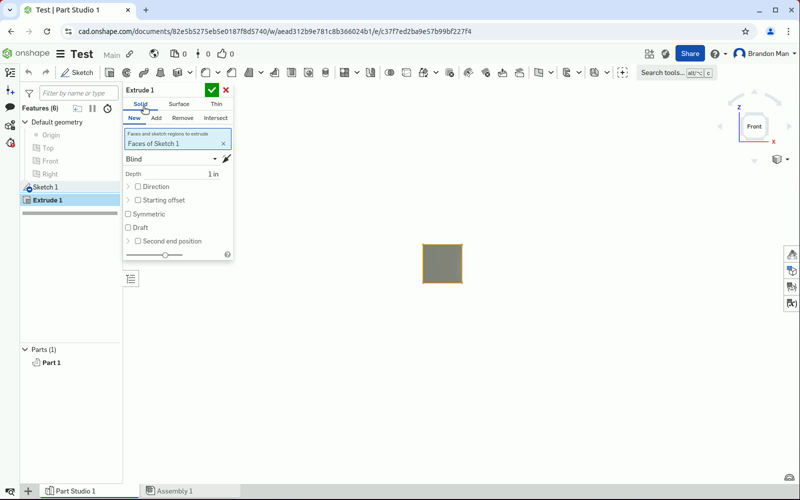
click(143, 106)
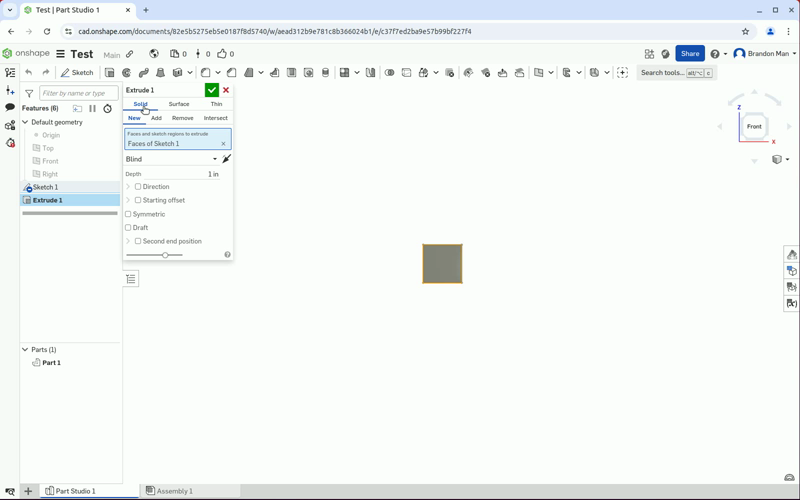
mouse_move(137, 120)
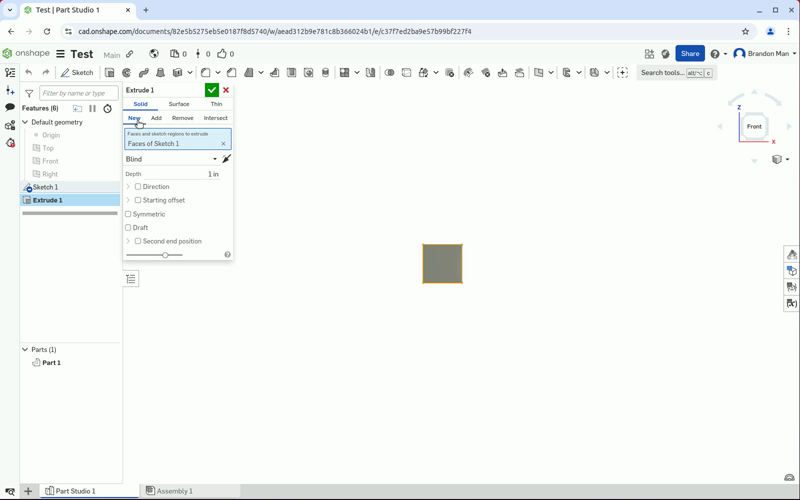
click(137, 120)
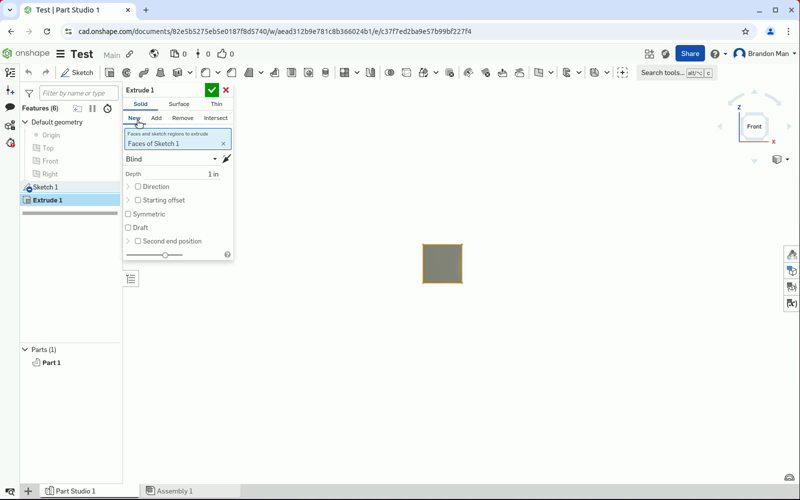
key(tab, 4)
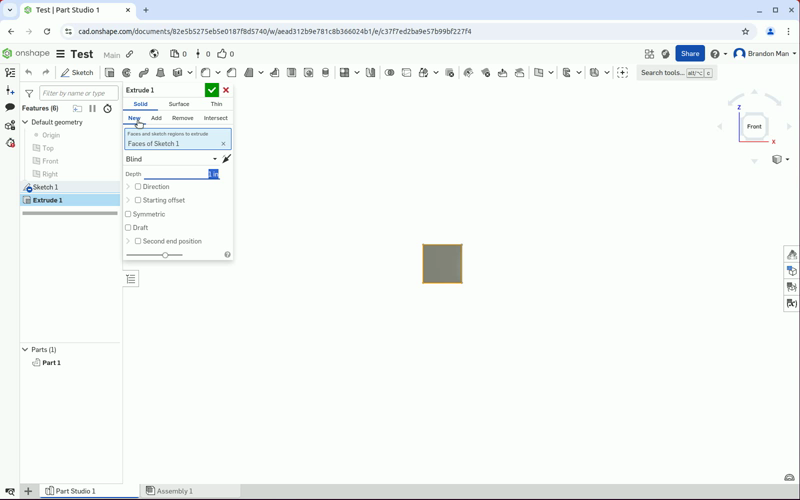
text(7.703)
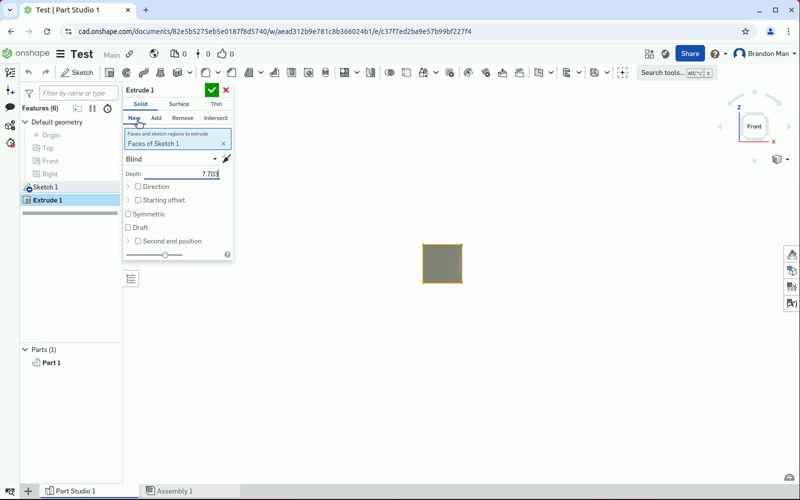
key(enter)
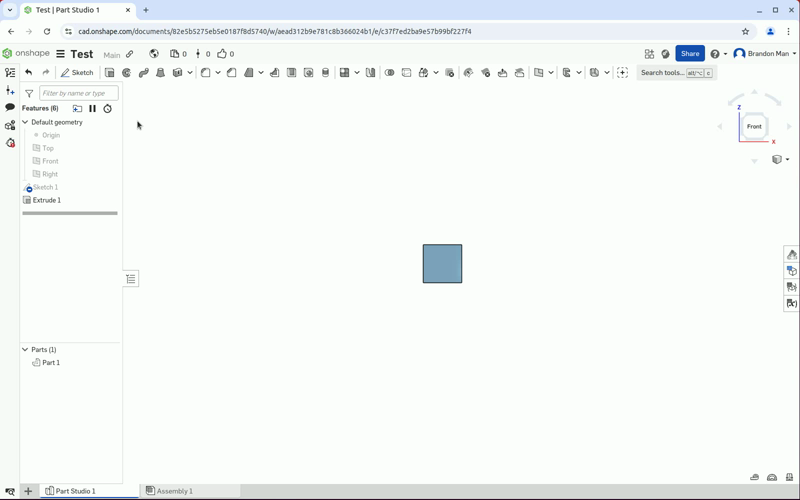
key(shift+h)
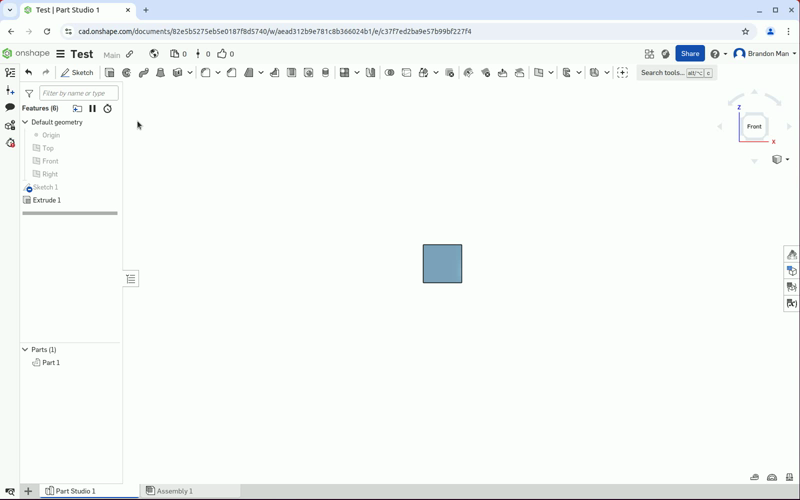
key(shift+h)
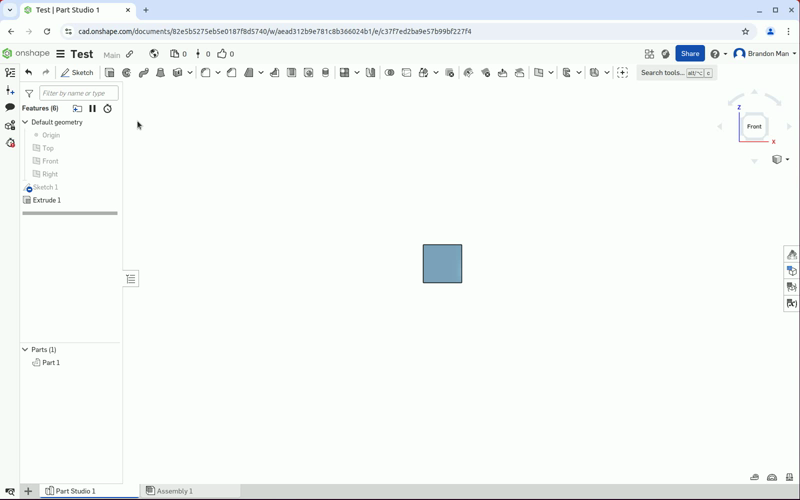
mouse_move(73, 189)
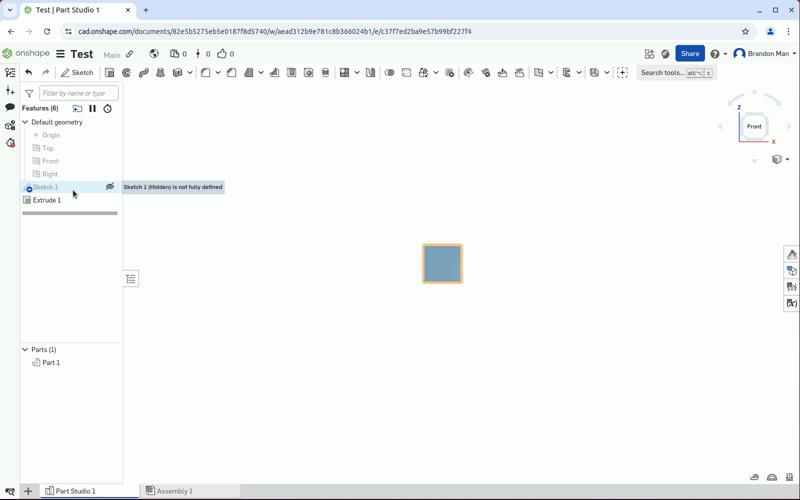
click(73, 189)
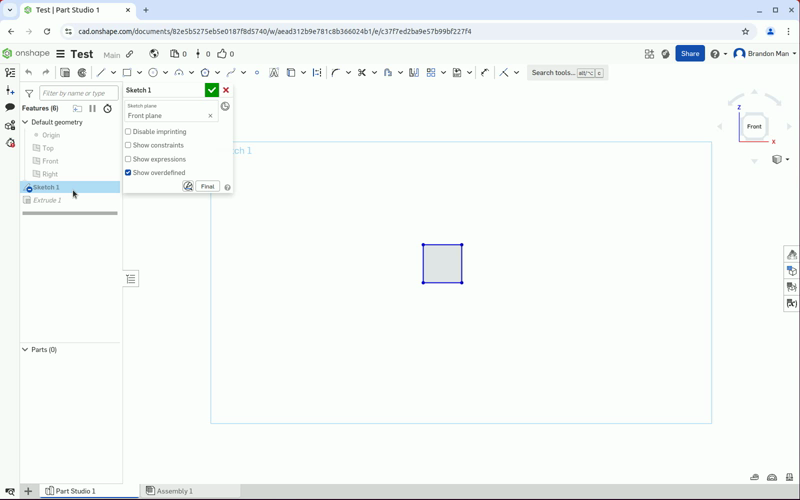
mouse_move(229, 92)
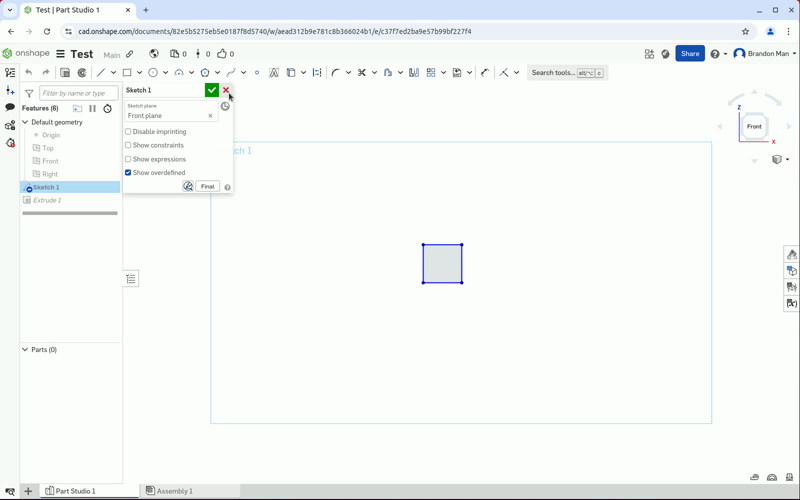
click(229, 92)
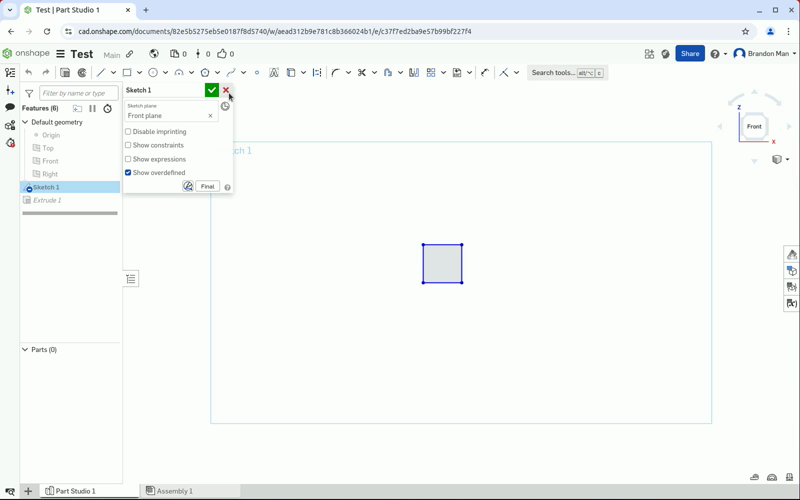
key(shift+s)
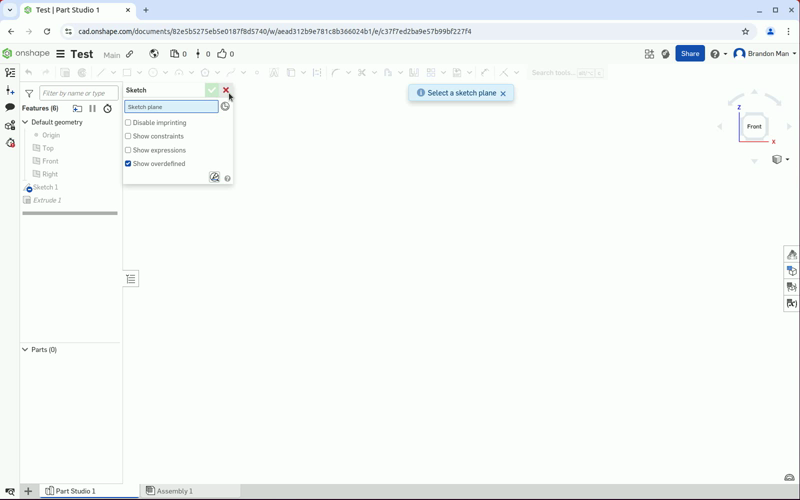
mouse_move(73, 163)
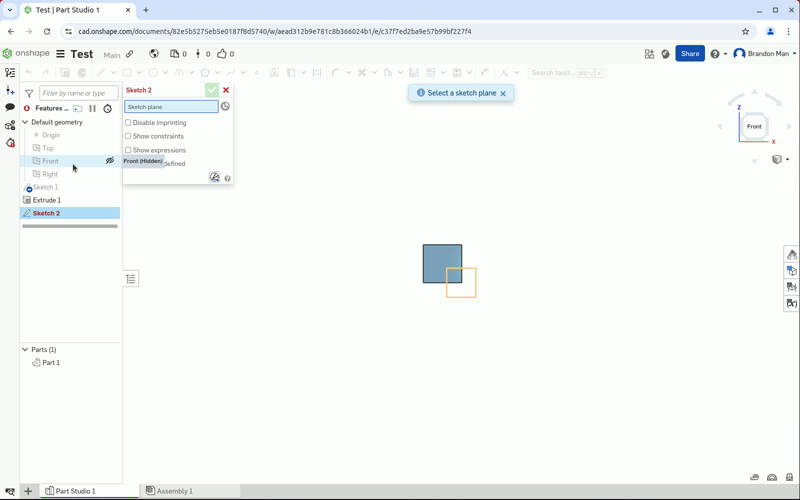
click(73, 163)
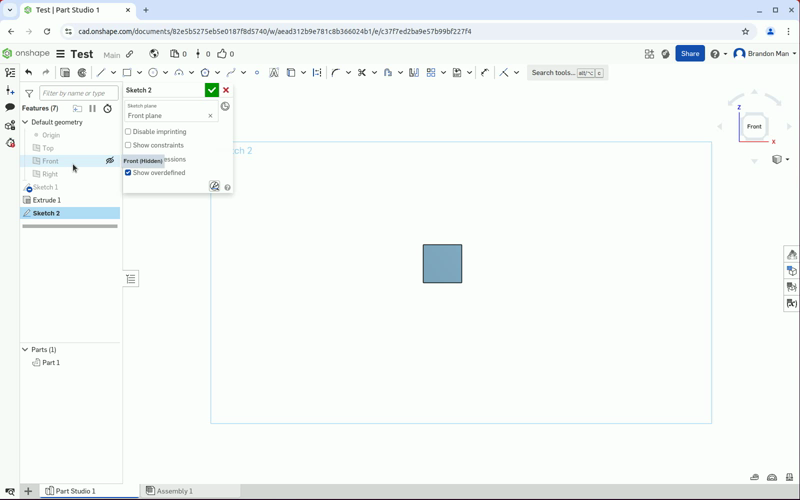
mouse_move(73, 352)
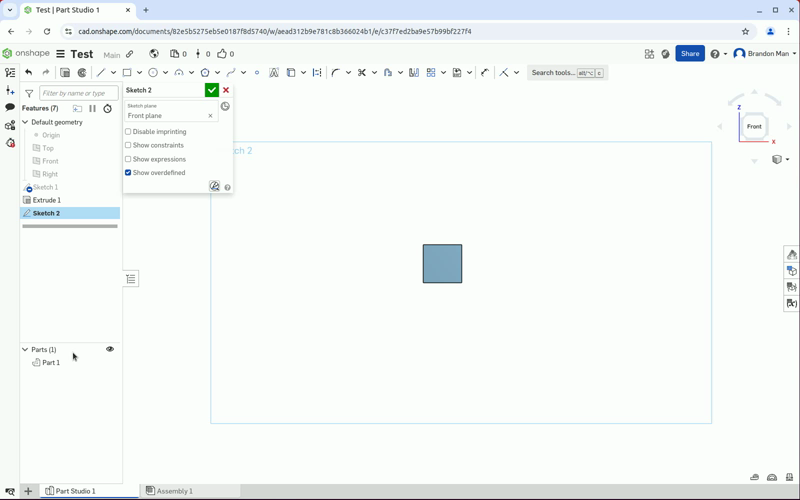
key(y)
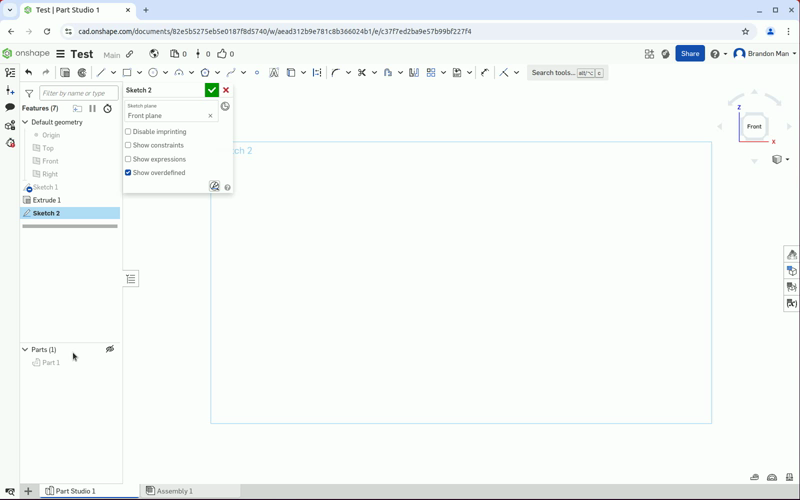
key(l)
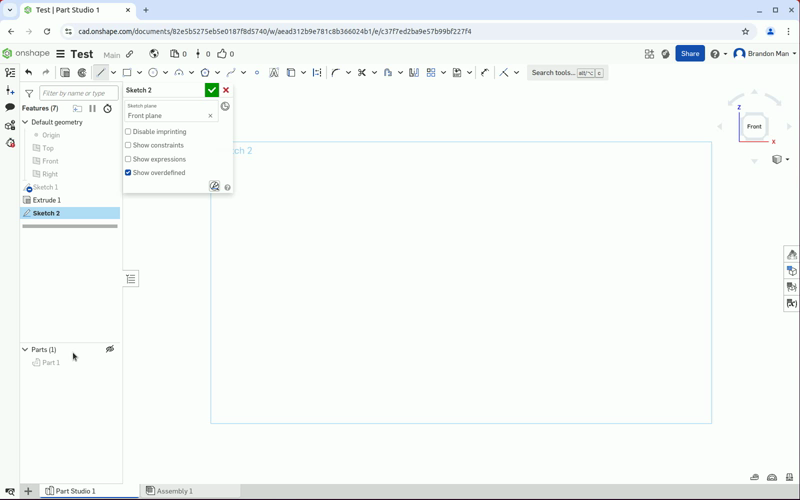
key_down(shift)
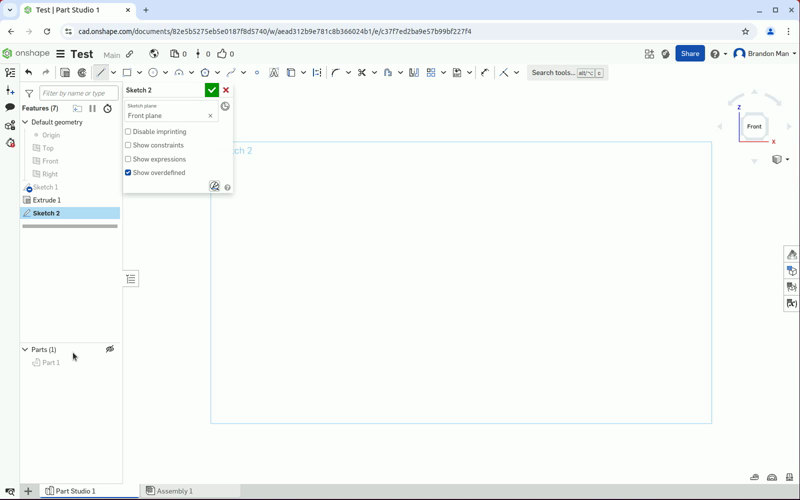
mouse_move(460, 207)
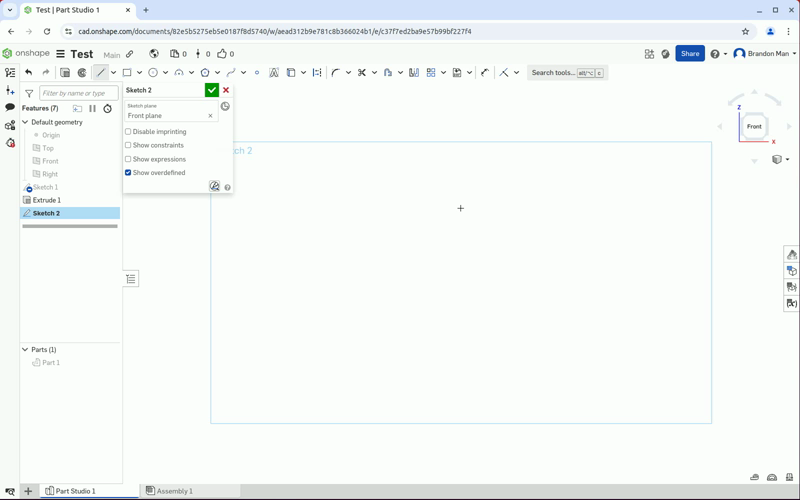
click(460, 207)
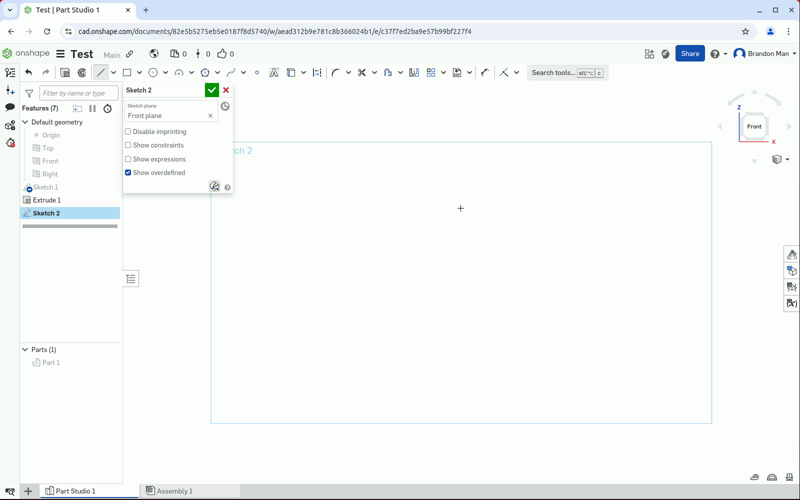
key_up(shift)
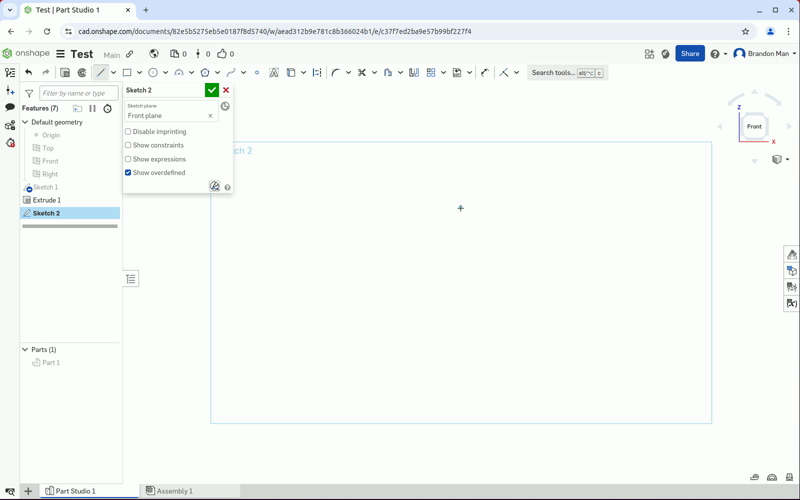
key_down(shift)
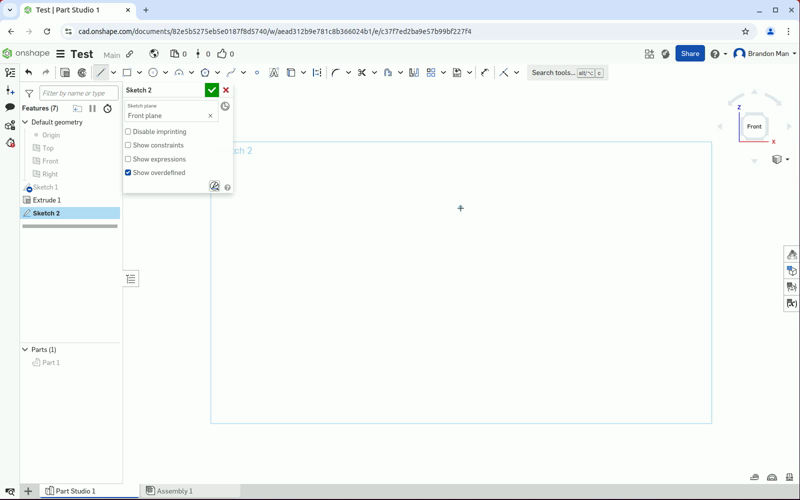
mouse_move(490, 207)
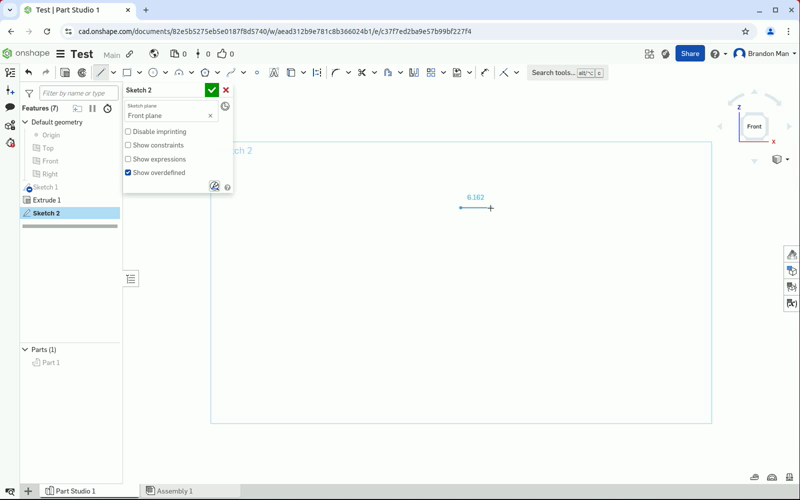
mouse_move(499, 207)
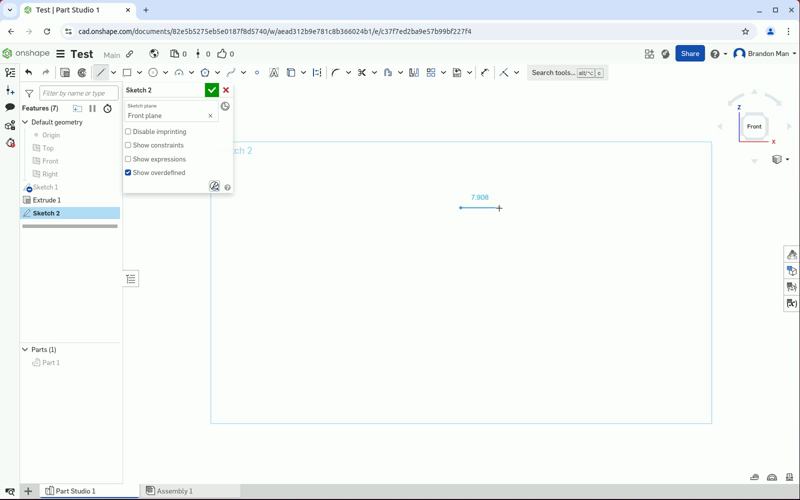
click(499, 207)
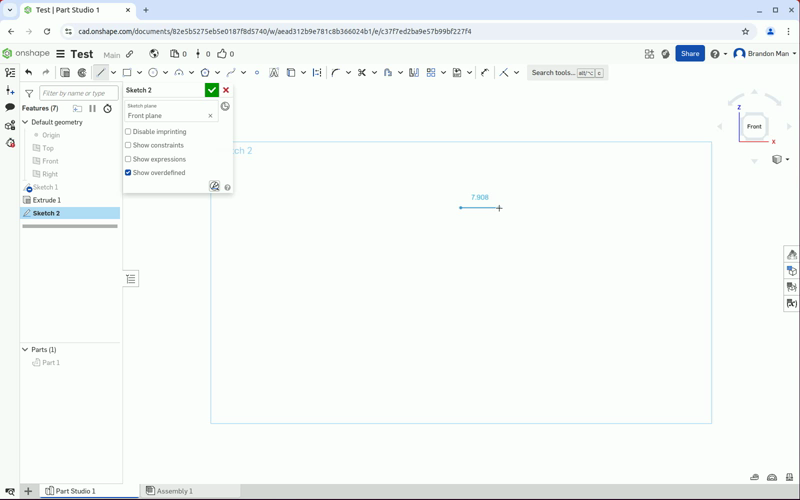
key_up(shift)
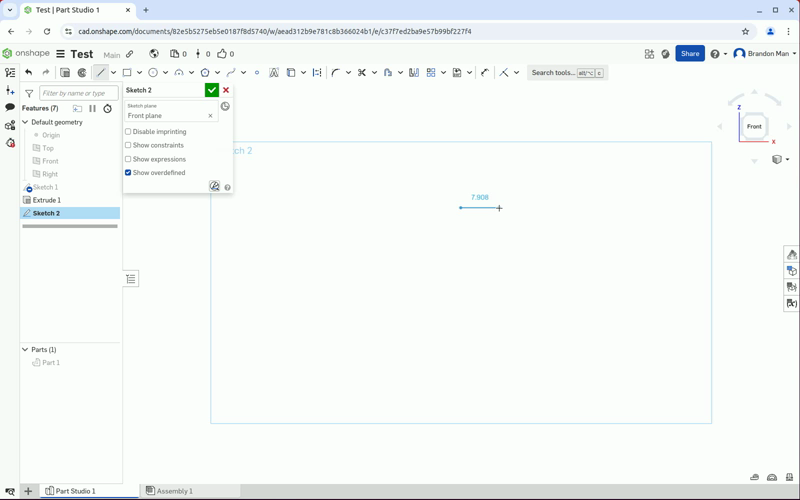
key_down(shift)
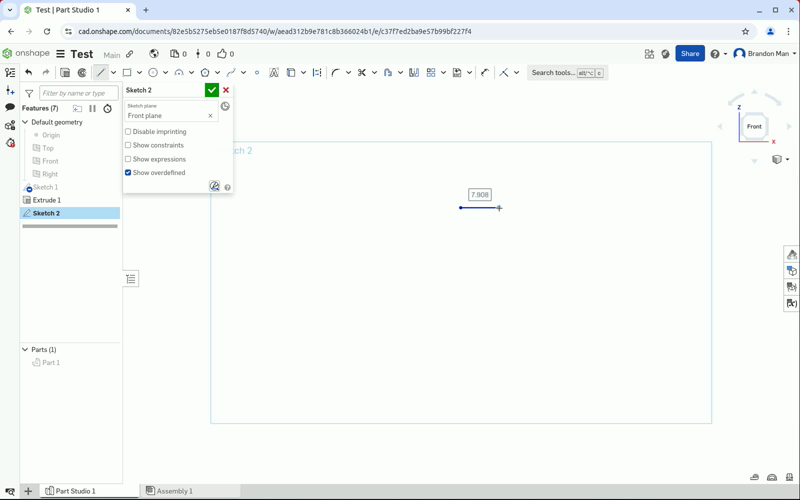
mouse_move(529, 207)
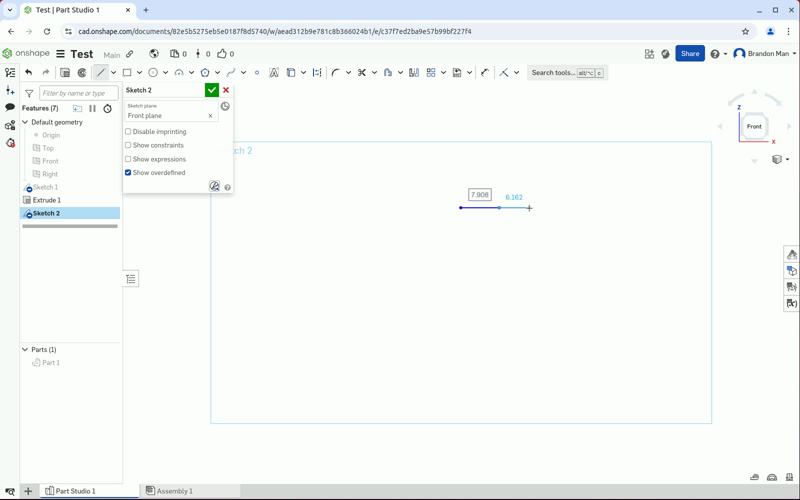
mouse_move(499, 169)
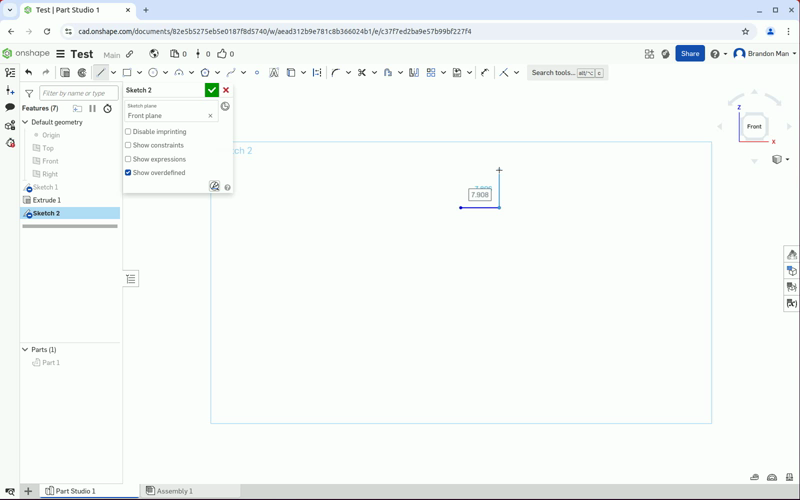
click(499, 169)
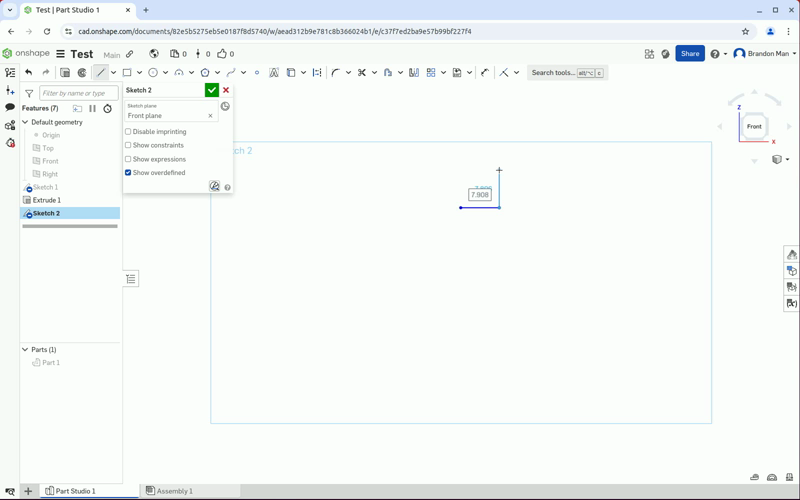
key_up(shift)
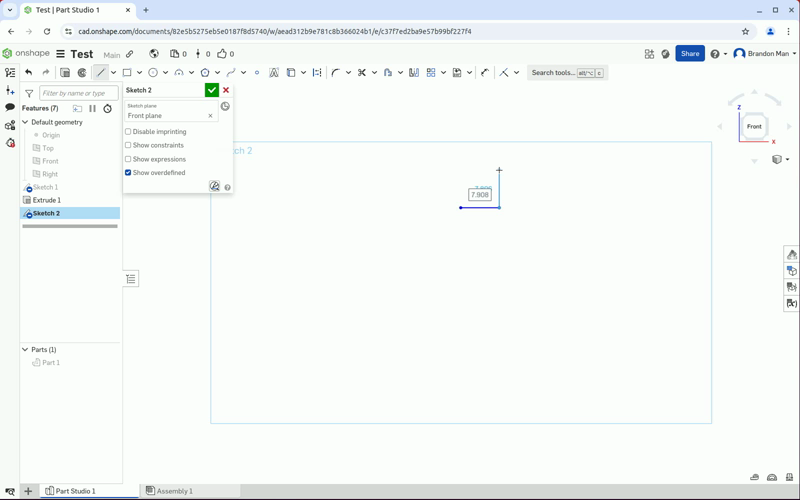
key_down(shift)
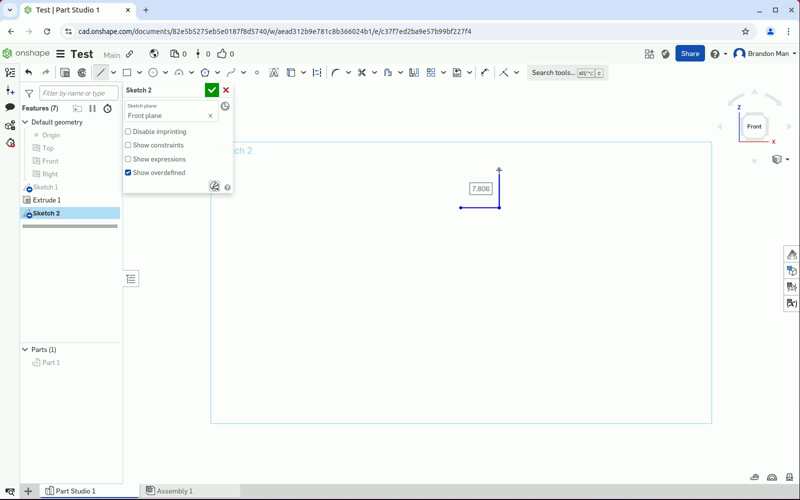
mouse_move(529, 169)
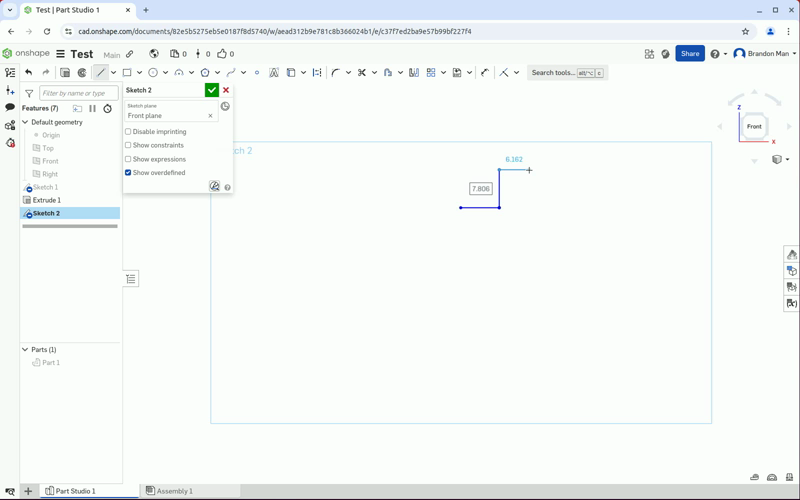
mouse_move(460, 169)
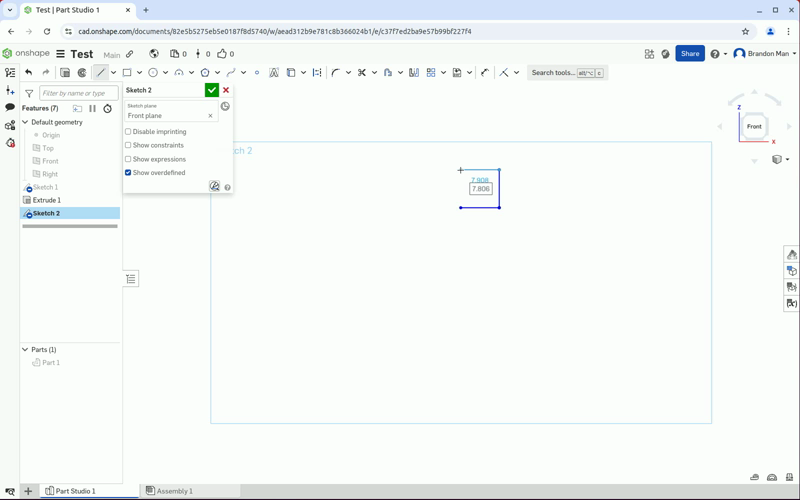
click(460, 169)
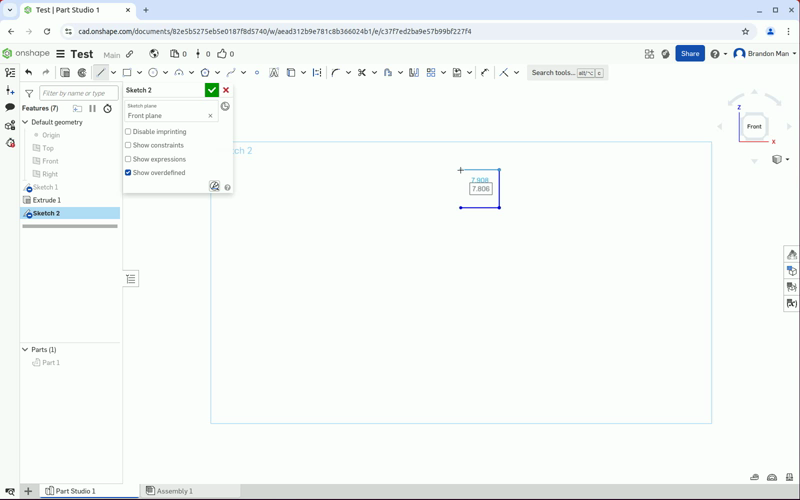
key_up(shift)
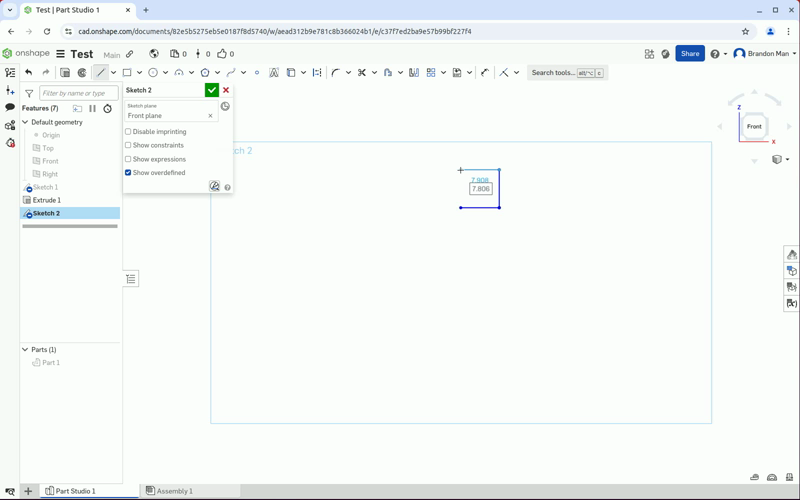
mouse_move(490, 169)
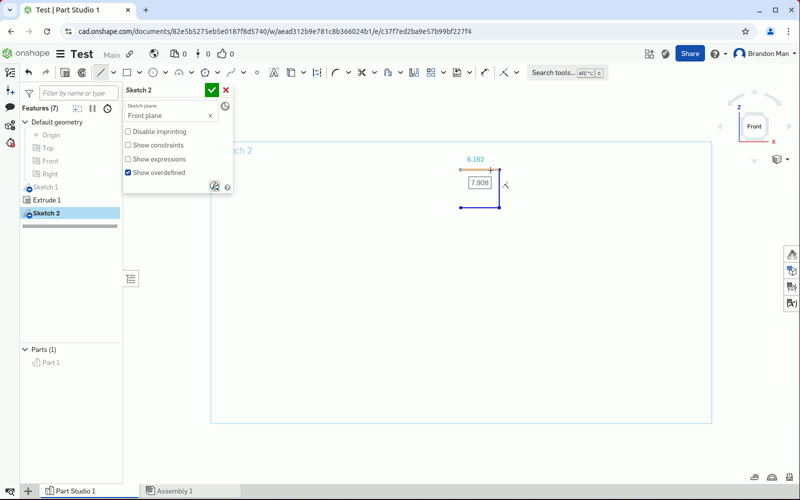
key_down(shift)
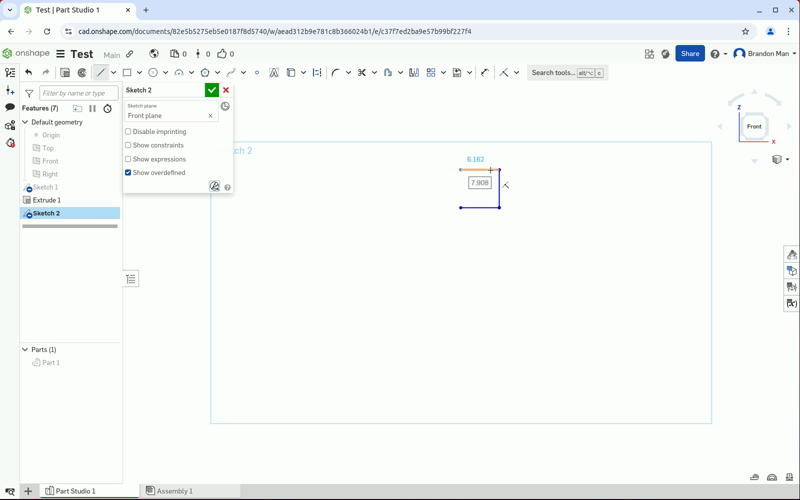
mouse_move(460, 207)
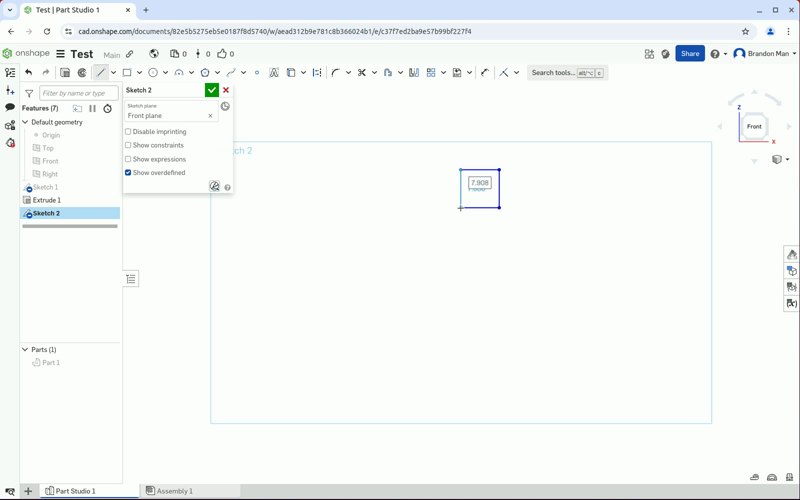
key_up(shift)
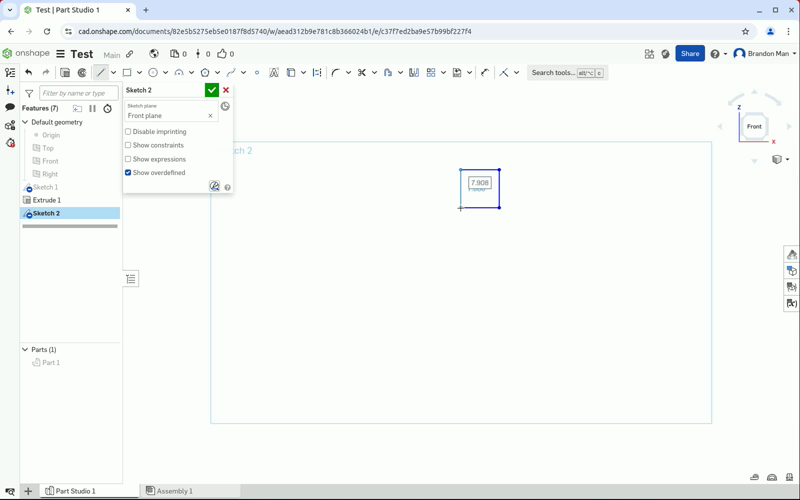
click(460, 207)
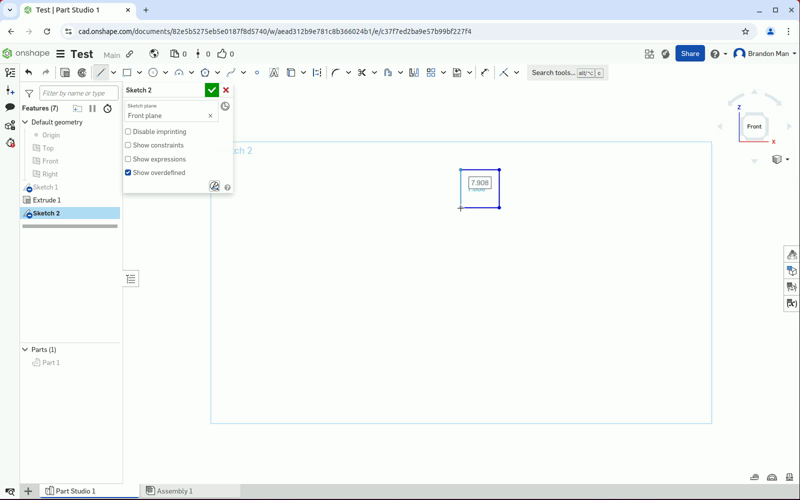
key(esc)
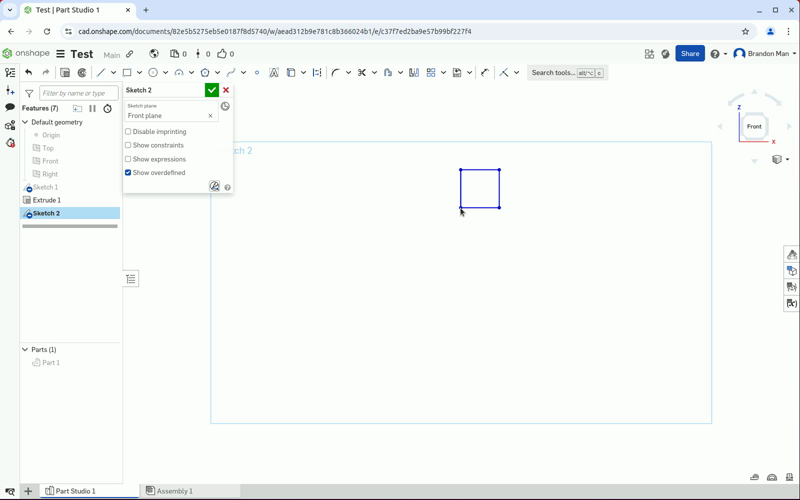
mouse_move(468, 178)
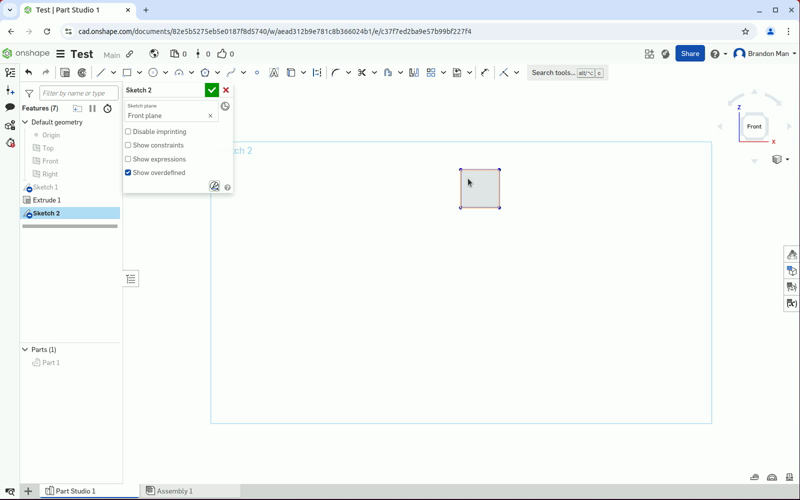
scroll(6)
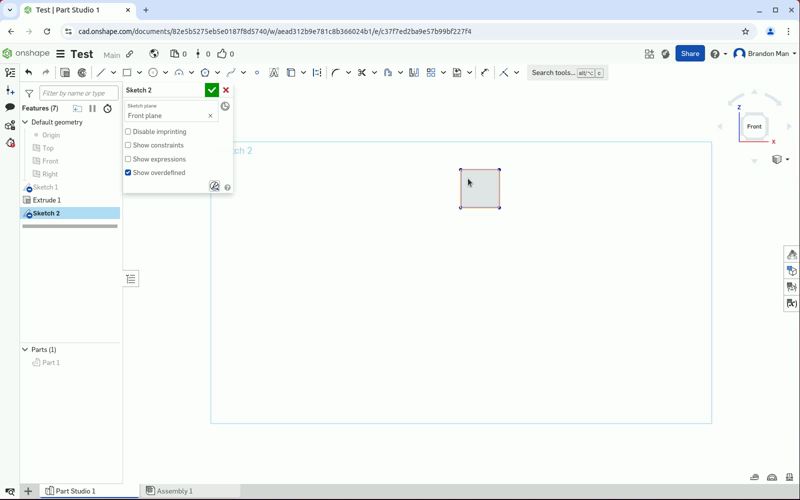
scroll(6)
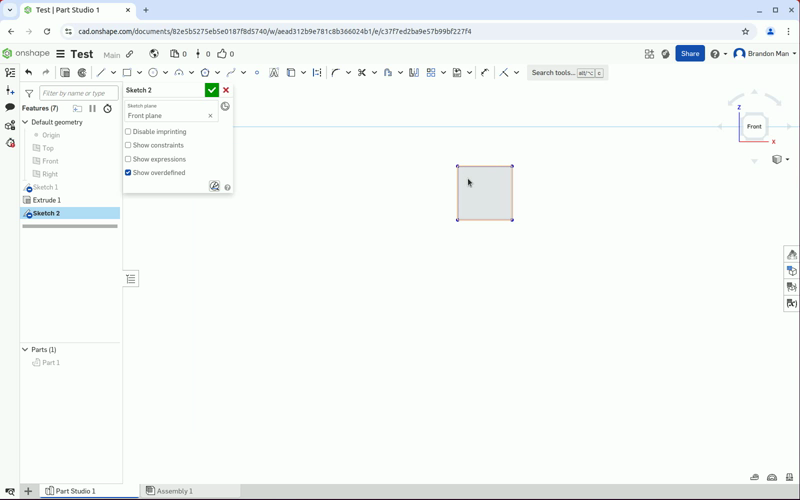
scroll(6)
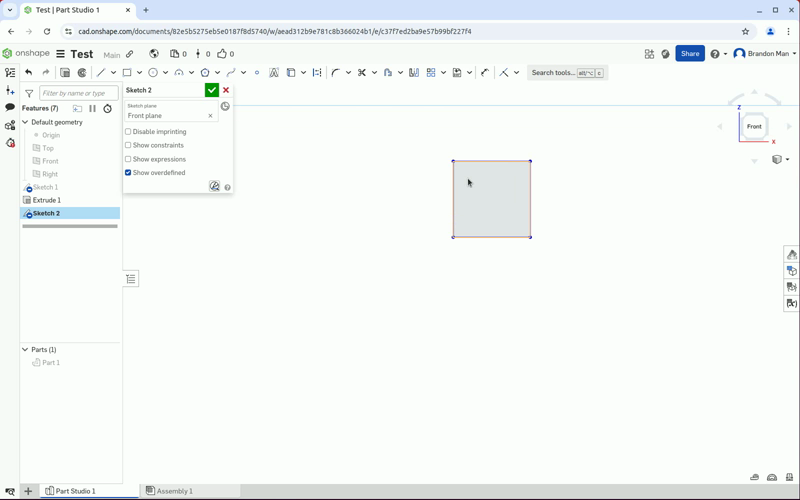
scroll(6)
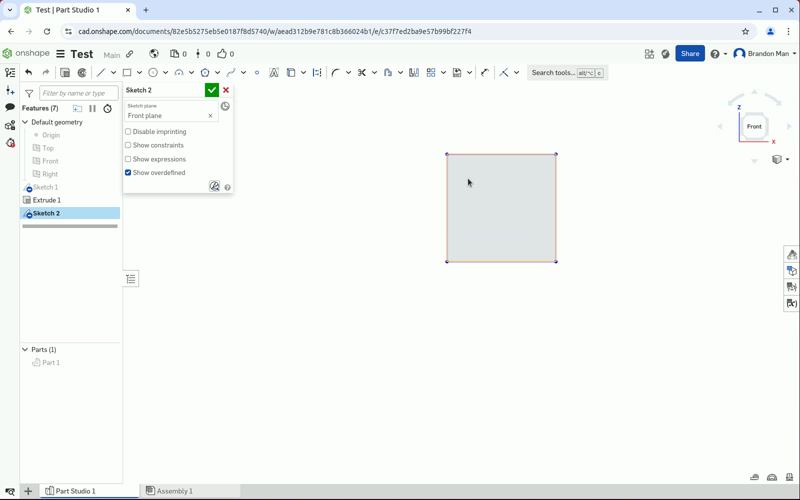
scroll(6)
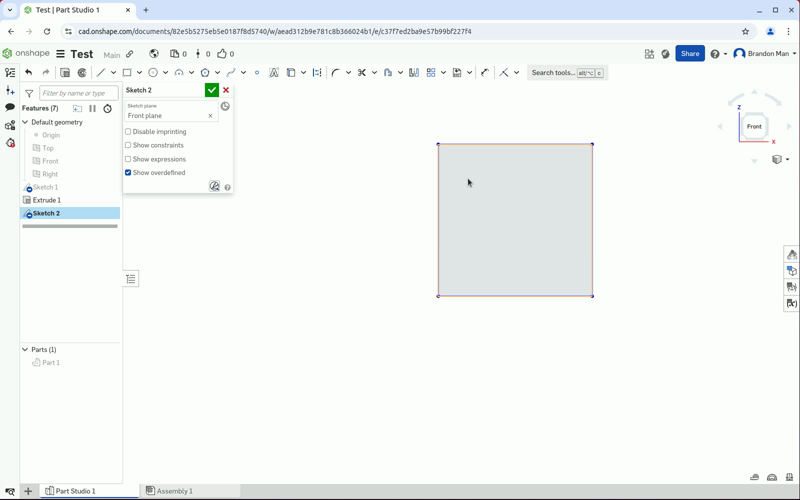
scroll(6)
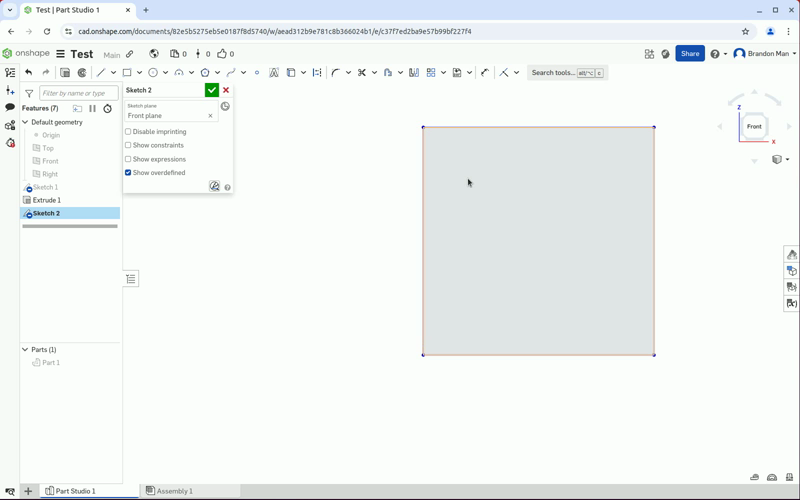
scroll(6)
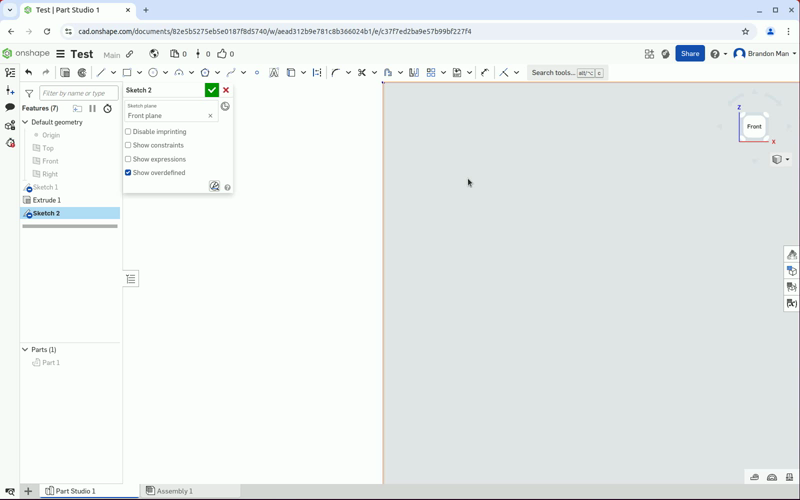
click(468, 178)
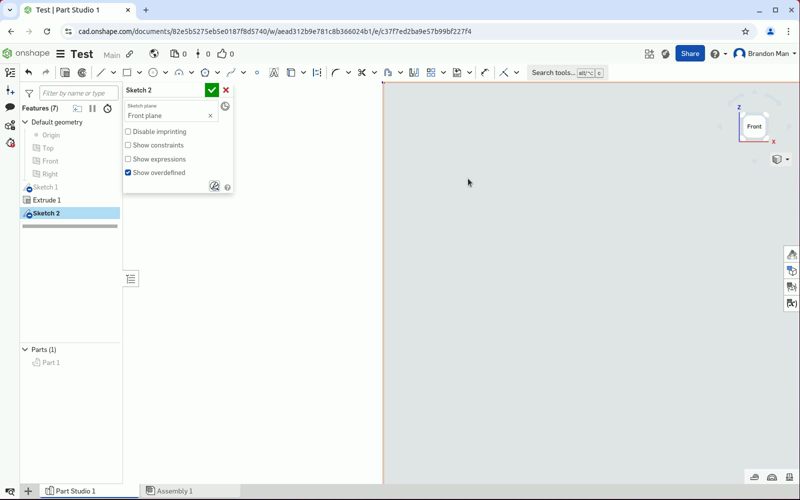
scroll(-6)
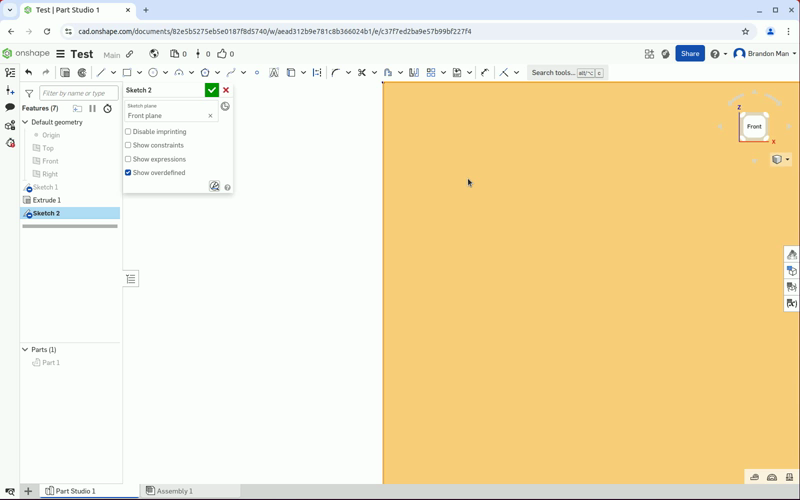
scroll(-6)
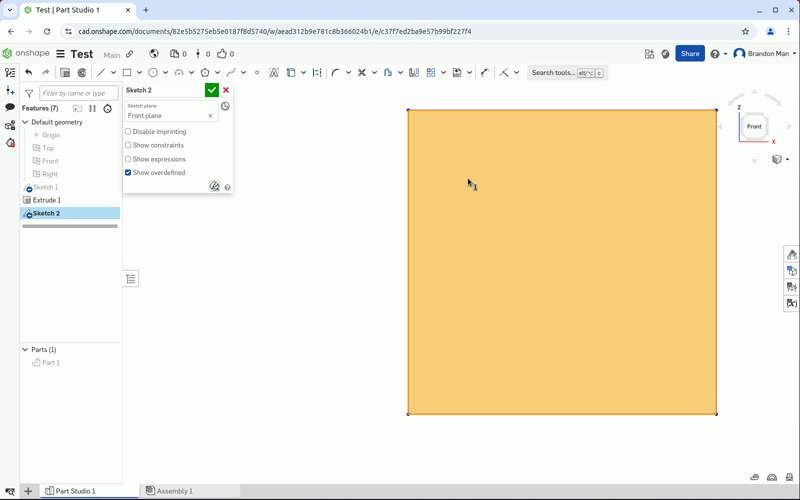
scroll(-6)
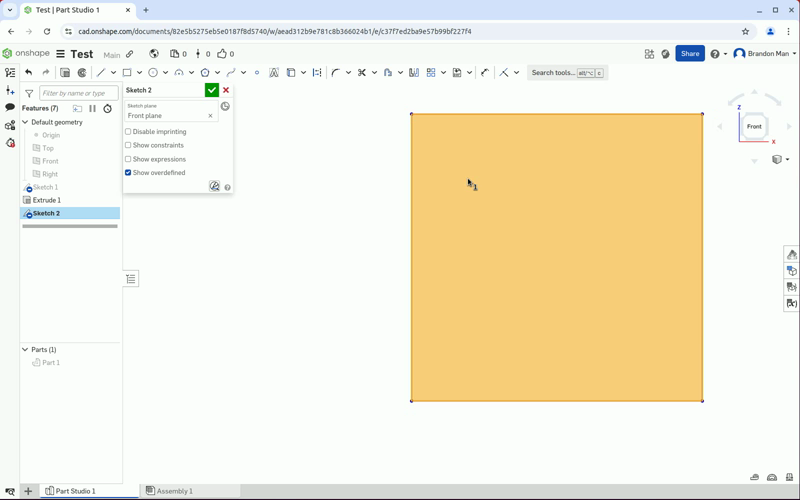
scroll(-6)
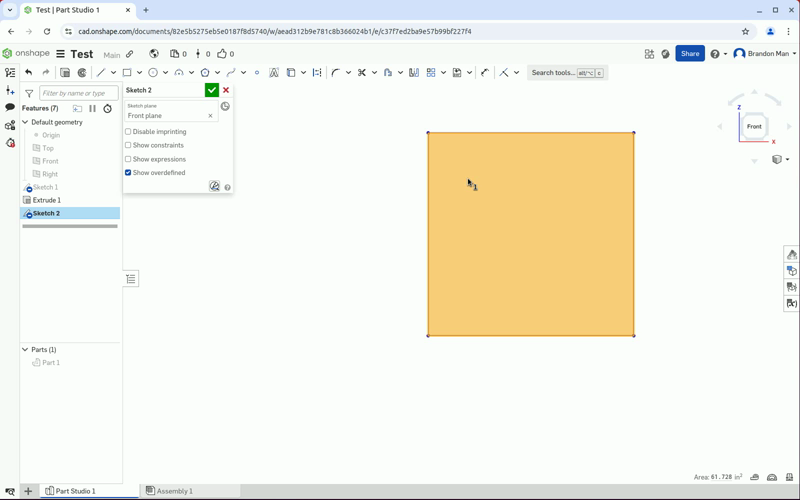
scroll(-6)
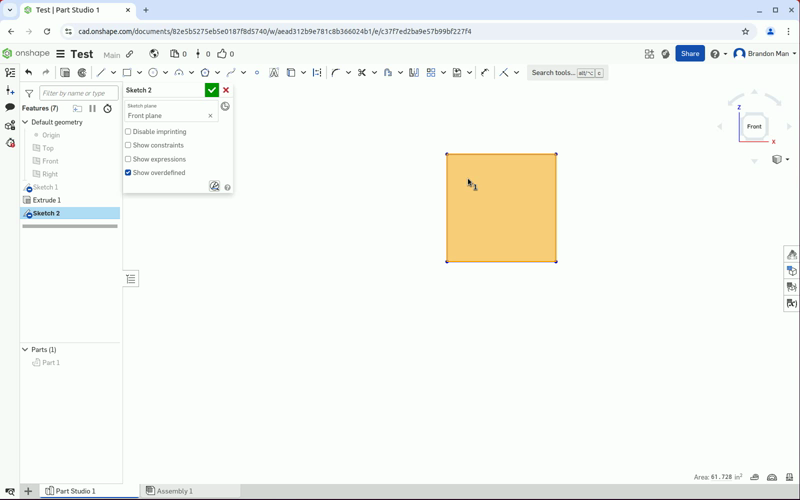
scroll(-6)
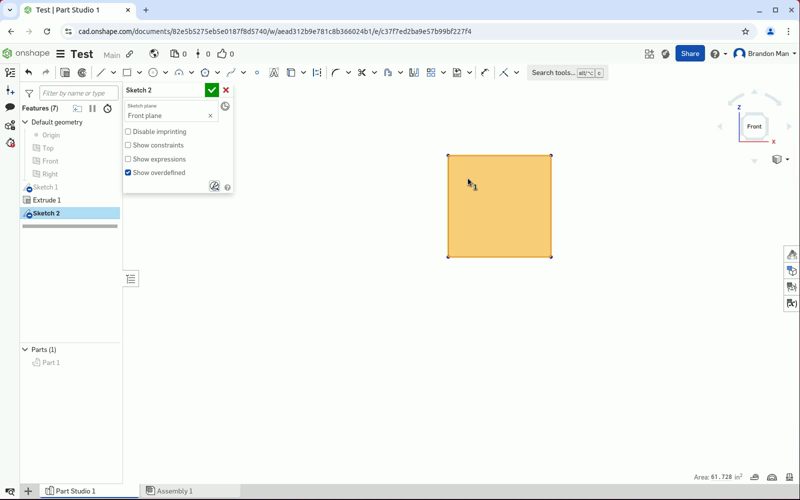
scroll(-6)
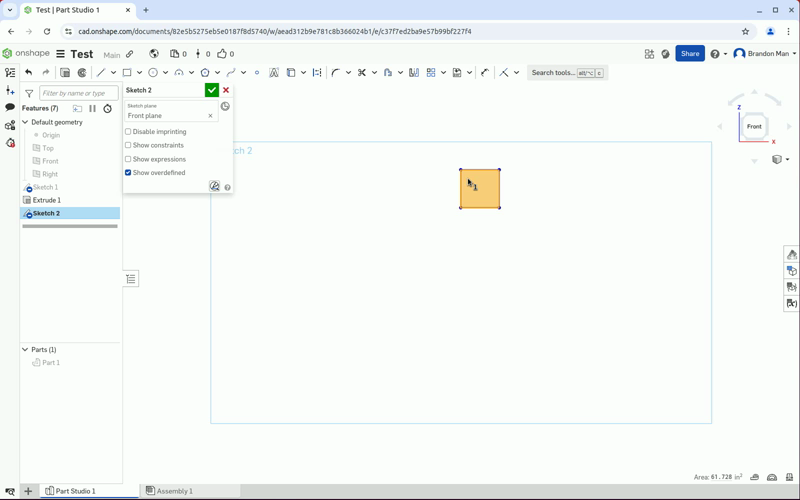
mouse_move(73, 352)
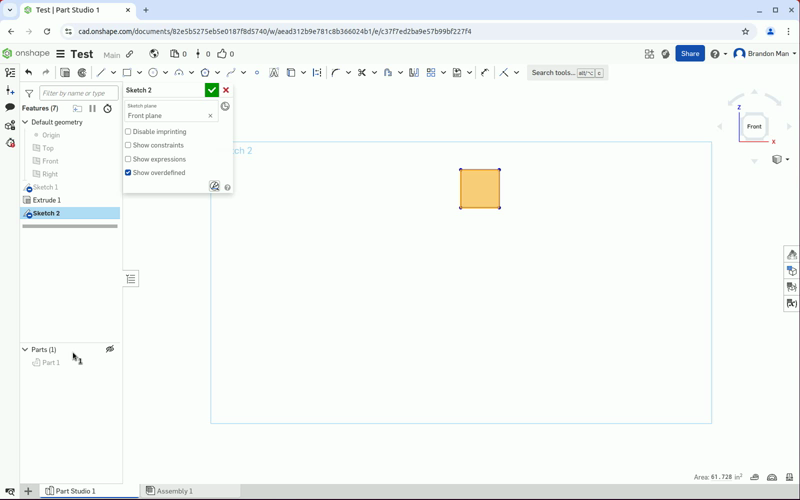
key(shift+y)
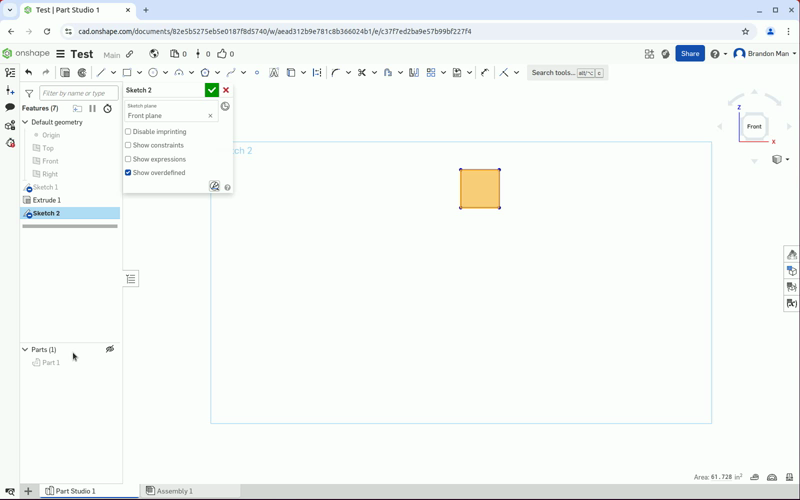
key(shift+e)
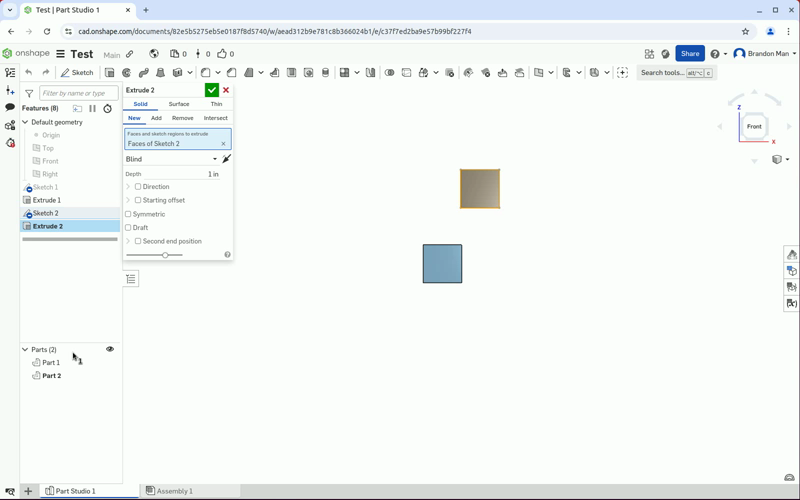
mouse_move(143, 106)
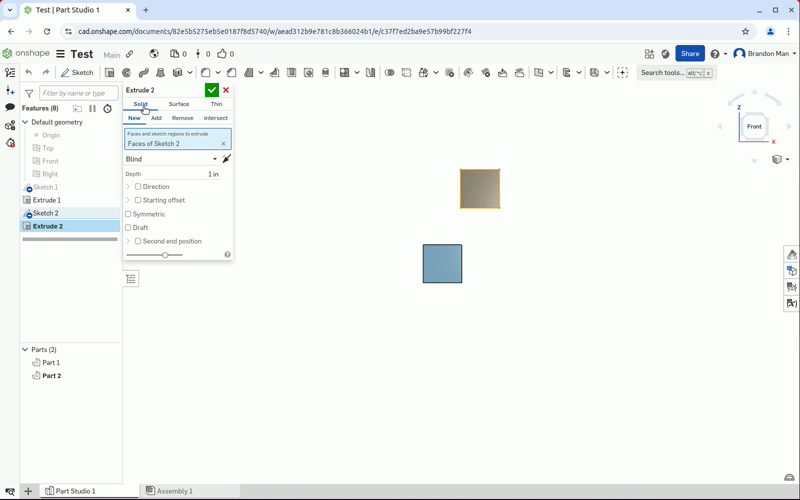
click(143, 106)
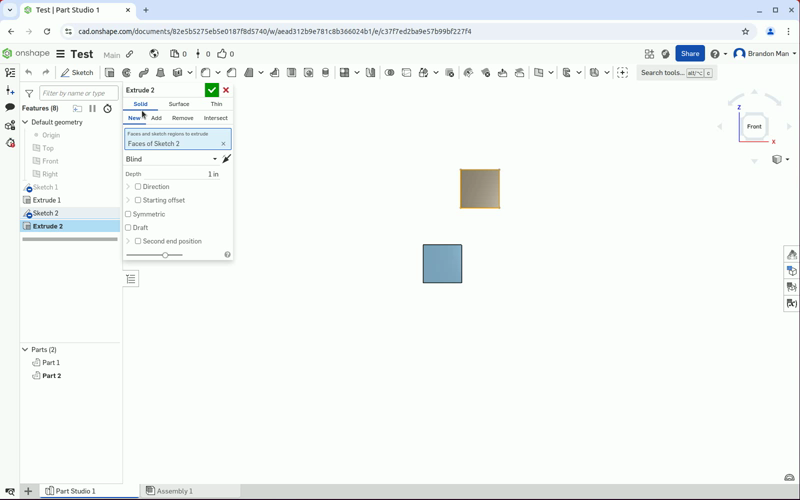
mouse_move(137, 120)
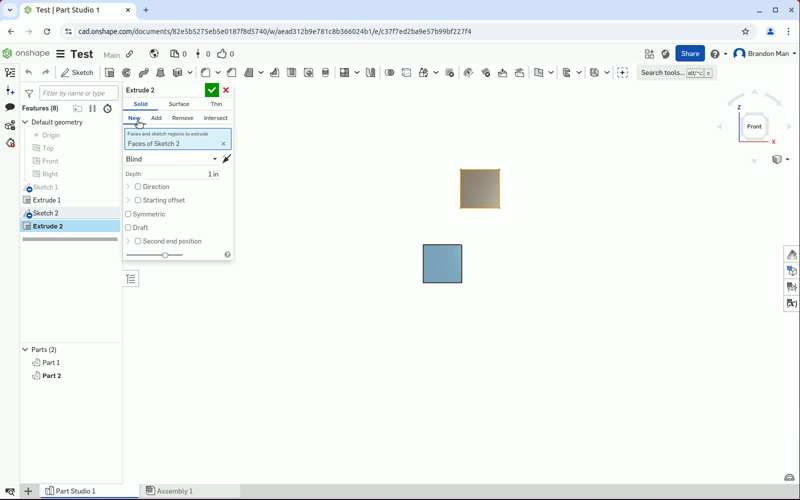
click(137, 120)
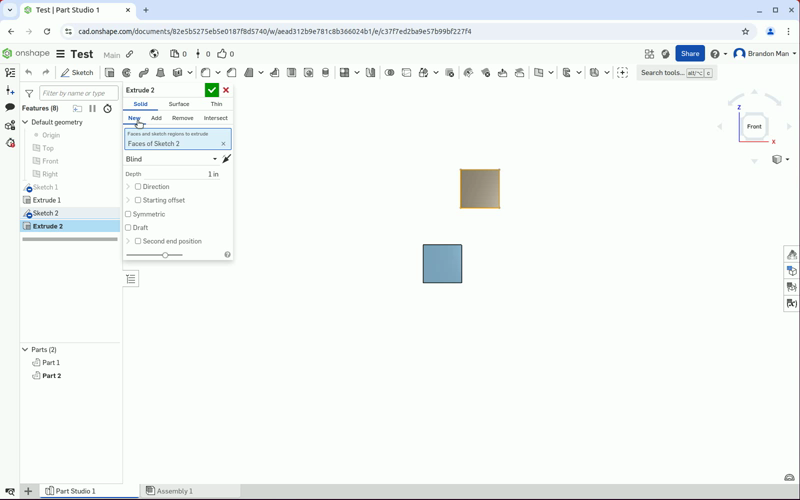
key(tab, 4)
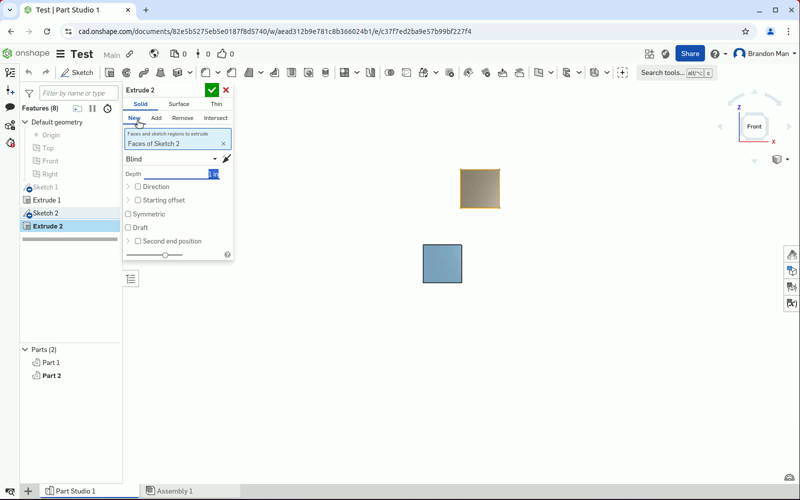
text(7.703)
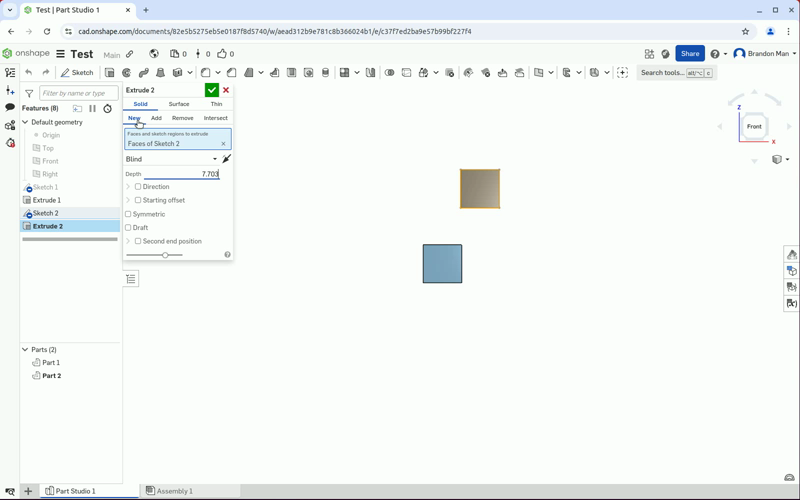
key(enter)
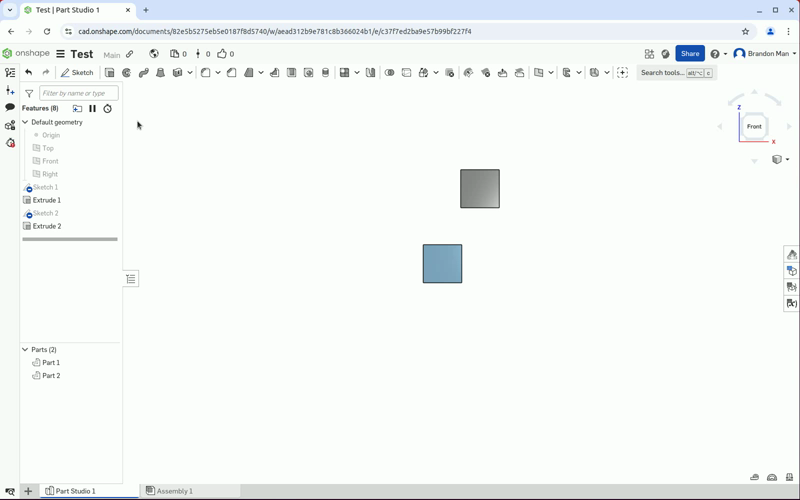
key(shift+h)
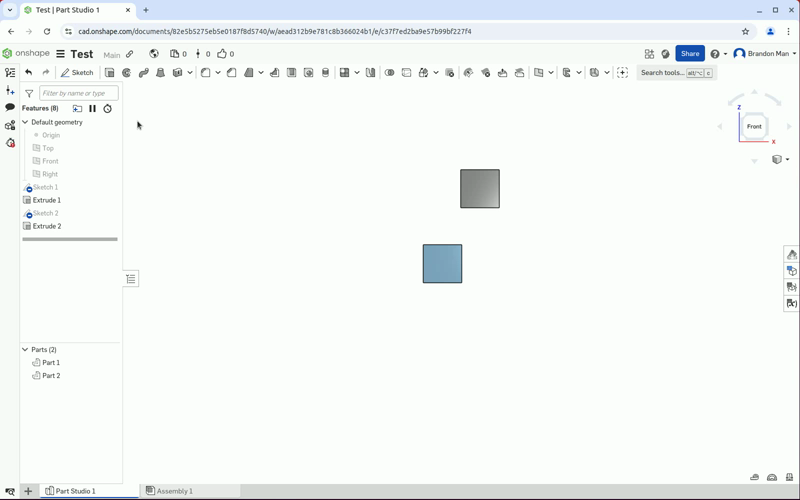
key(shift+h)
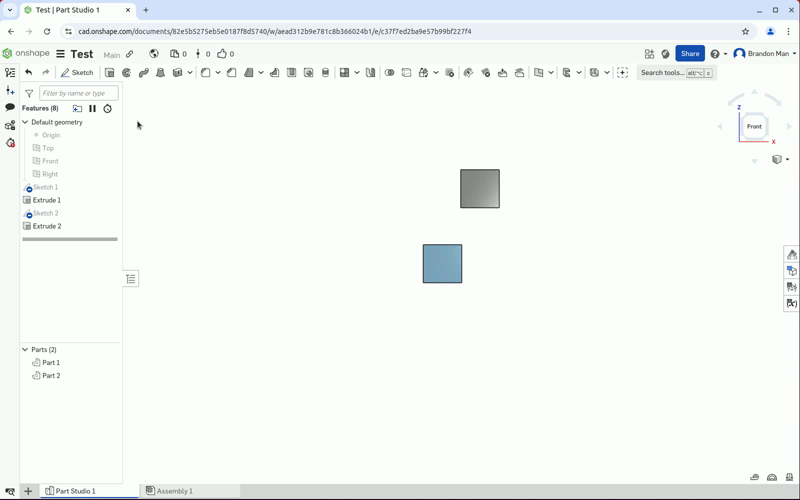
mouse_move(73, 189)
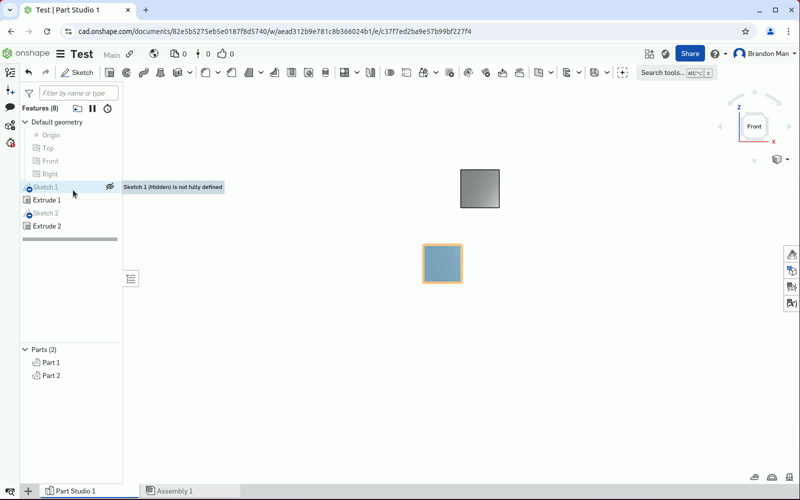
click(73, 189)
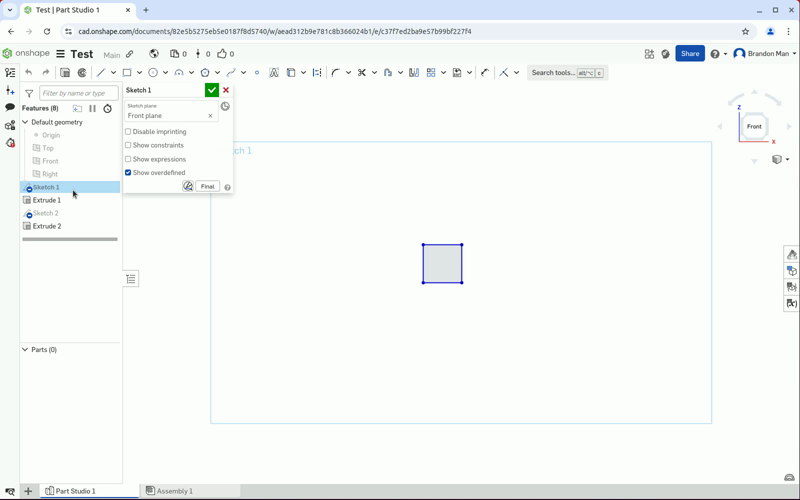
mouse_move(229, 92)
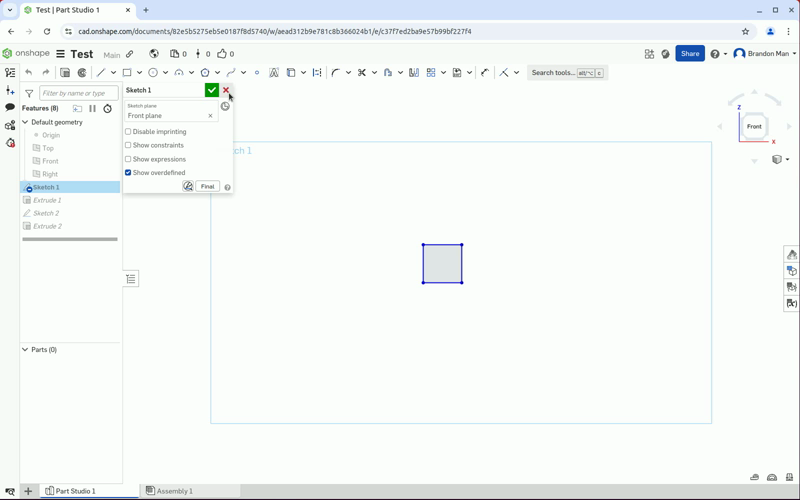
click(229, 92)
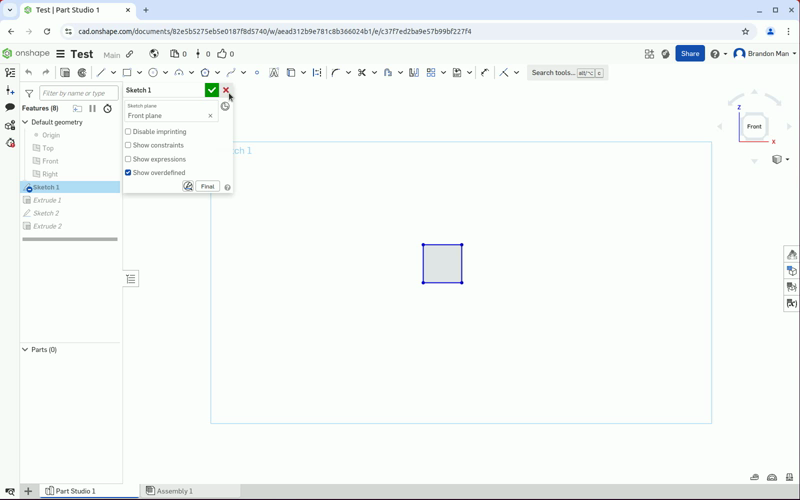
key(shift+s)
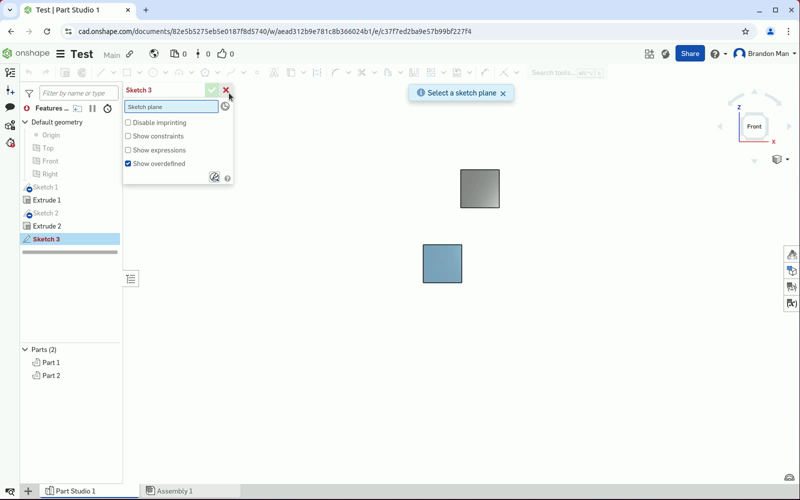
mouse_move(73, 163)
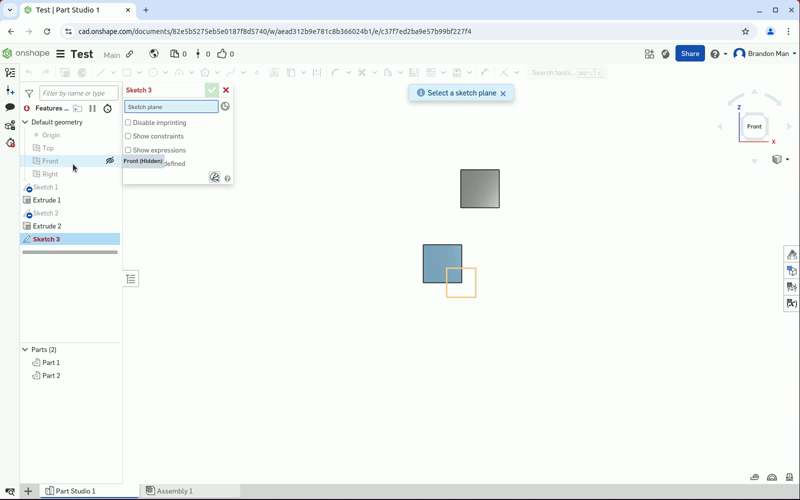
click(73, 163)
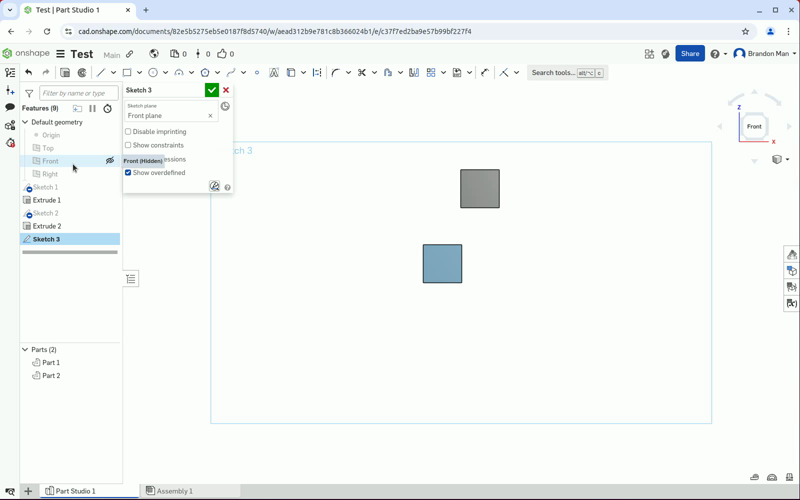
mouse_move(73, 352)
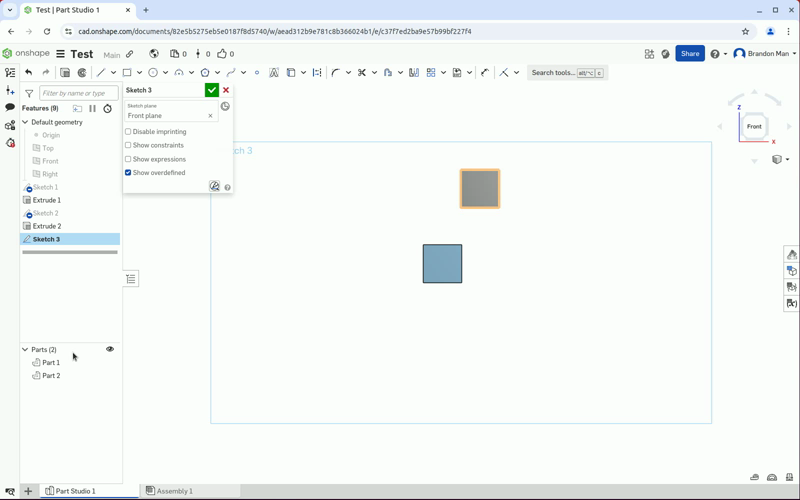
key(y)
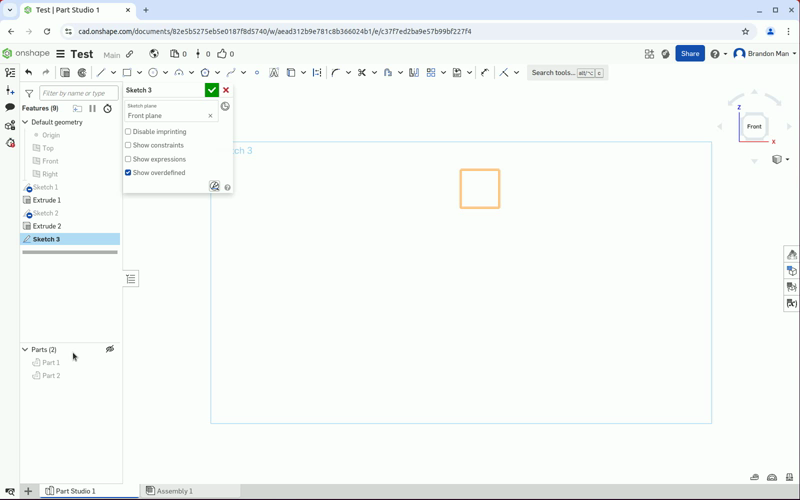
key(l)
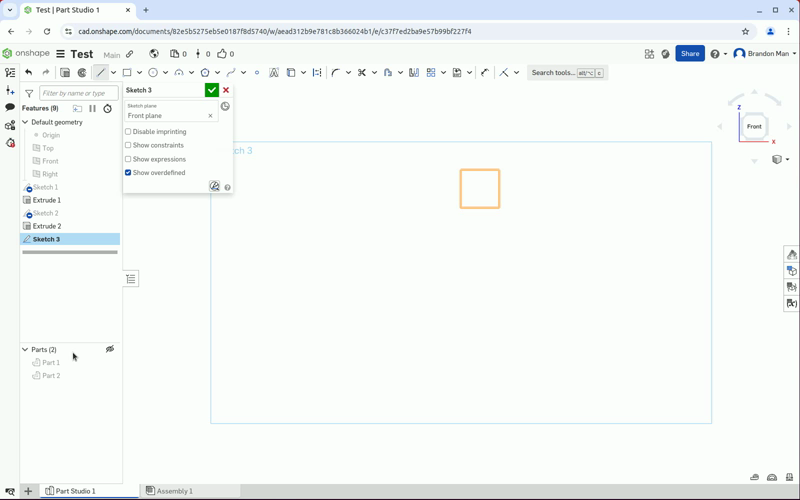
key_down(shift)
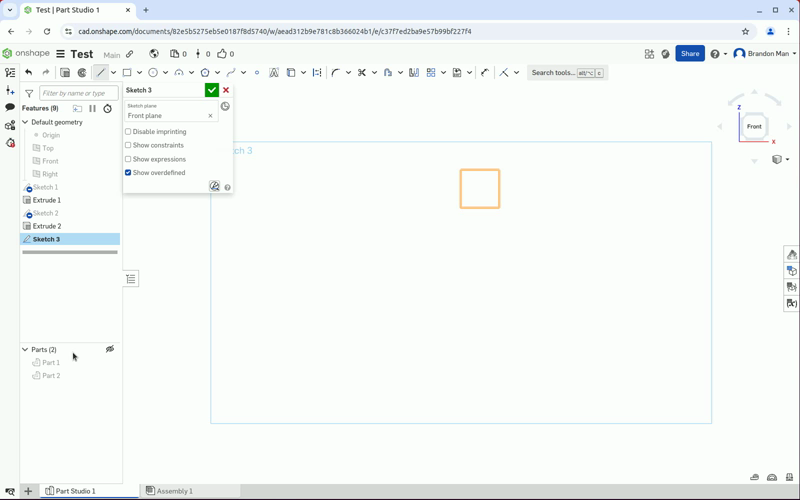
mouse_move(423, 245)
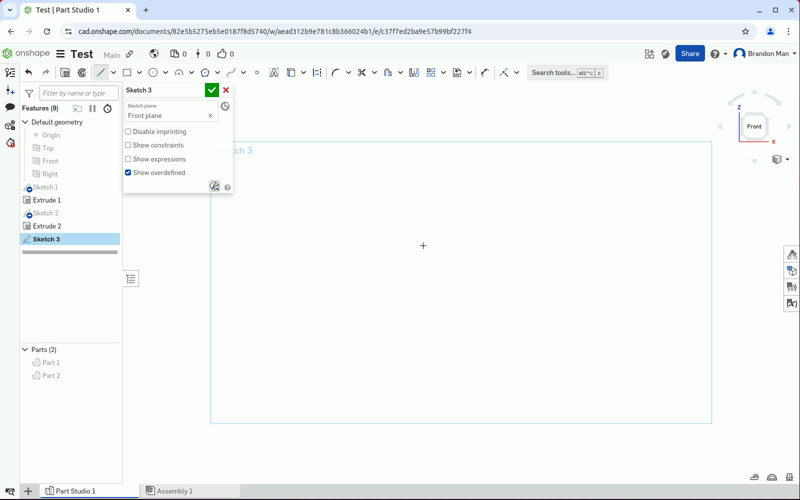
click(423, 245)
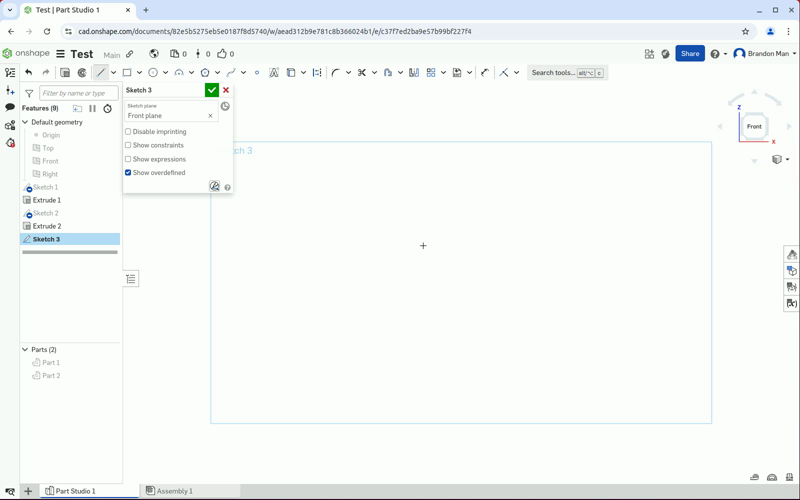
key_up(shift)
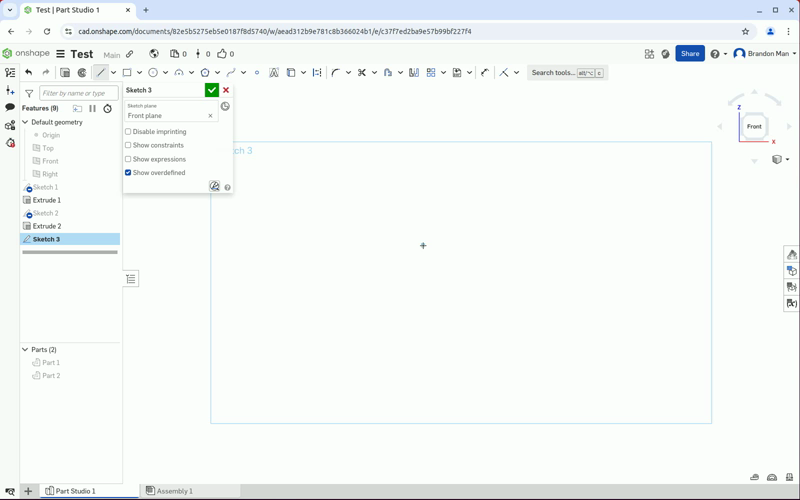
key_down(shift)
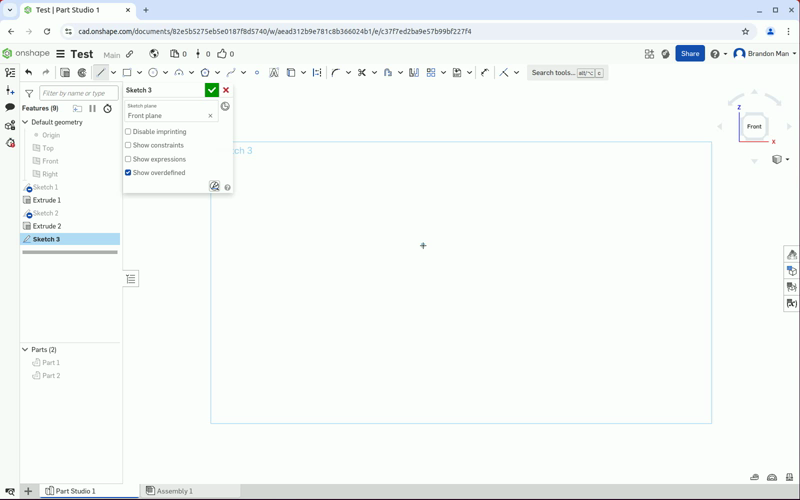
mouse_move(453, 245)
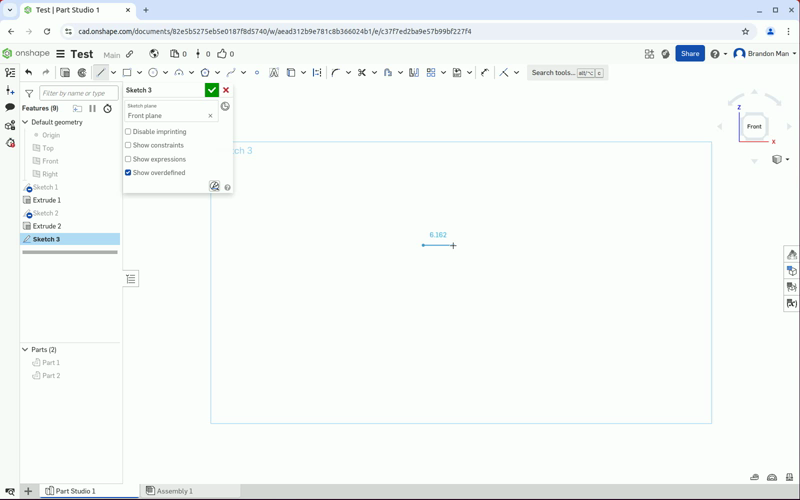
mouse_move(461, 245)
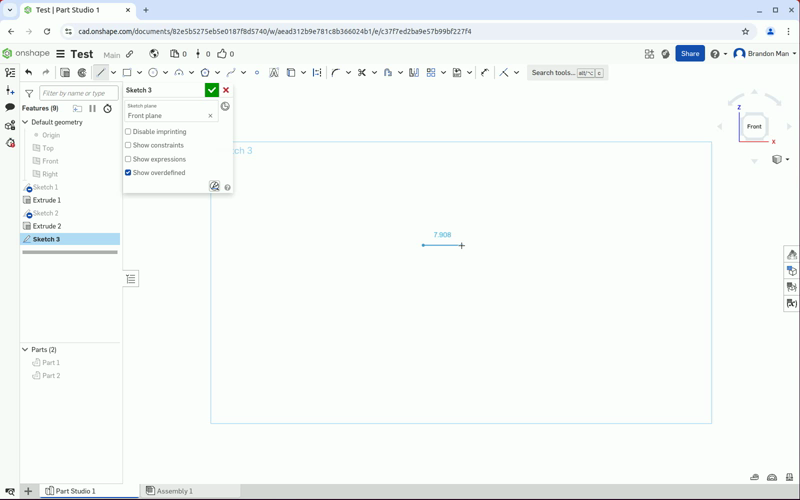
click(461, 245)
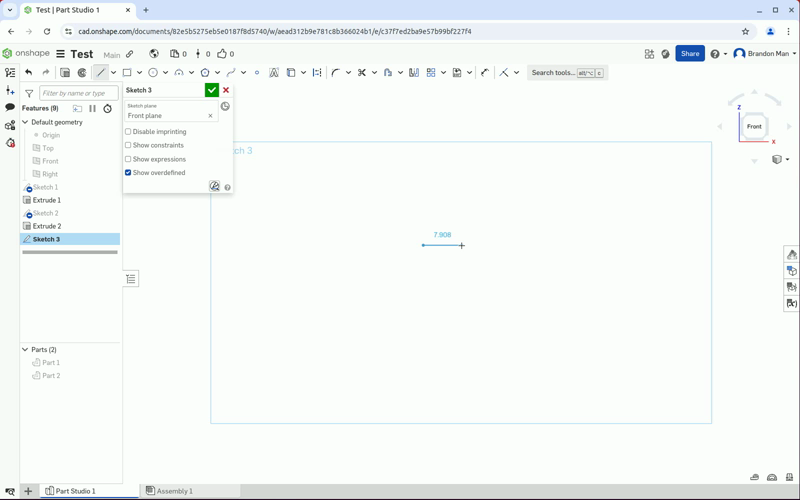
key_up(shift)
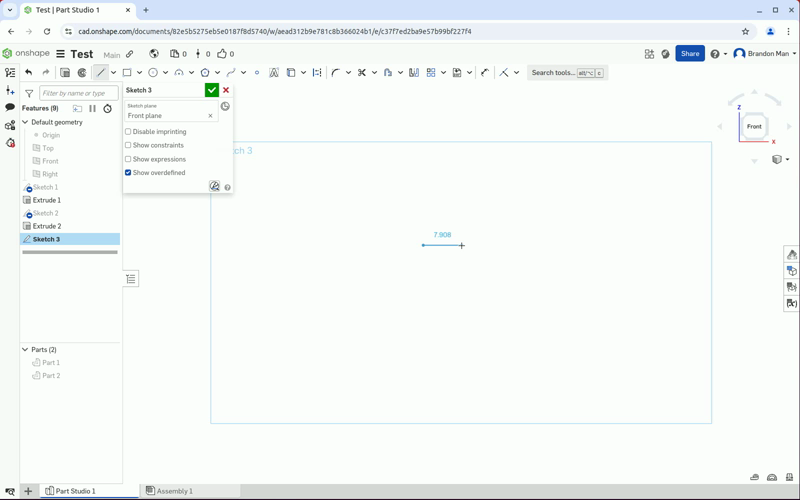
key_down(shift)
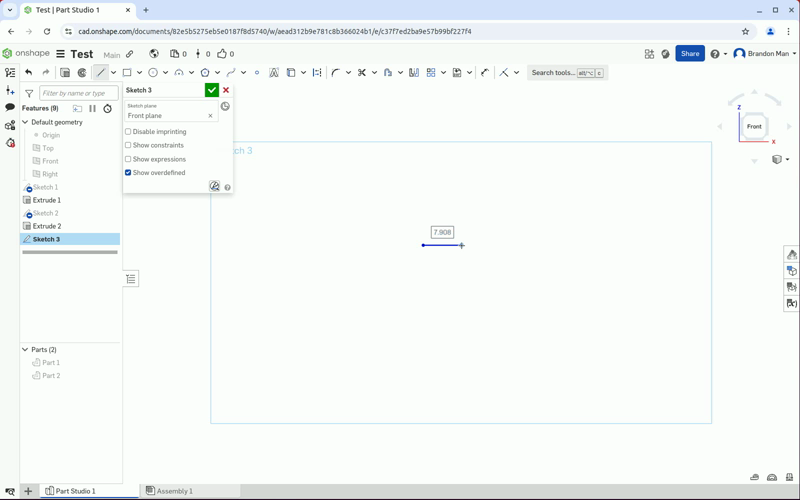
mouse_move(491, 245)
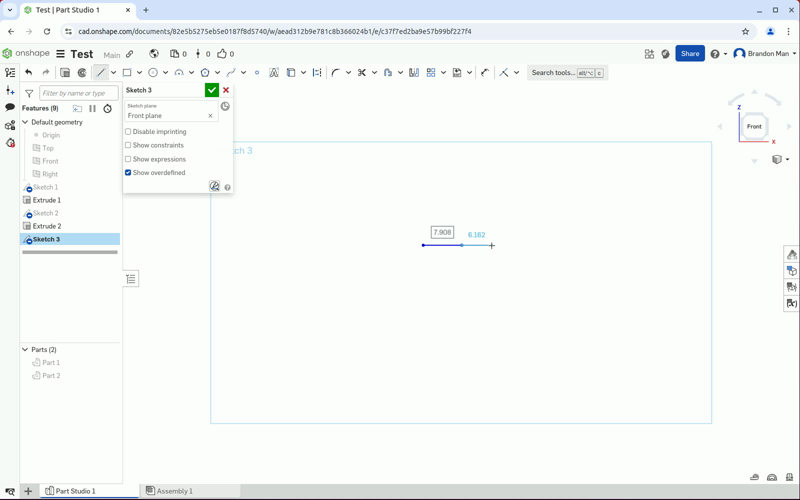
mouse_move(461, 207)
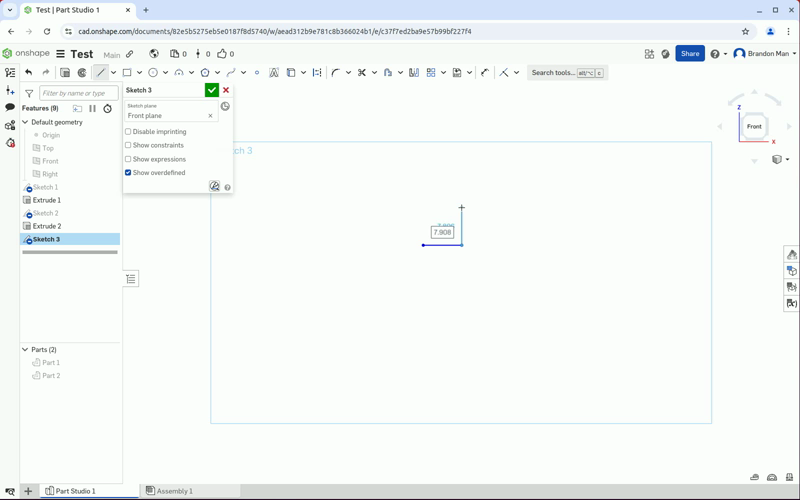
click(461, 207)
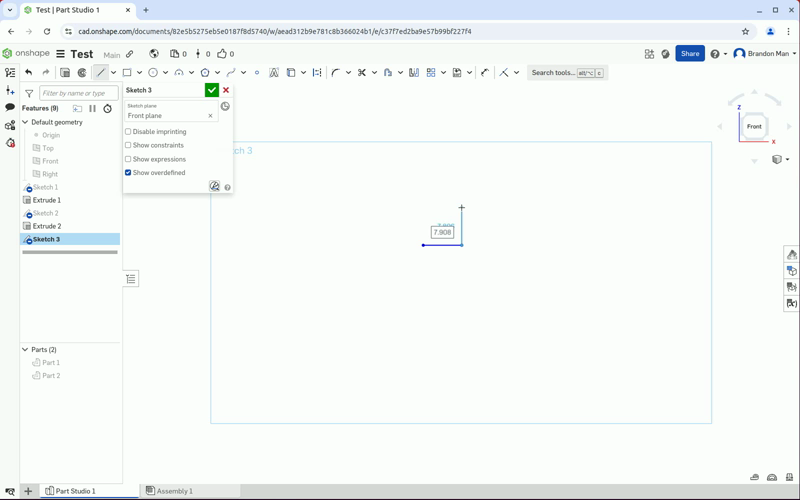
key_up(shift)
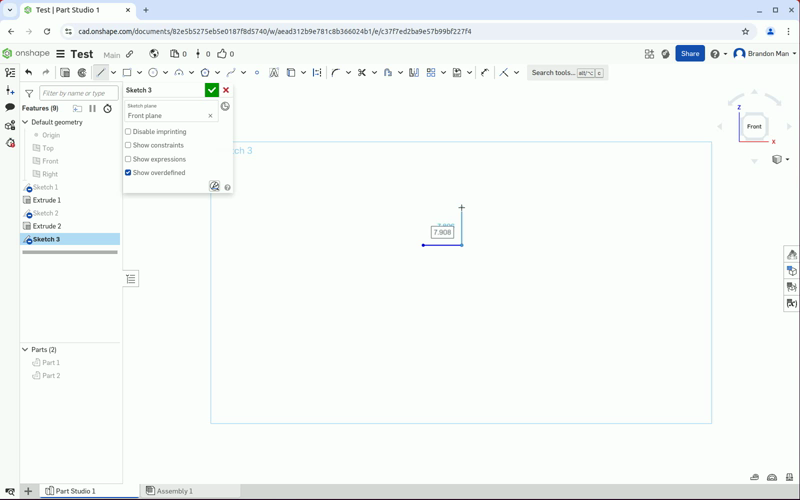
key_down(shift)
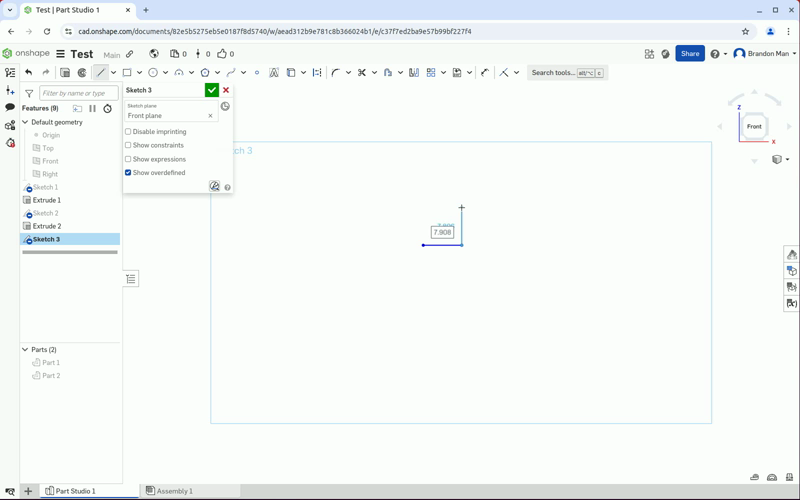
mouse_move(491, 207)
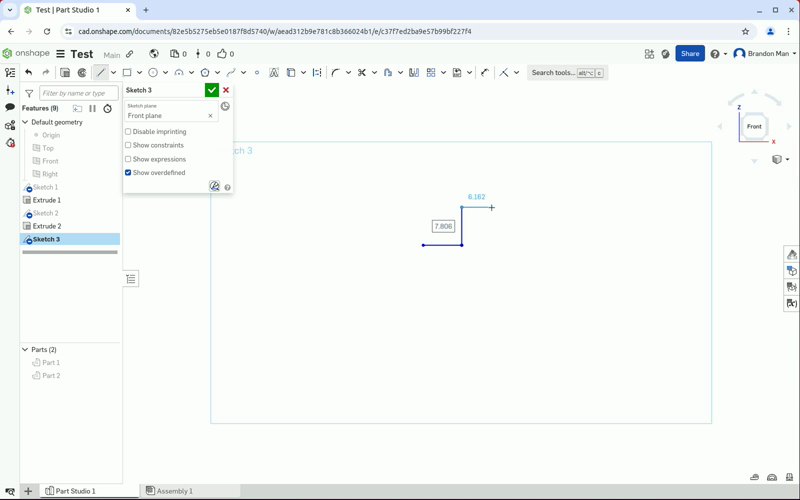
mouse_move(423, 207)
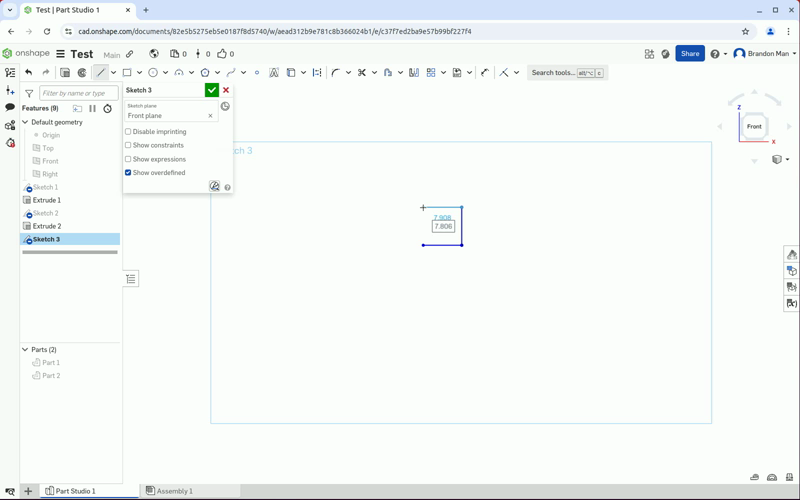
click(423, 207)
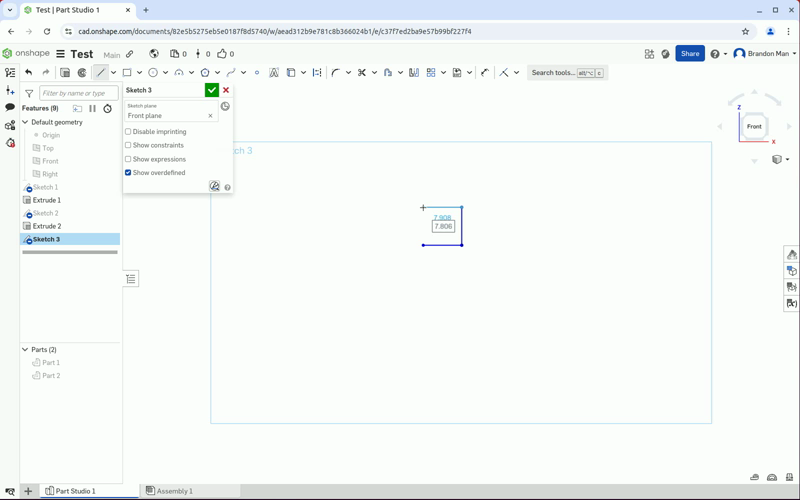
key_up(shift)
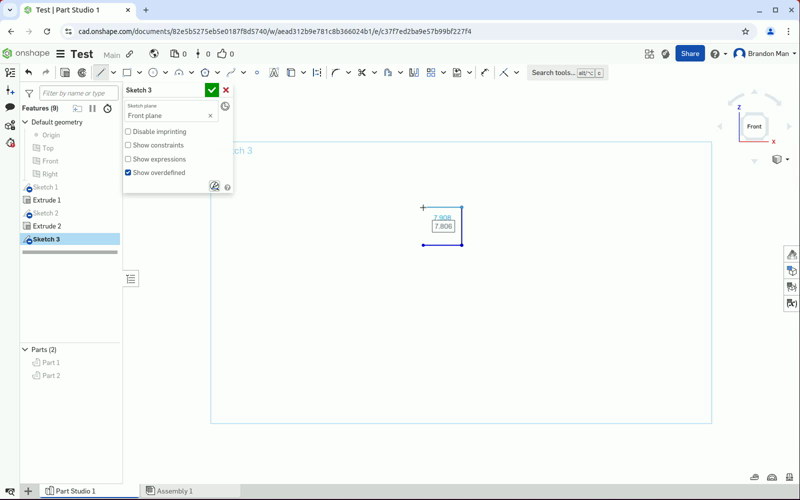
mouse_move(453, 207)
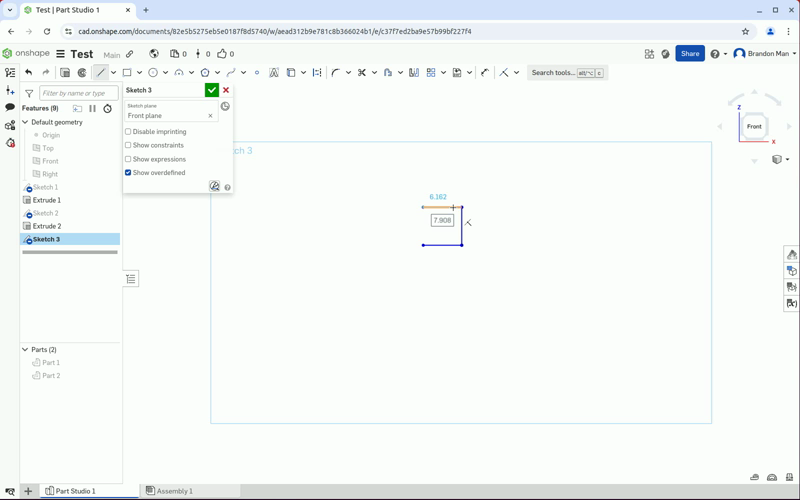
key_down(shift)
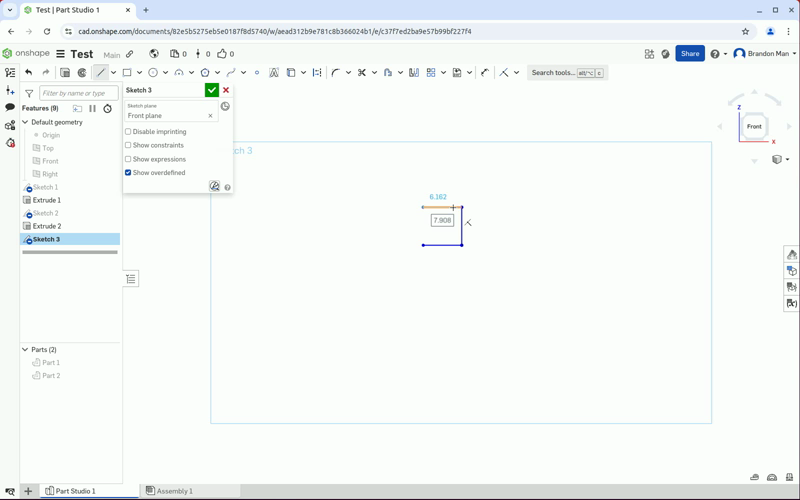
mouse_move(423, 245)
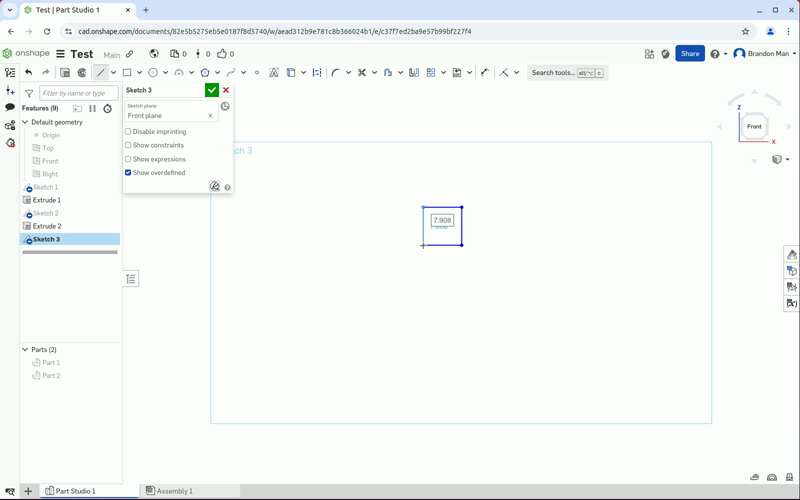
key_up(shift)
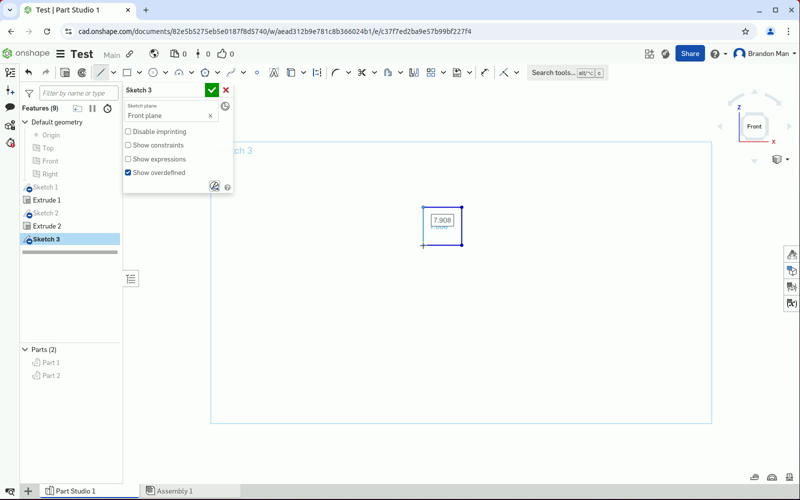
click(423, 245)
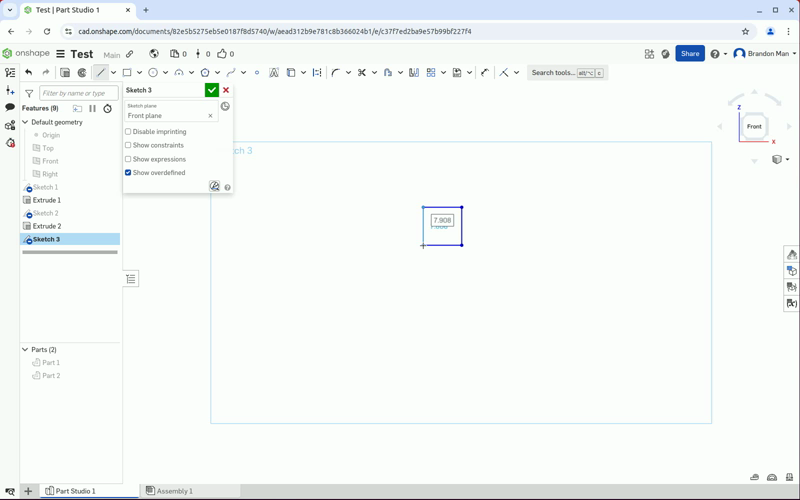
key(esc)
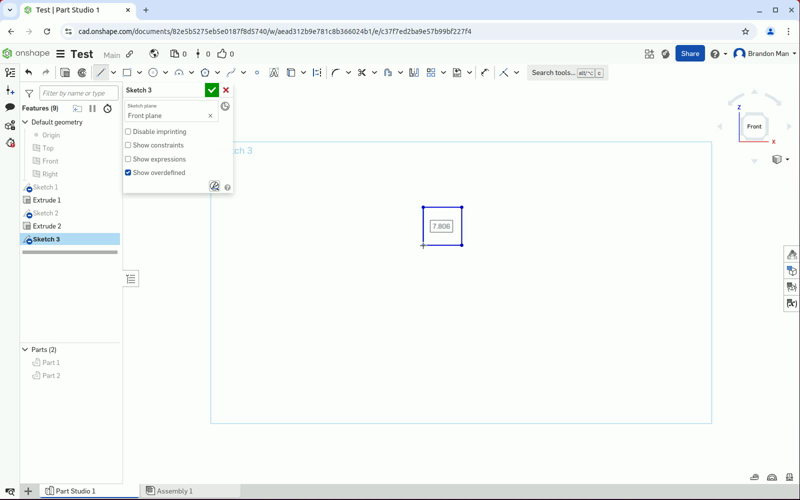
mouse_move(449, 225)
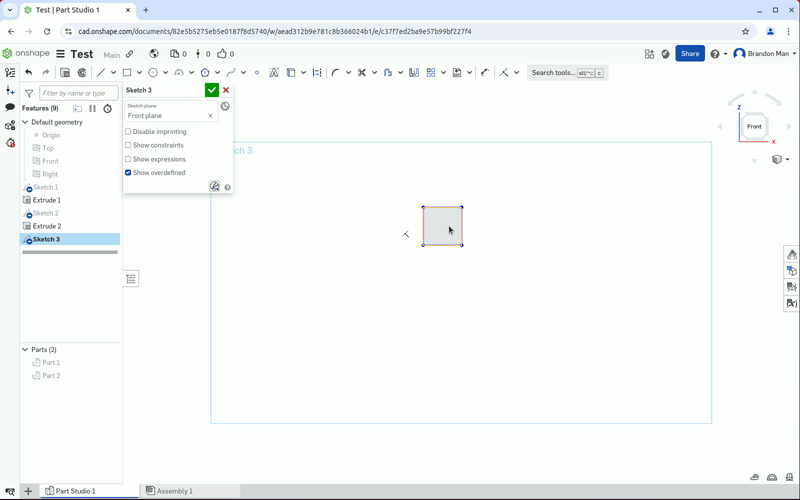
scroll(6)
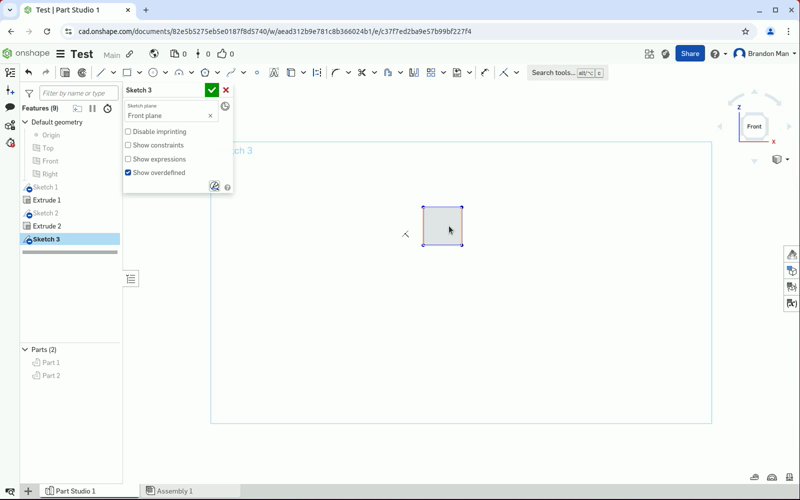
scroll(6)
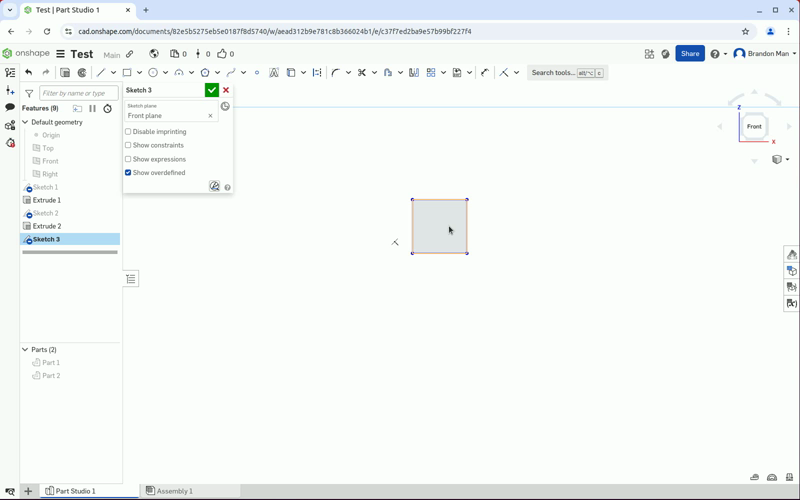
scroll(6)
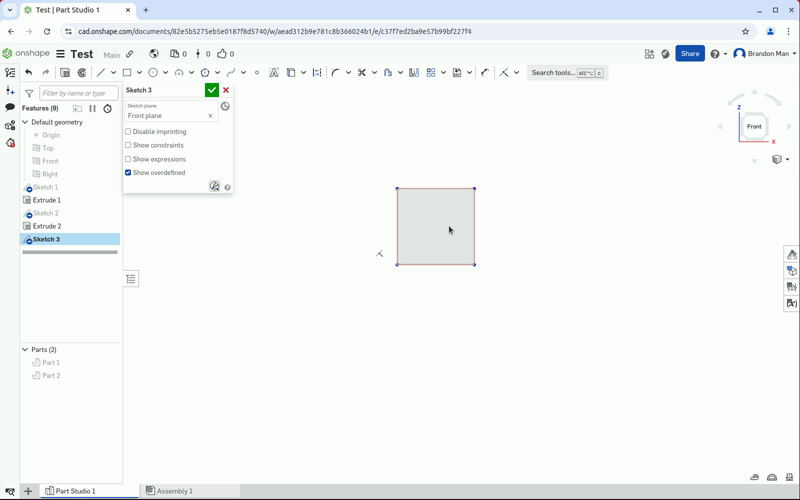
scroll(6)
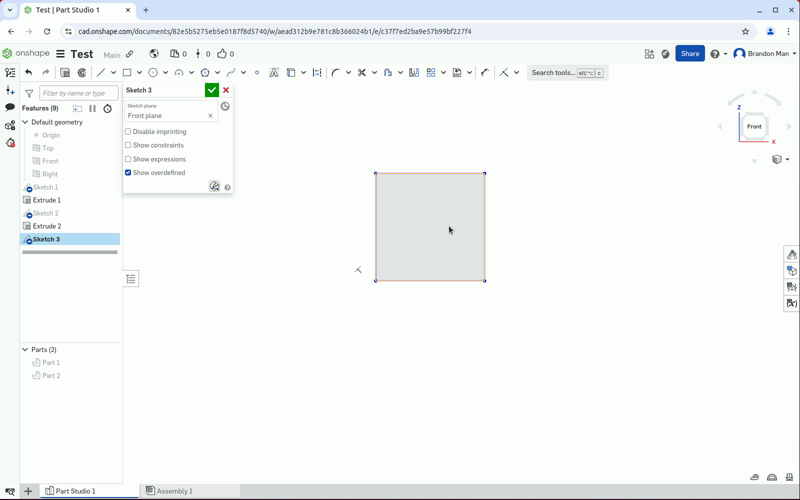
scroll(6)
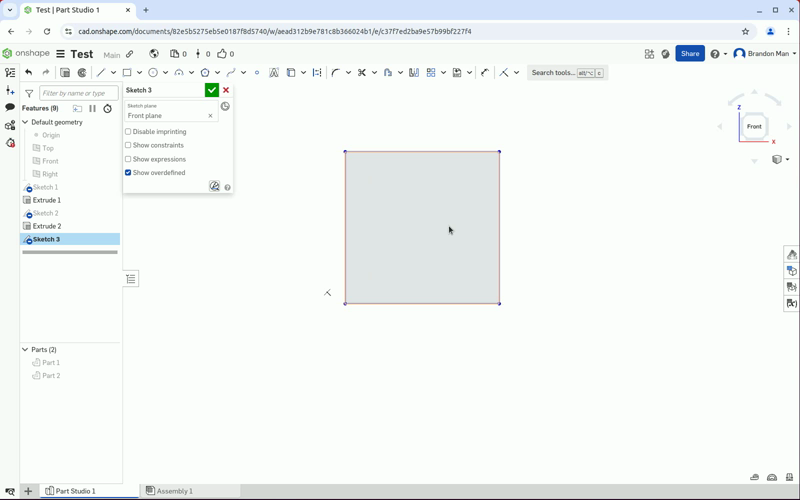
scroll(6)
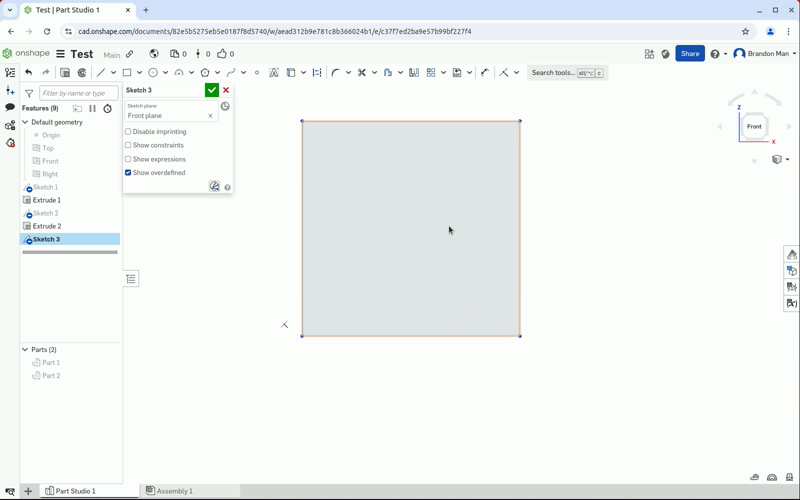
scroll(6)
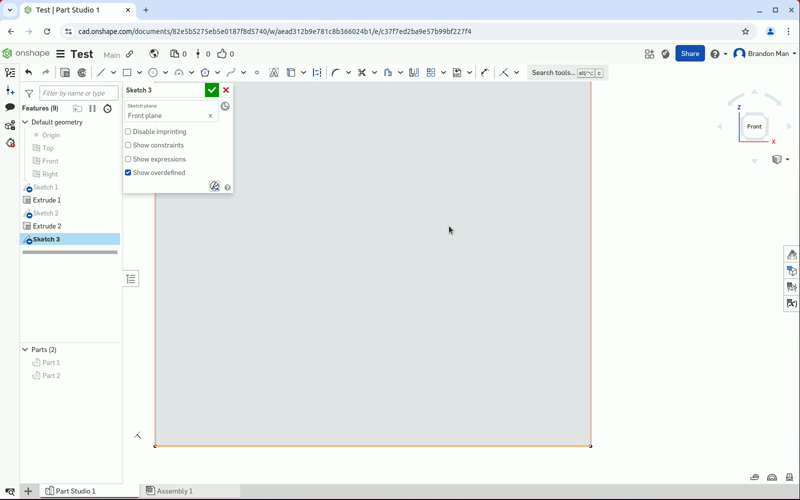
click(449, 225)
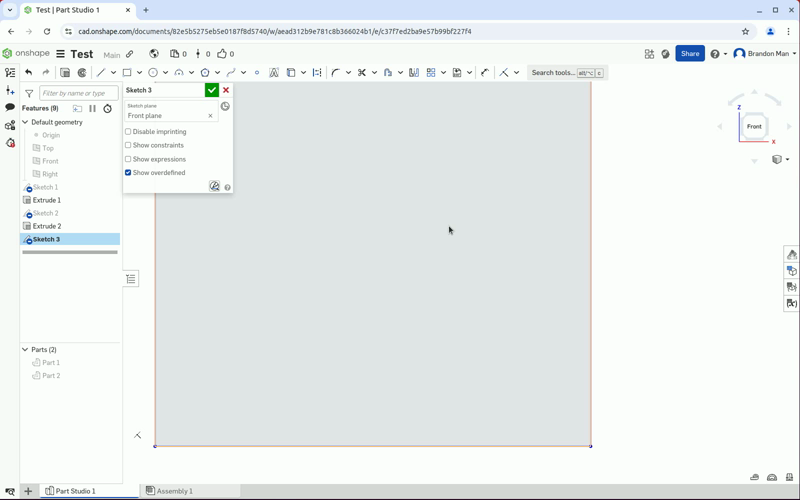
scroll(-6)
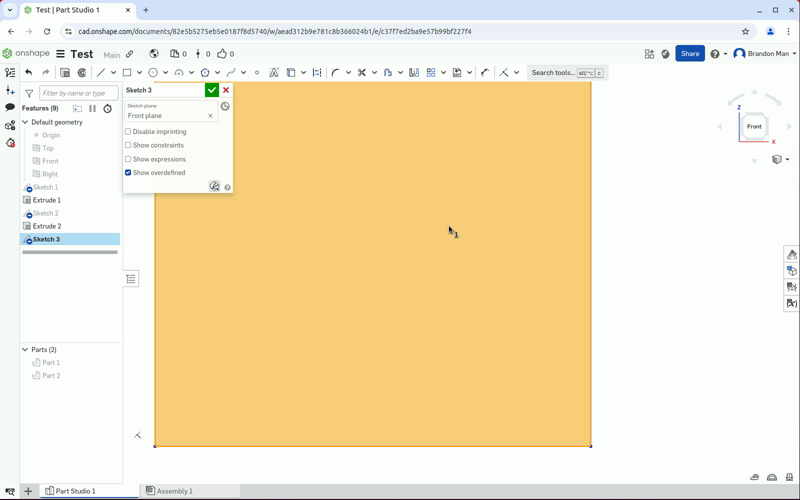
scroll(-6)
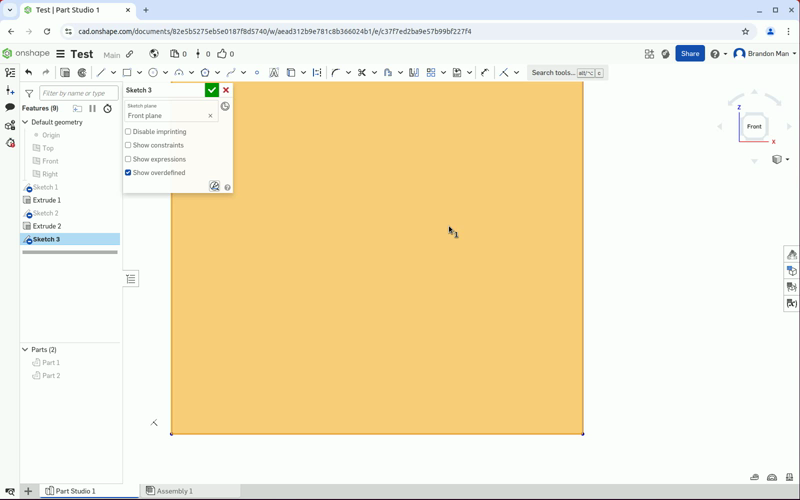
scroll(-6)
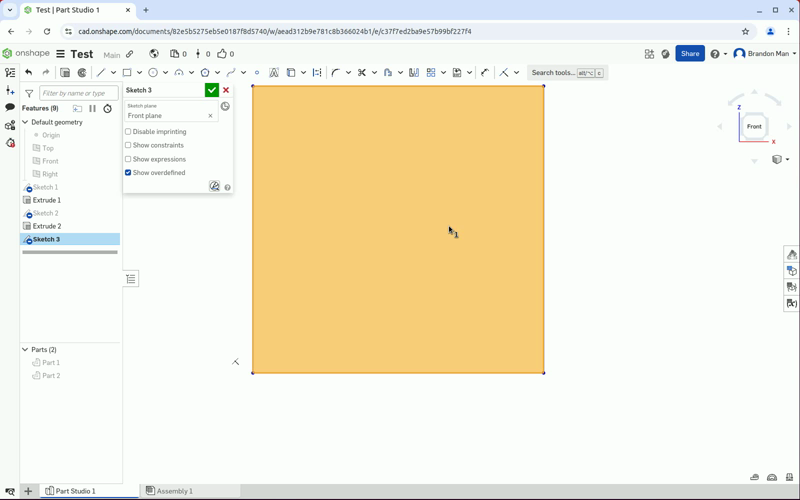
scroll(-6)
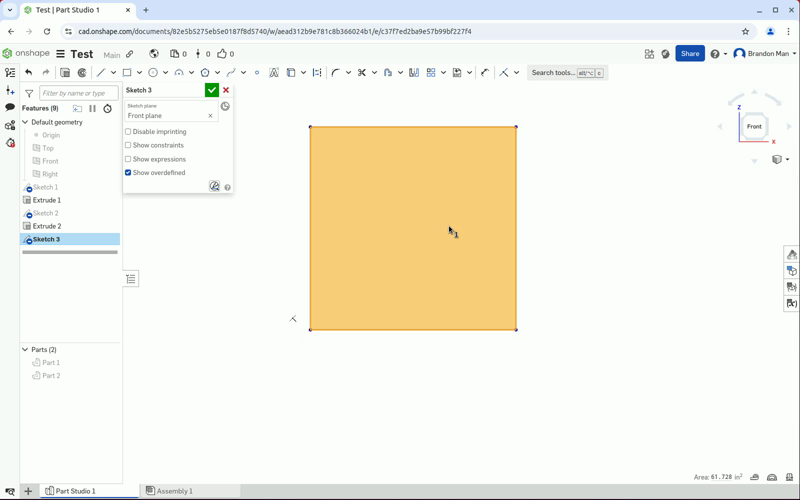
scroll(-6)
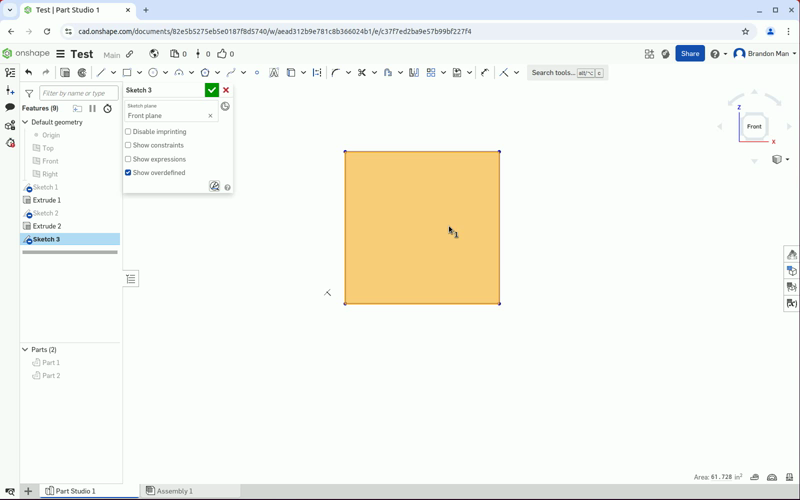
scroll(-6)
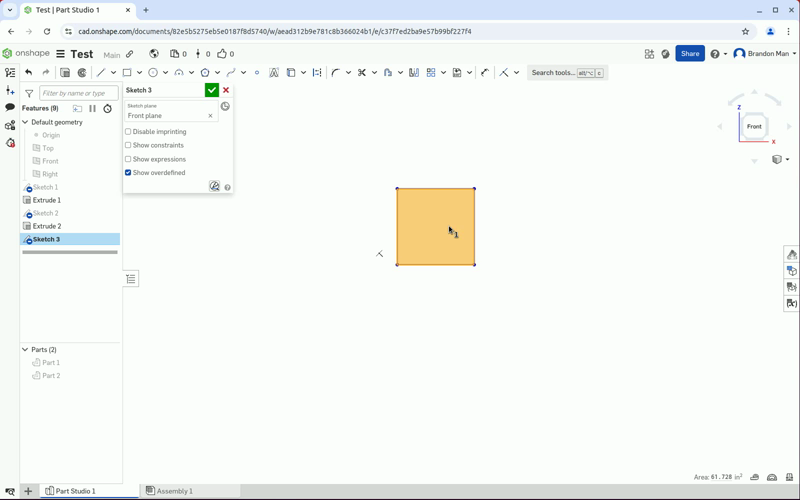
scroll(-6)
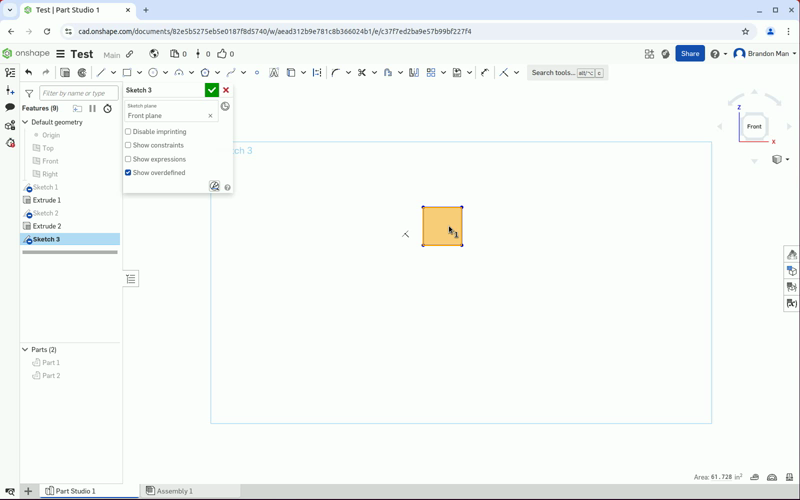
mouse_move(73, 352)
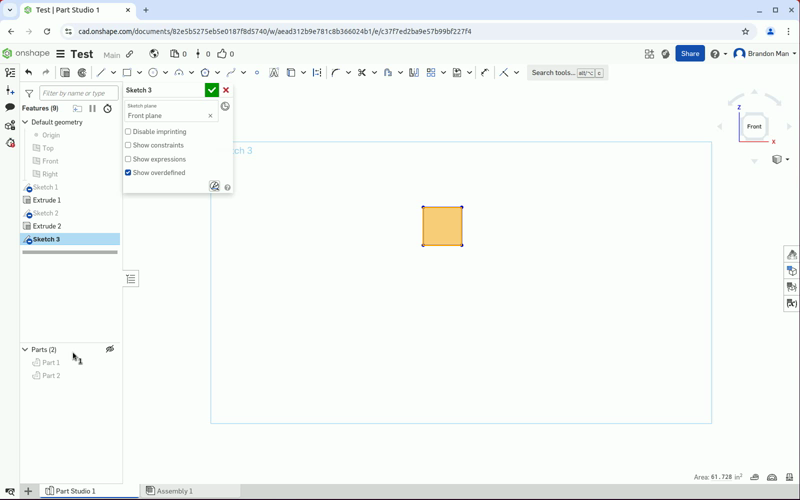
key(shift+y)
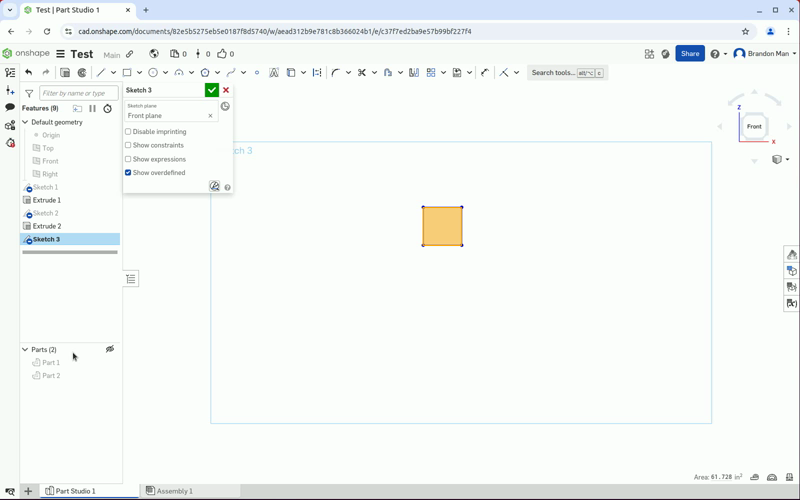
key(shift+e)
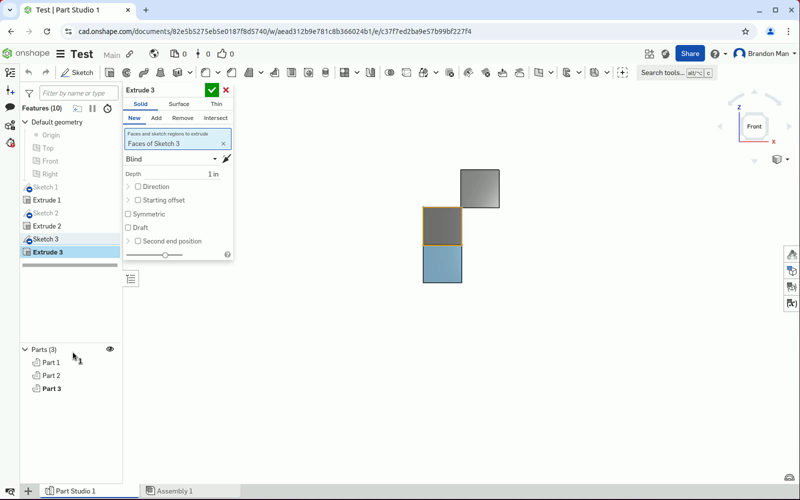
mouse_move(143, 106)
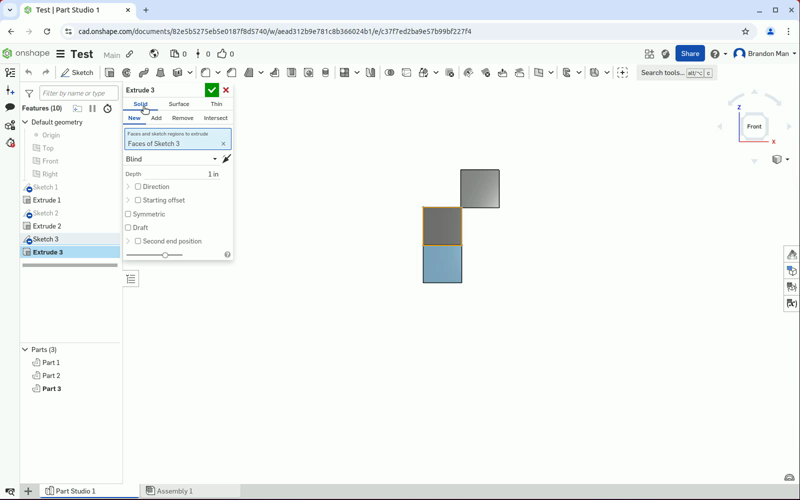
click(143, 106)
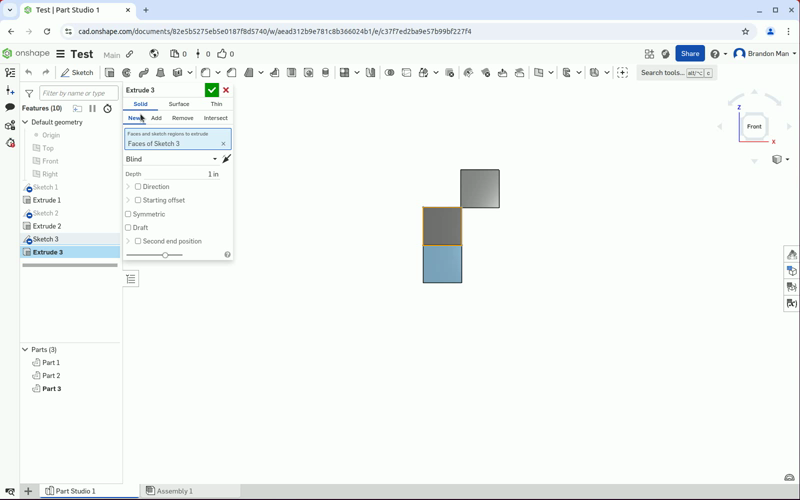
mouse_move(137, 120)
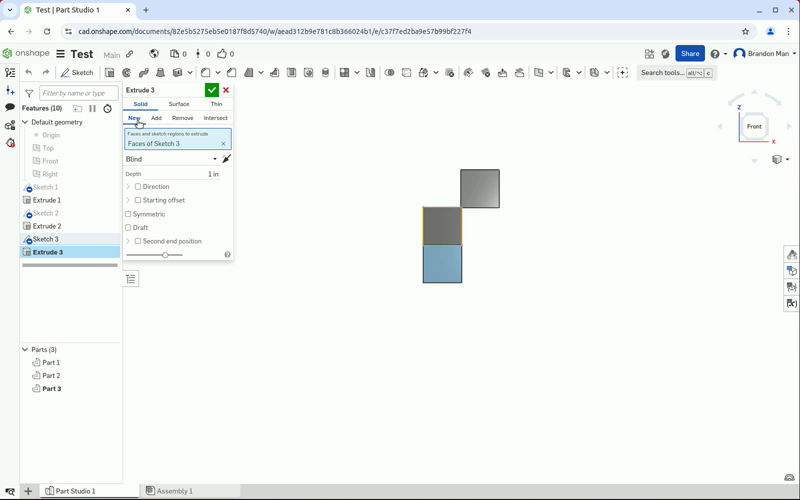
click(137, 120)
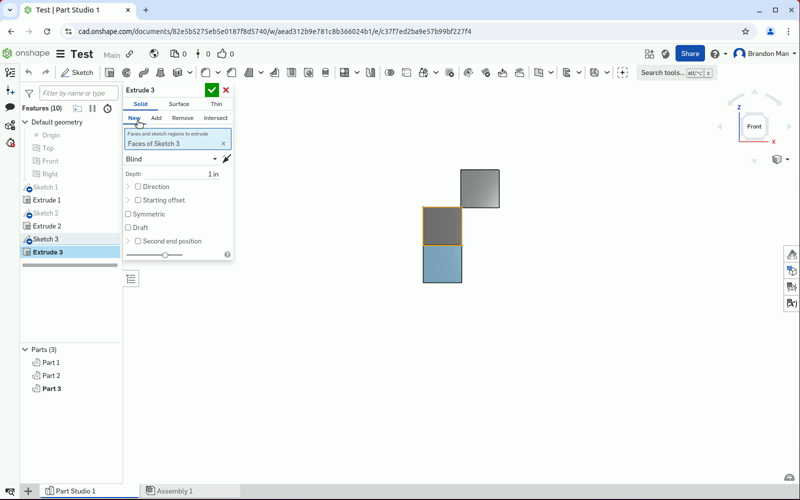
key(tab, 4)
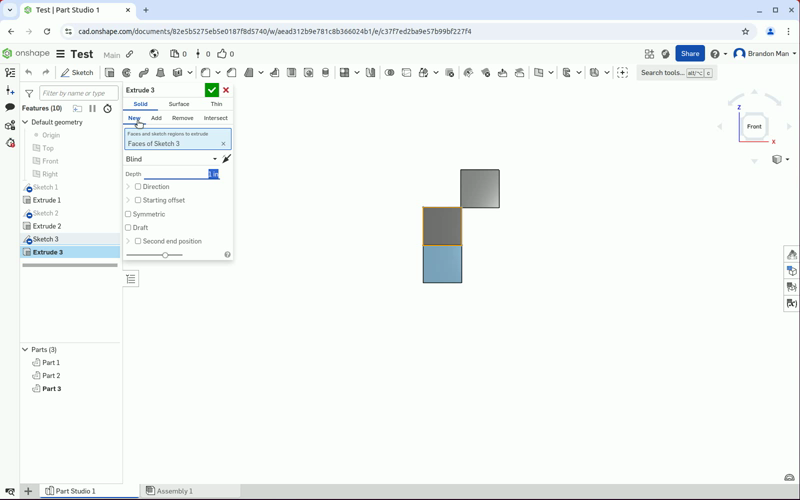
text(7.703)
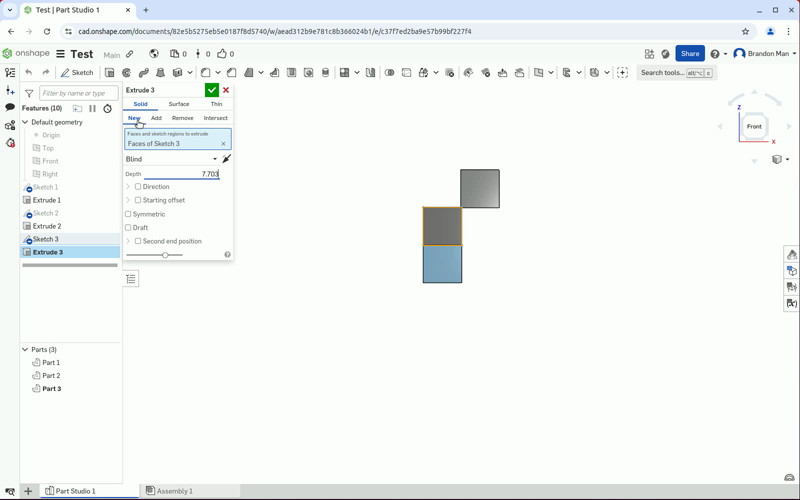
key(enter)
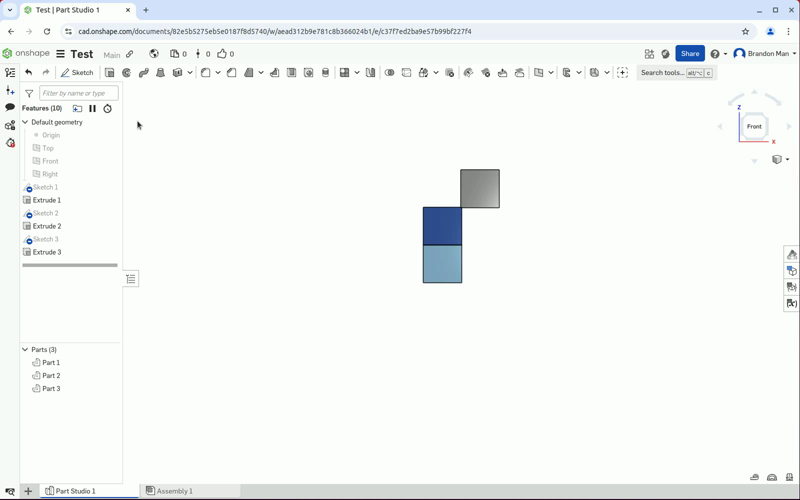
key(shift+h)
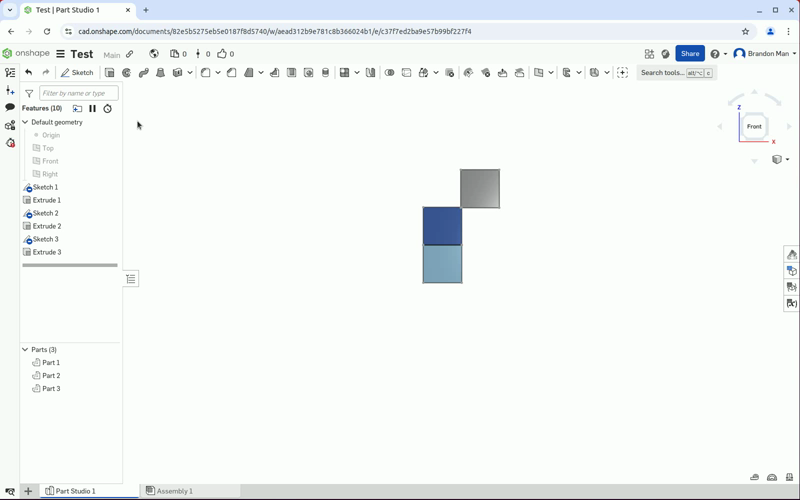
key(shift+h)
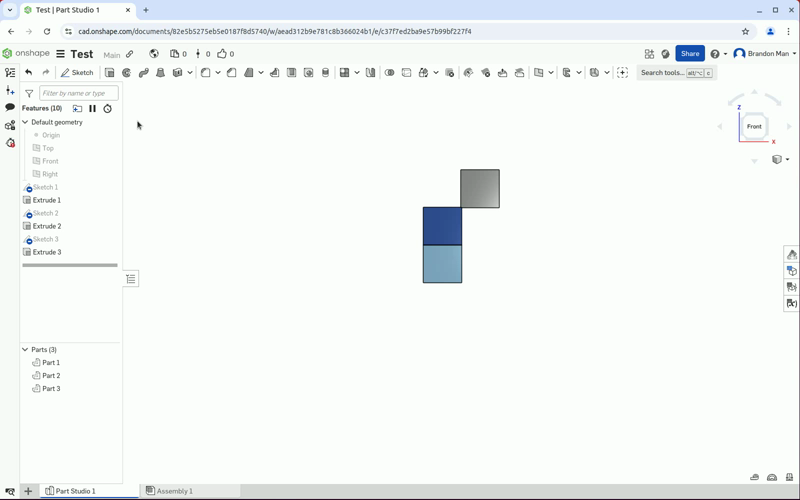
mouse_move(73, 189)
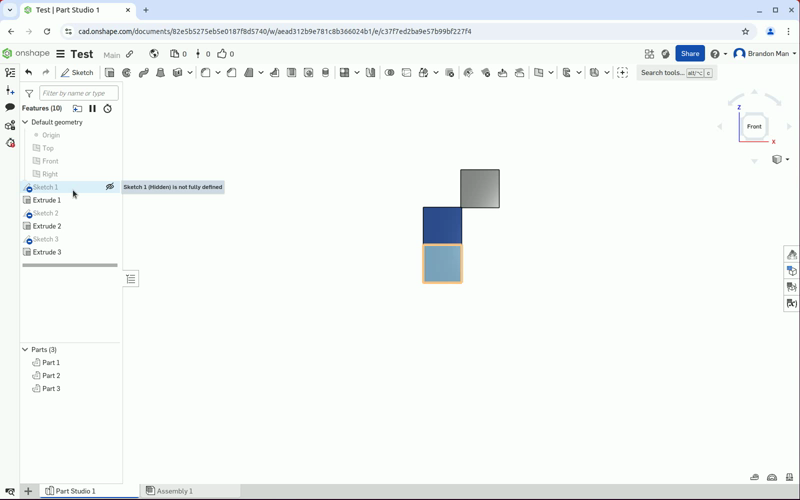
click(73, 189)
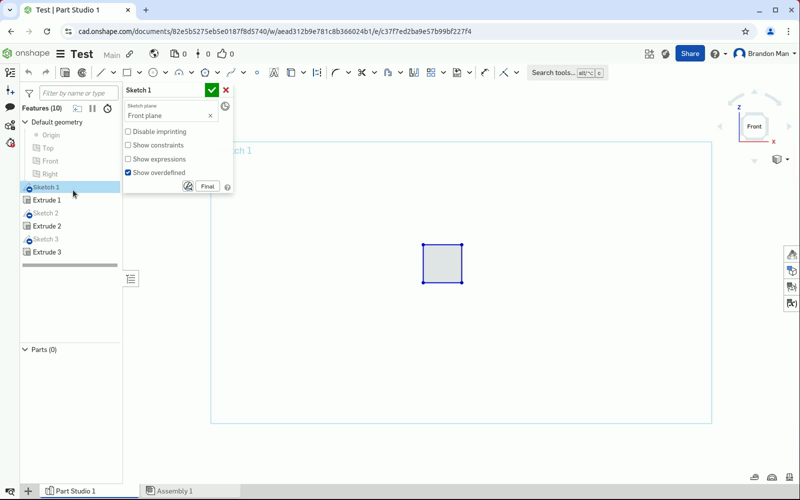
mouse_move(229, 92)
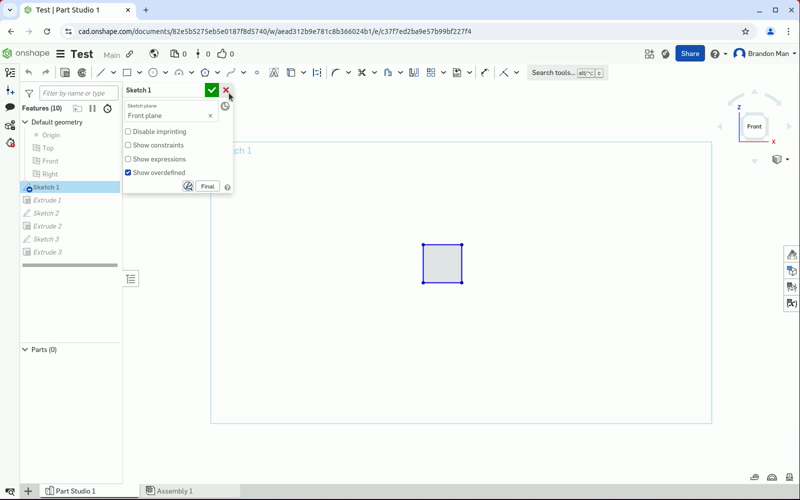
click(229, 92)
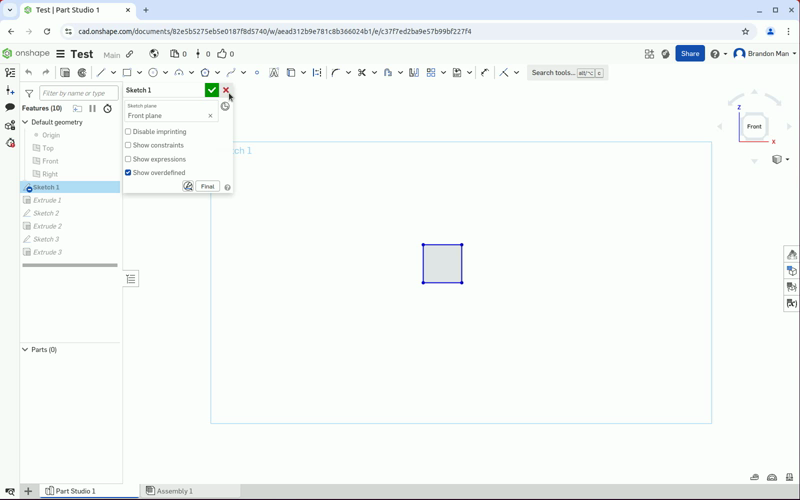
key(shift+s)
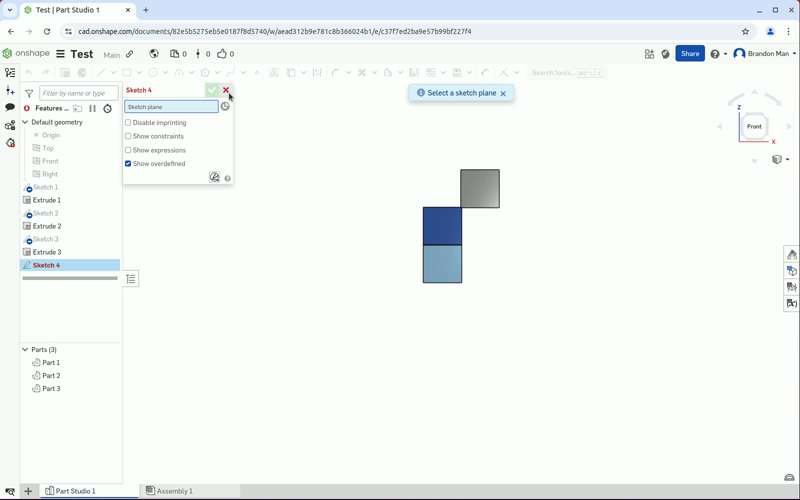
mouse_move(73, 163)
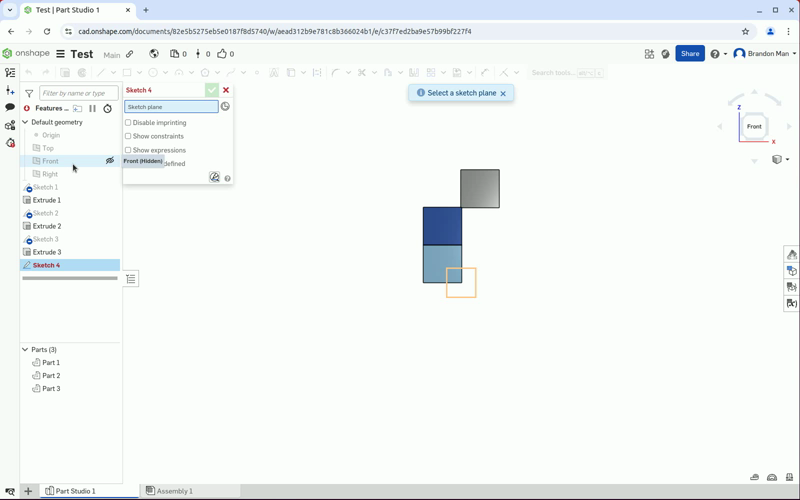
click(73, 163)
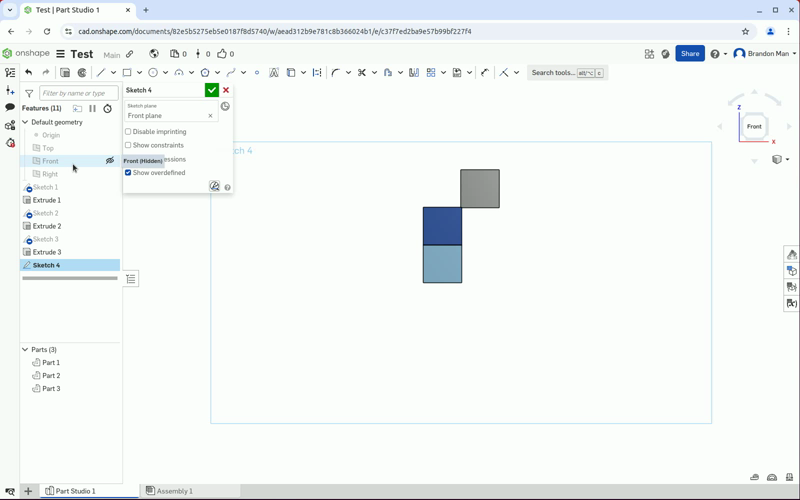
mouse_move(73, 352)
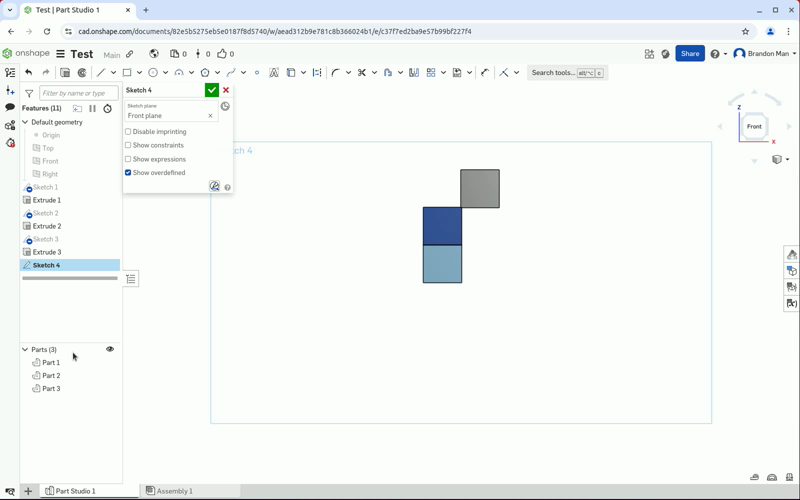
key(y)
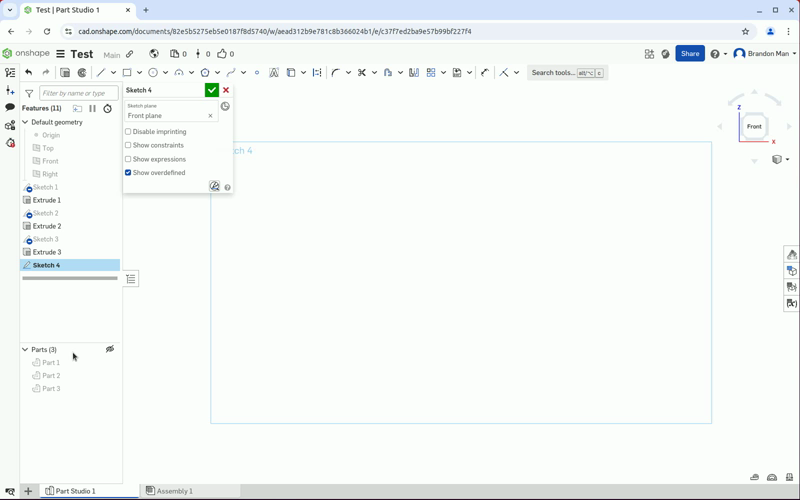
key(l)
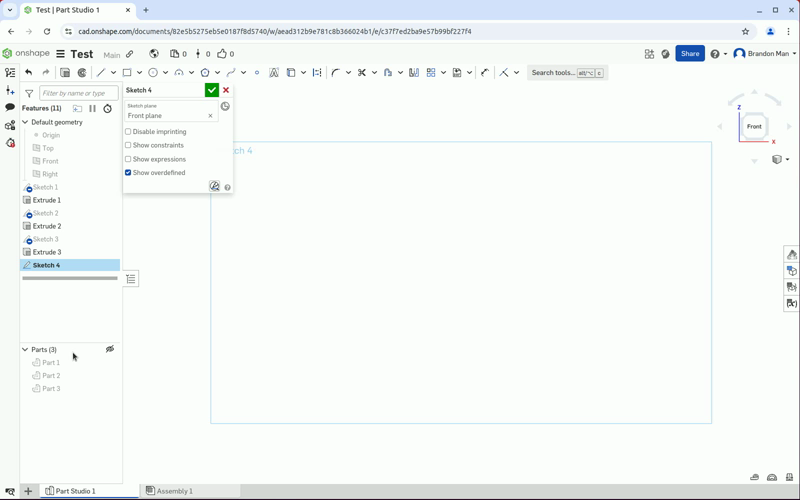
key_down(shift)
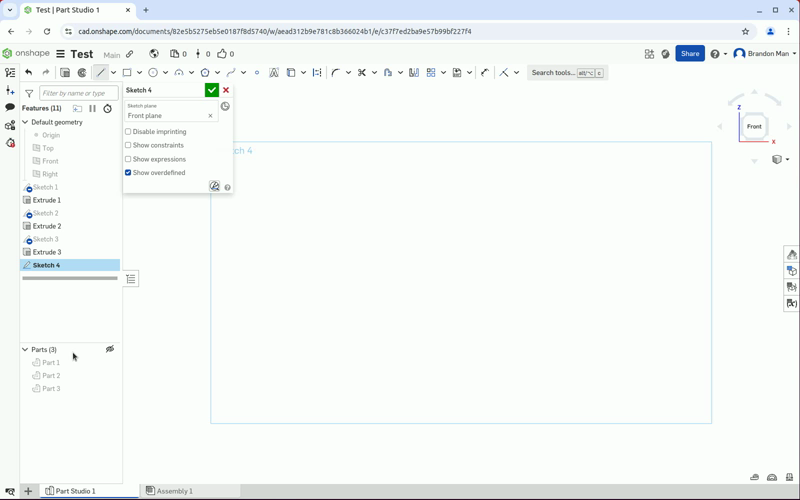
mouse_move(423, 207)
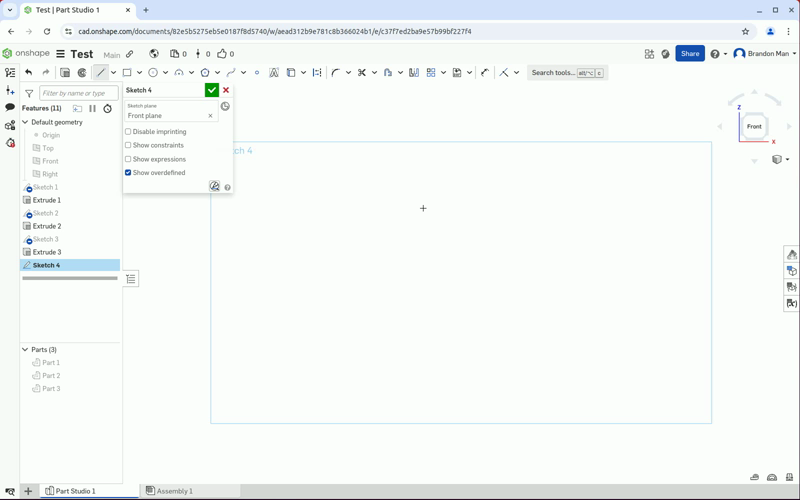
click(423, 207)
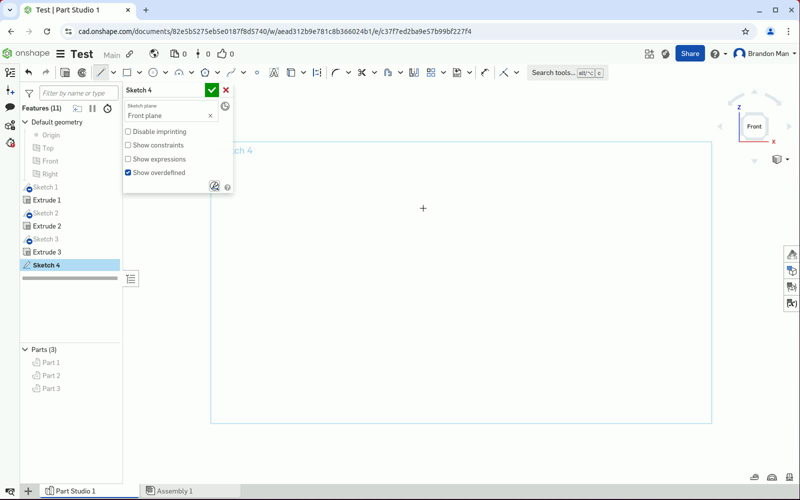
key_up(shift)
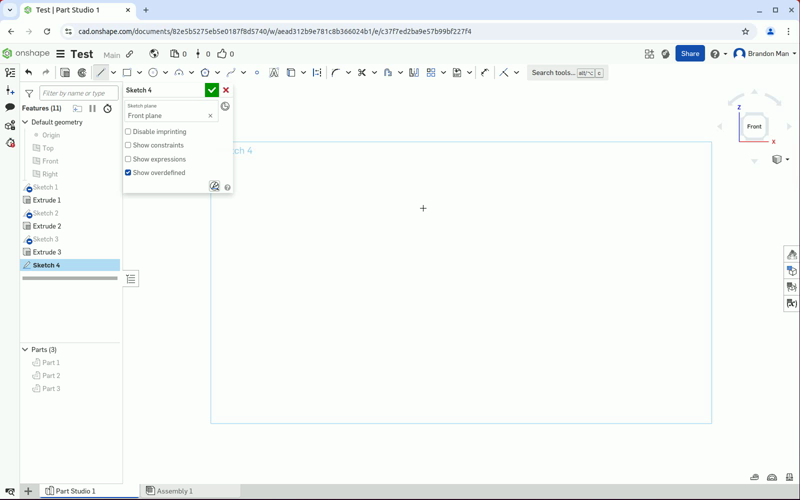
key_down(shift)
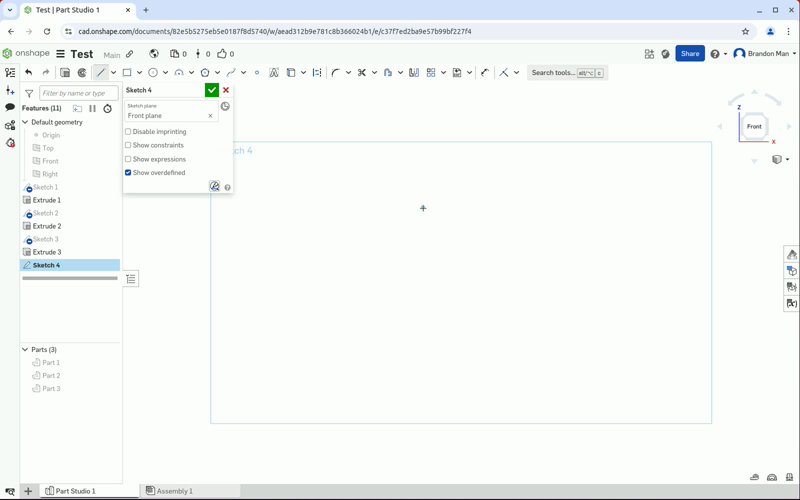
mouse_move(453, 207)
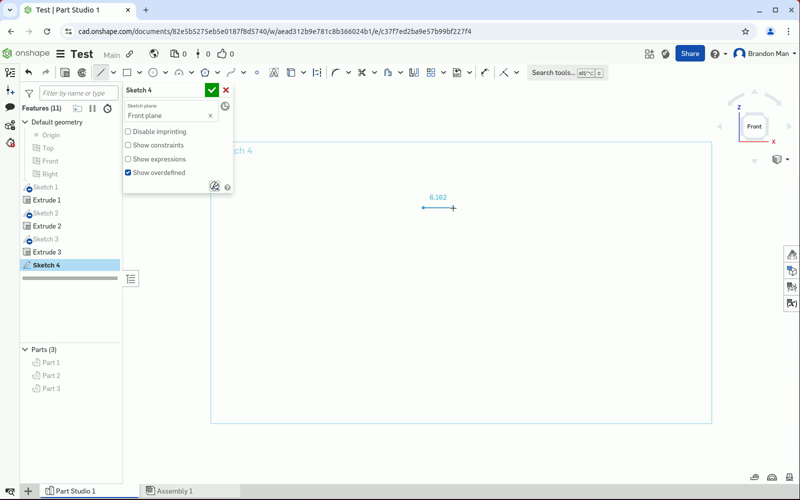
mouse_move(461, 207)
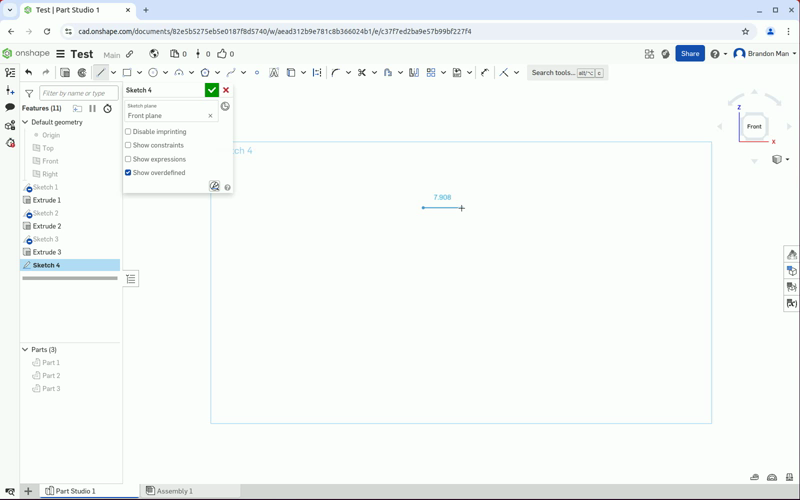
click(461, 207)
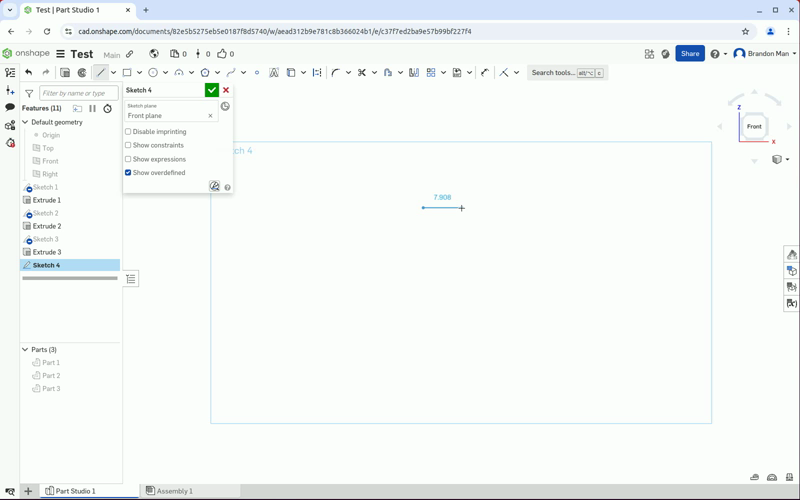
key_up(shift)
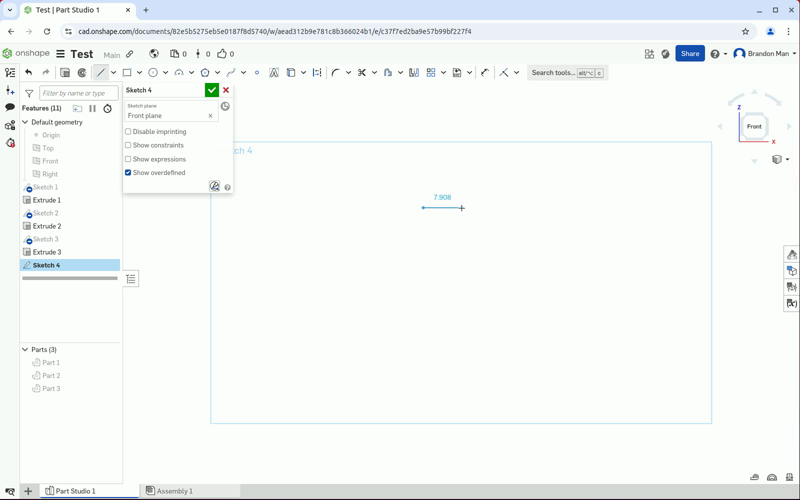
key_down(shift)
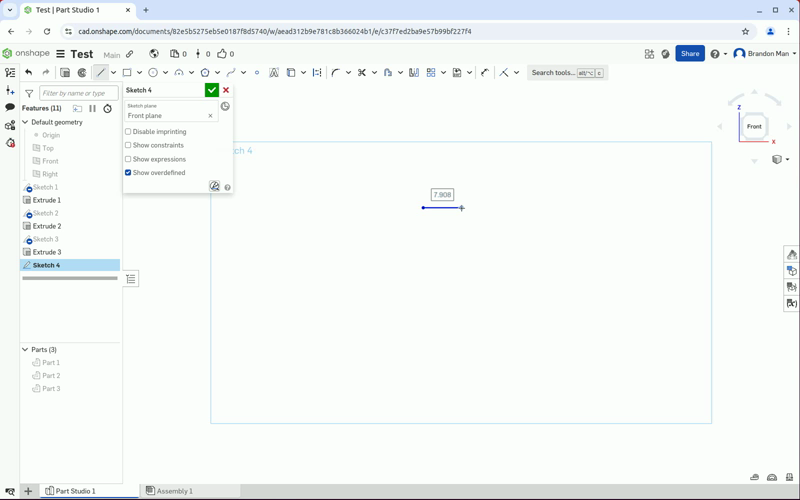
mouse_move(491, 207)
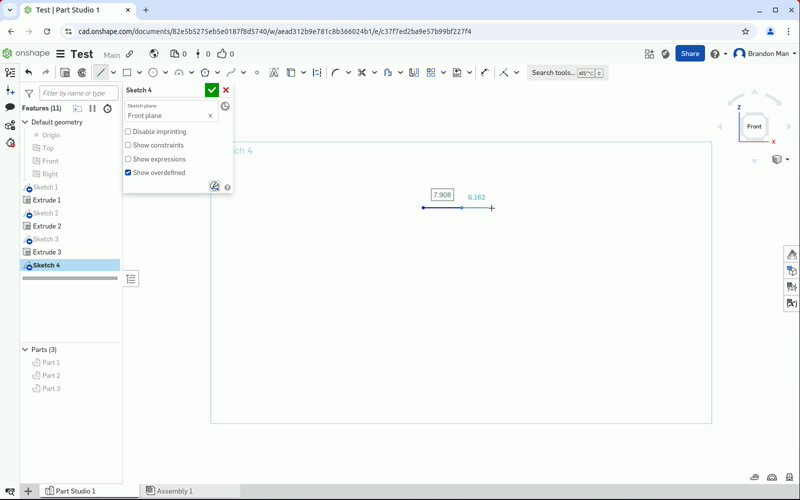
mouse_move(461, 169)
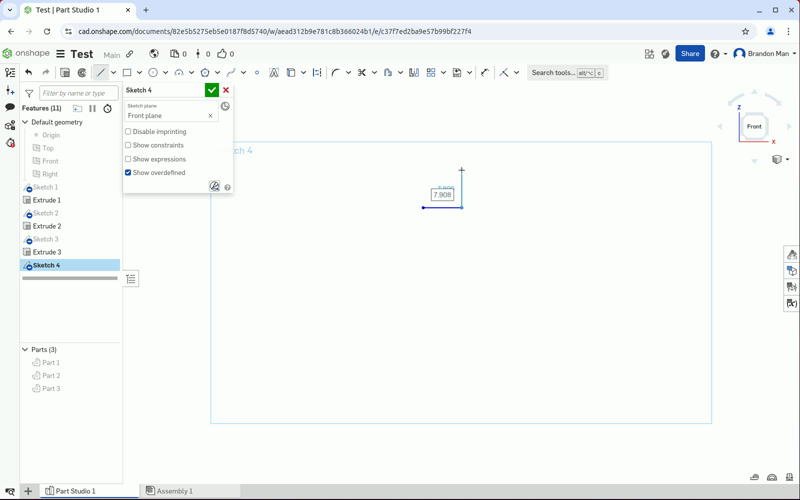
click(461, 169)
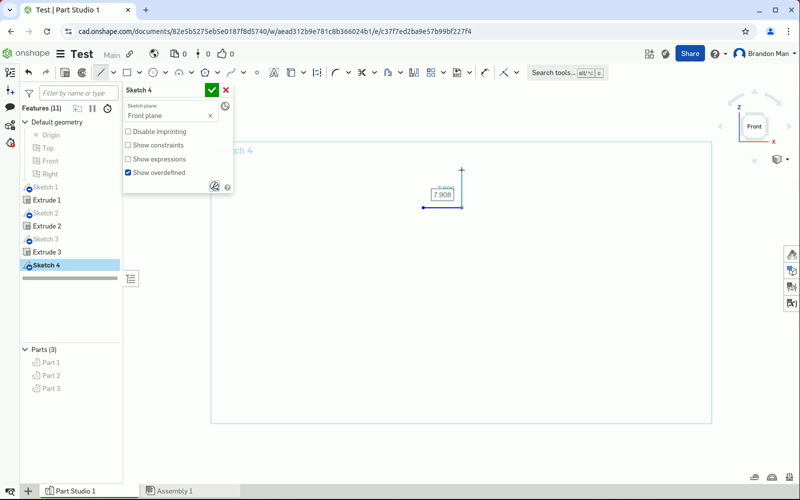
key_up(shift)
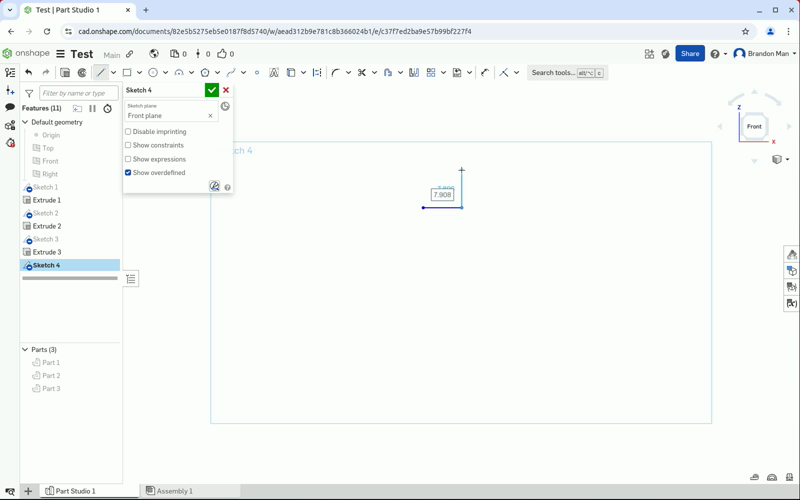
key_down(shift)
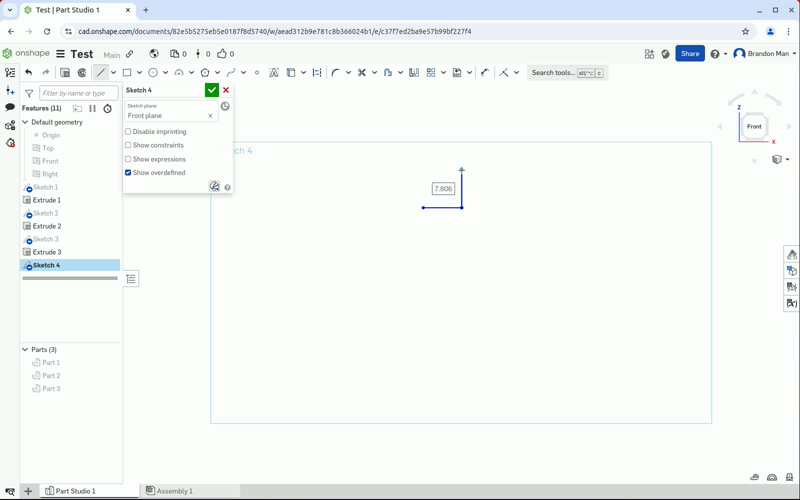
mouse_move(491, 169)
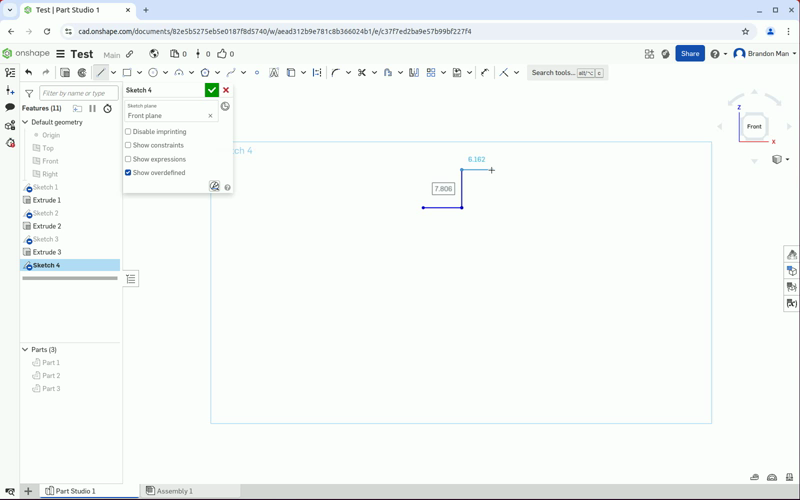
mouse_move(423, 169)
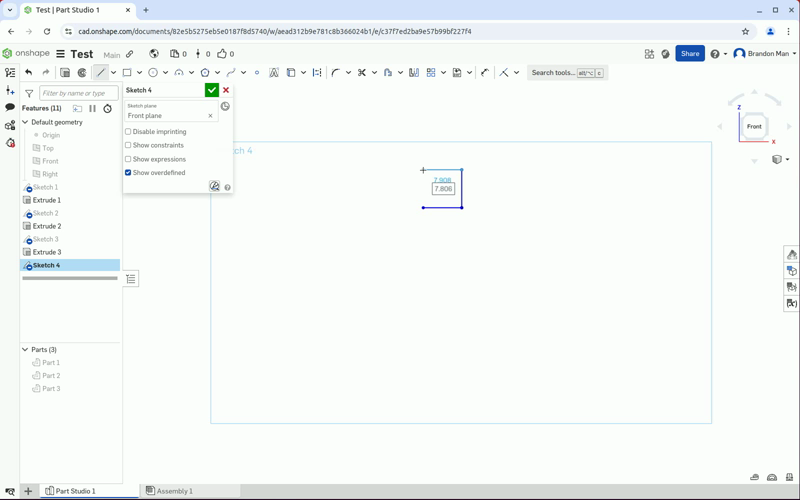
click(423, 169)
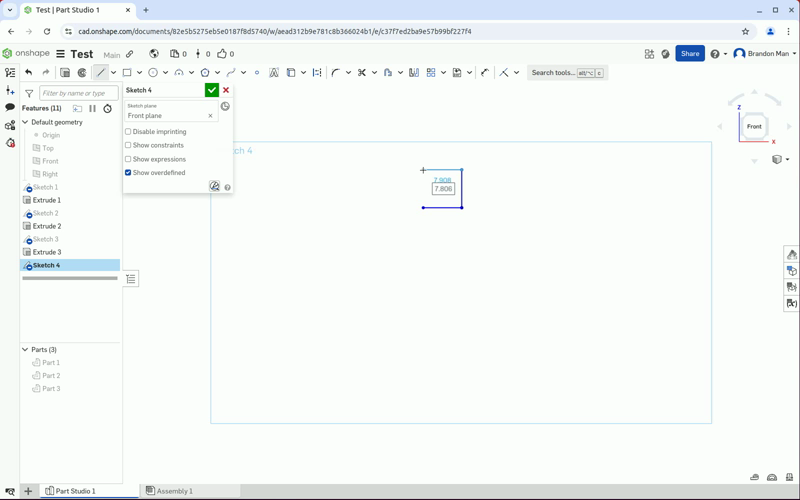
key_up(shift)
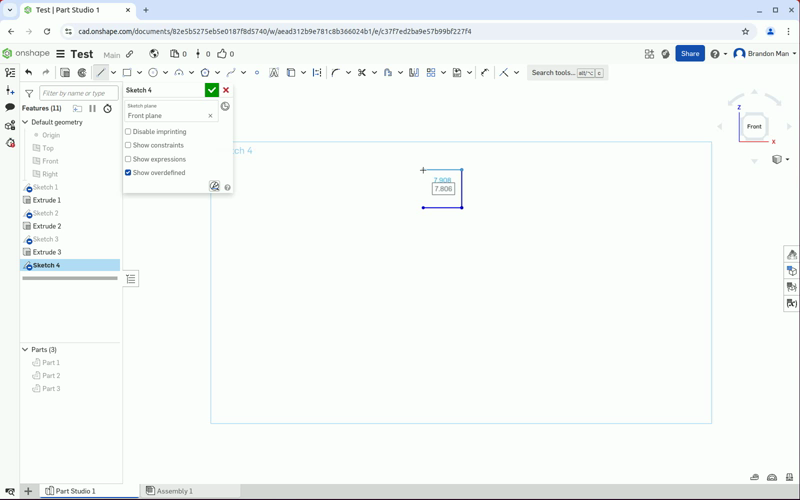
mouse_move(453, 169)
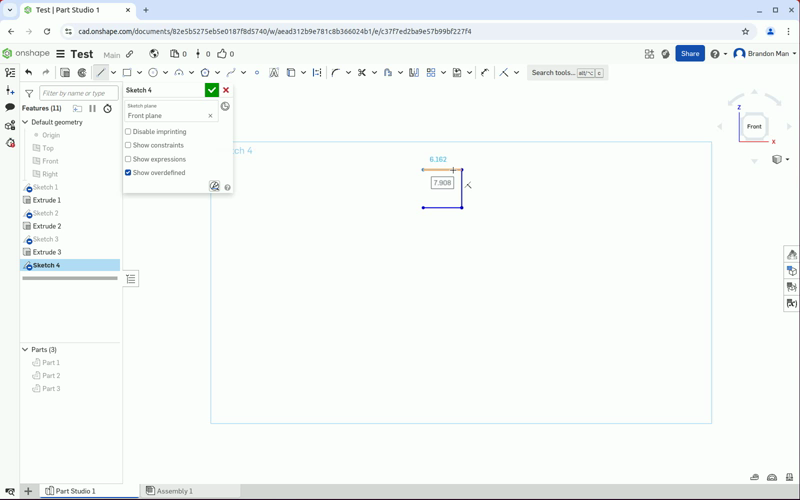
key_down(shift)
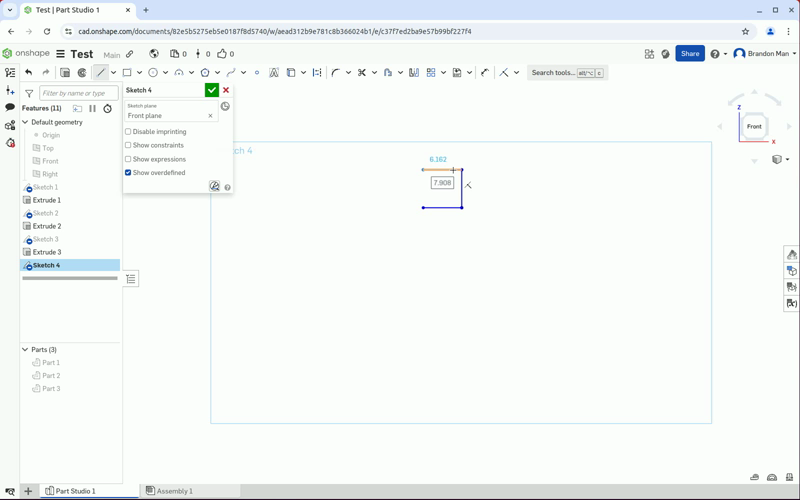
mouse_move(423, 207)
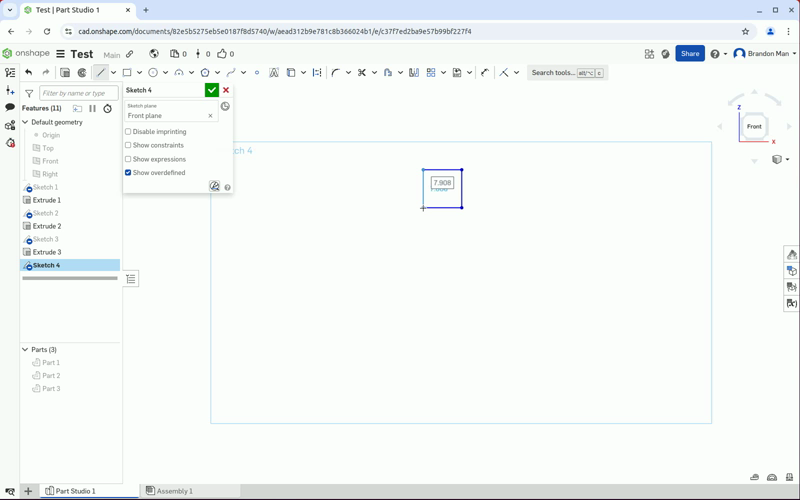
key_up(shift)
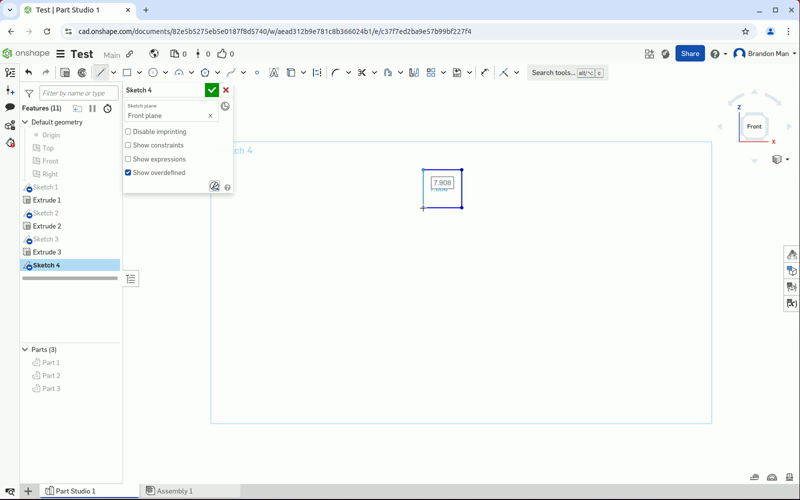
click(423, 207)
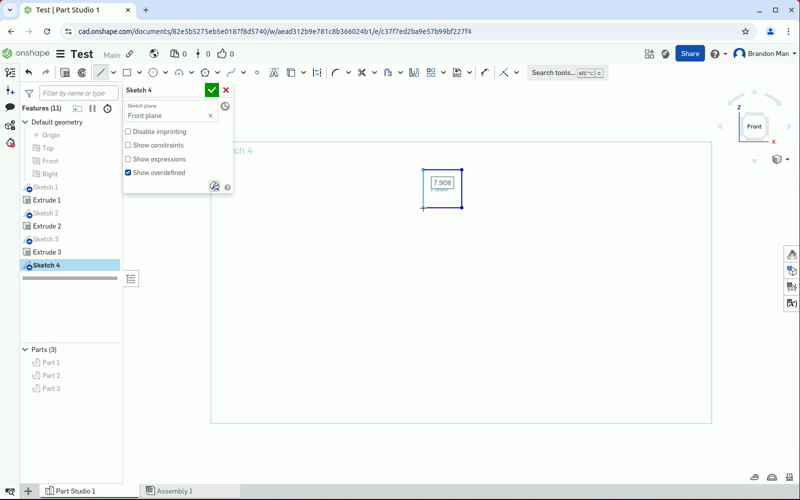
key(esc)
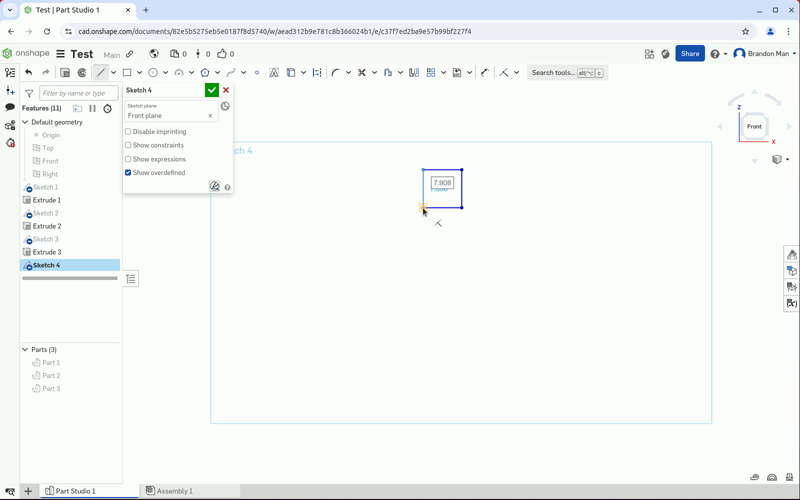
mouse_move(450, 179)
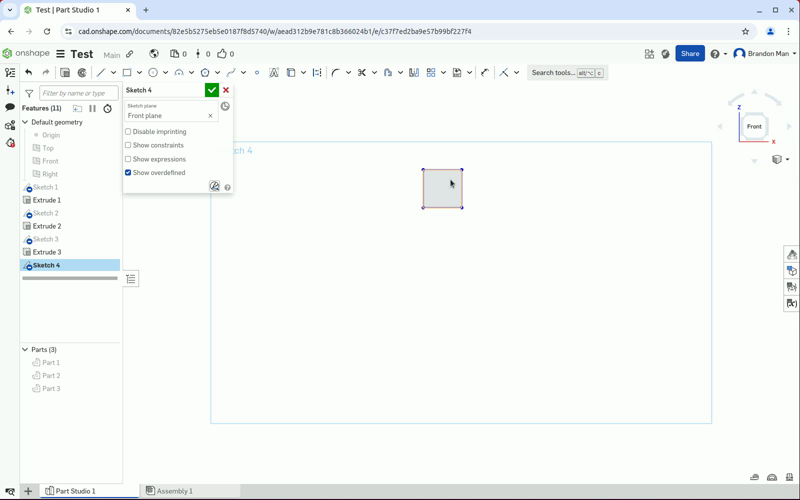
scroll(6)
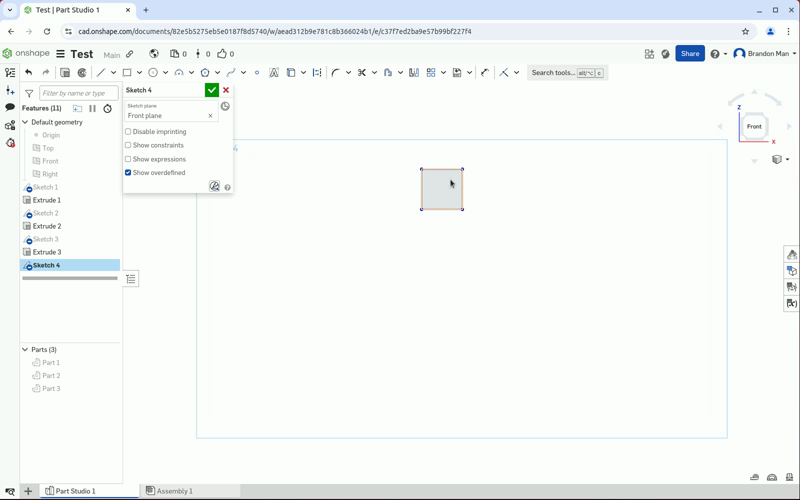
scroll(6)
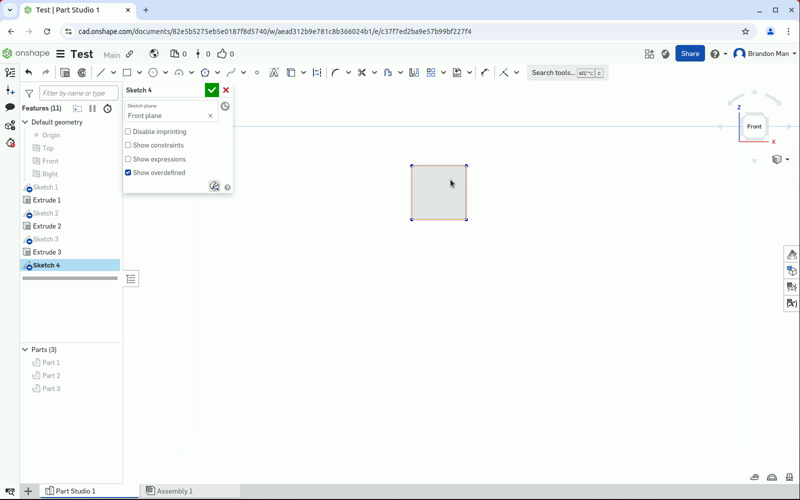
scroll(6)
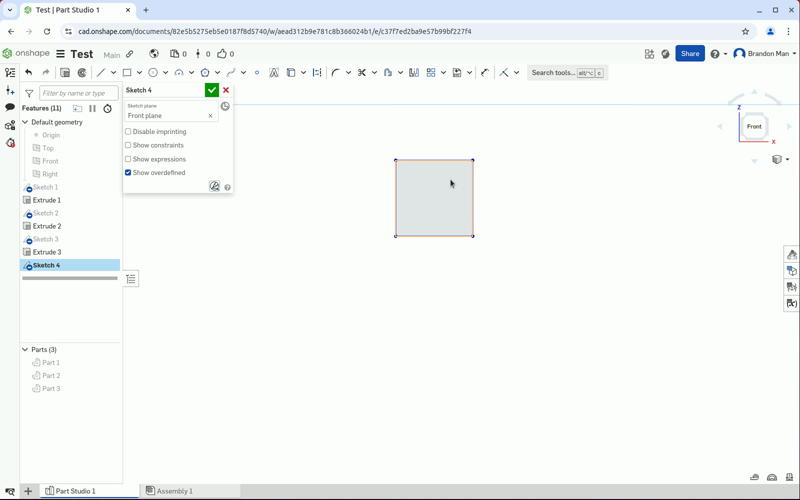
scroll(6)
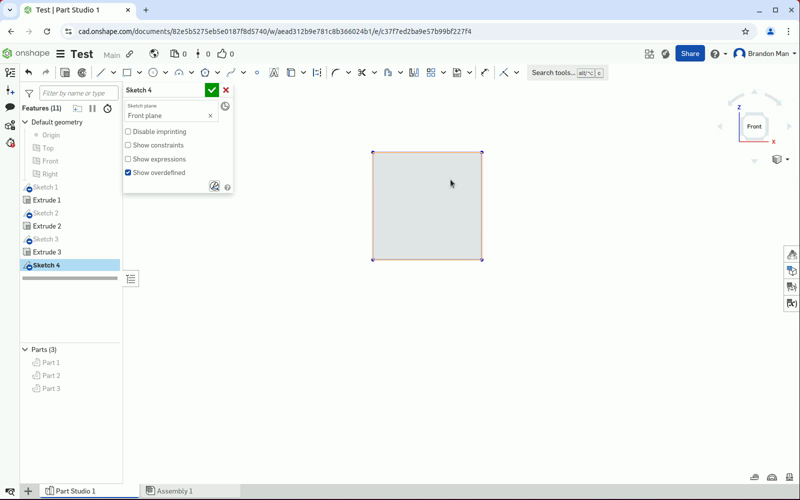
scroll(6)
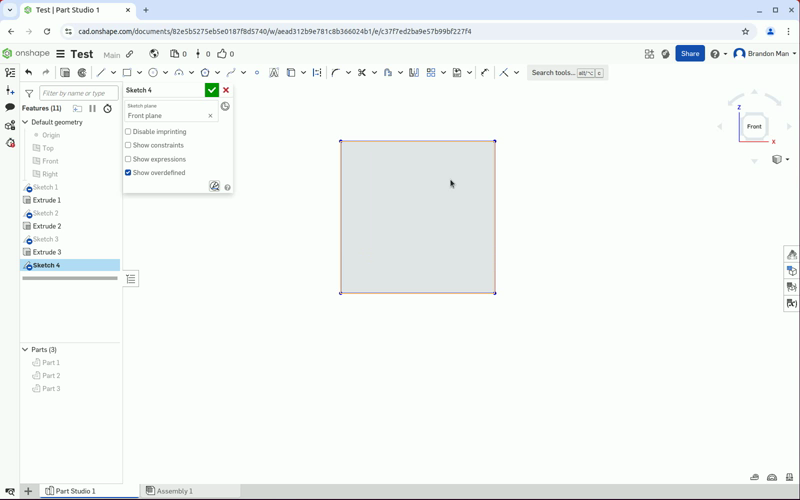
scroll(6)
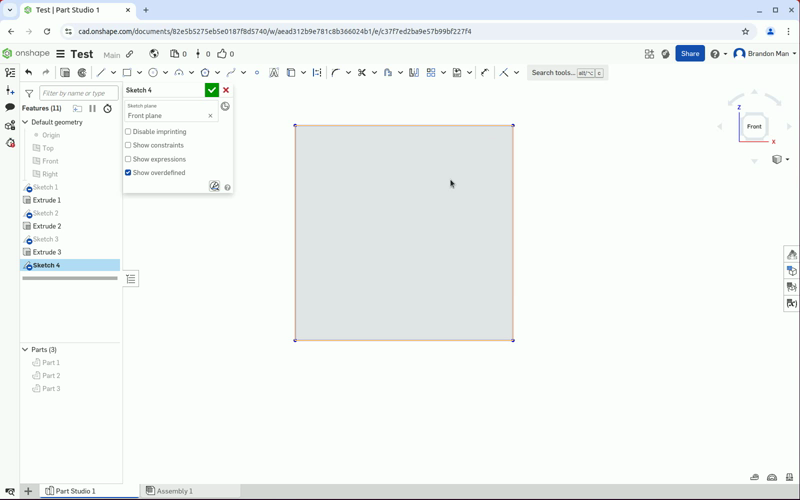
scroll(6)
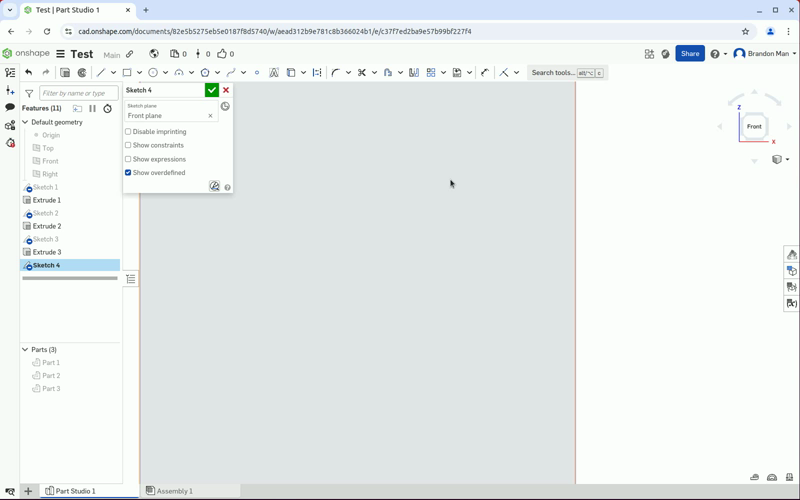
click(450, 179)
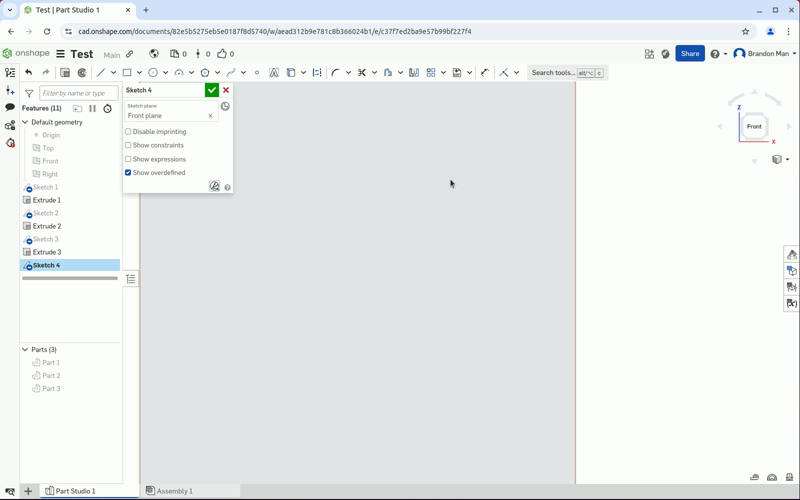
scroll(-6)
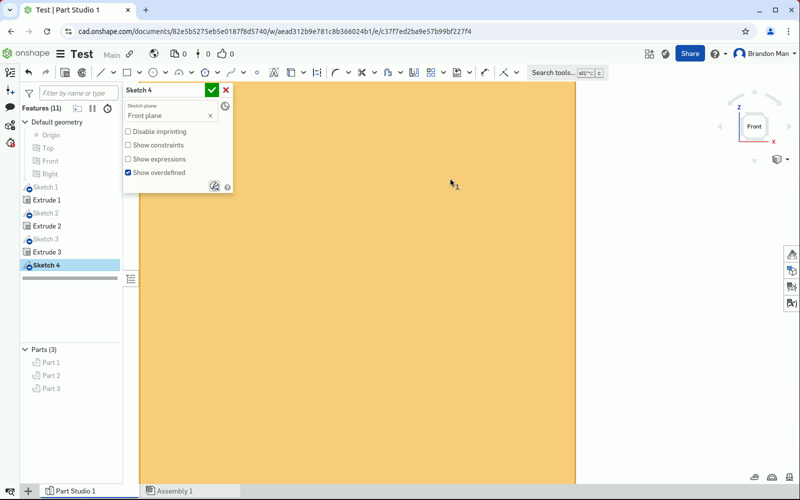
scroll(-6)
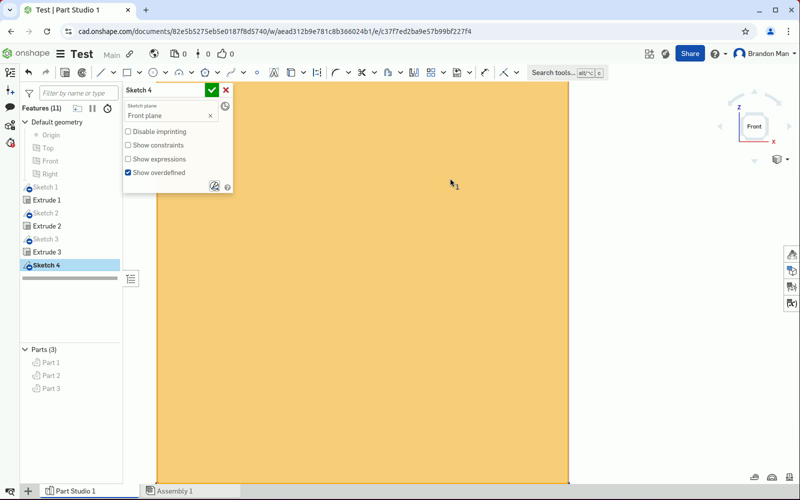
scroll(-6)
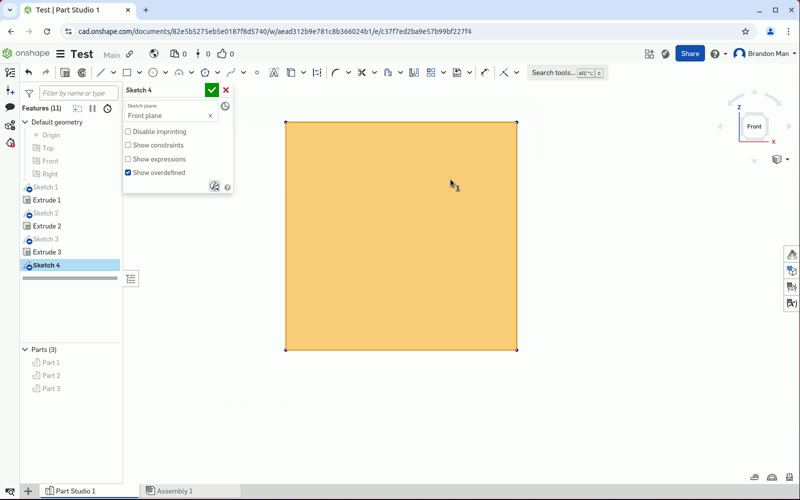
scroll(-6)
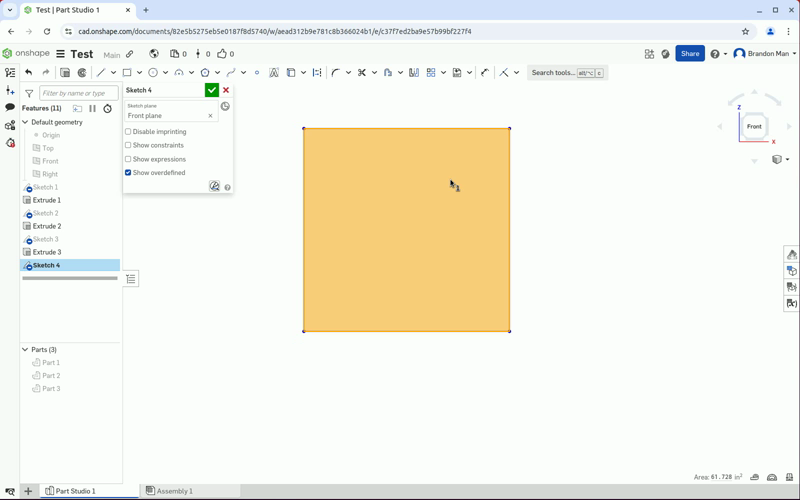
scroll(-6)
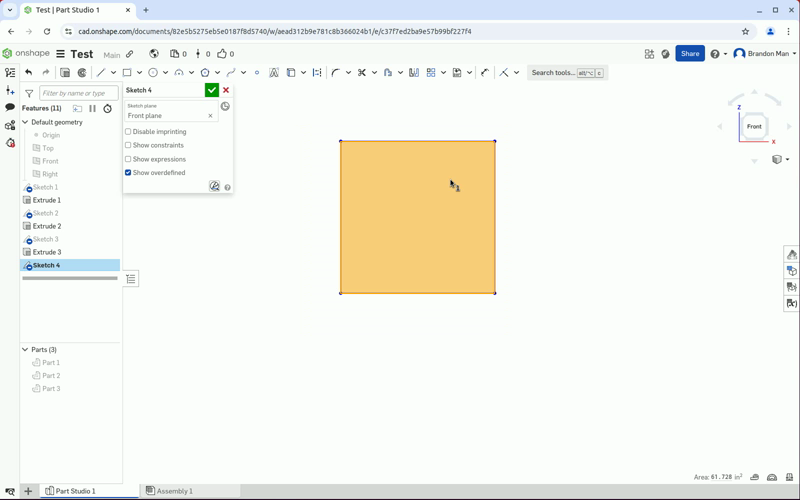
scroll(-6)
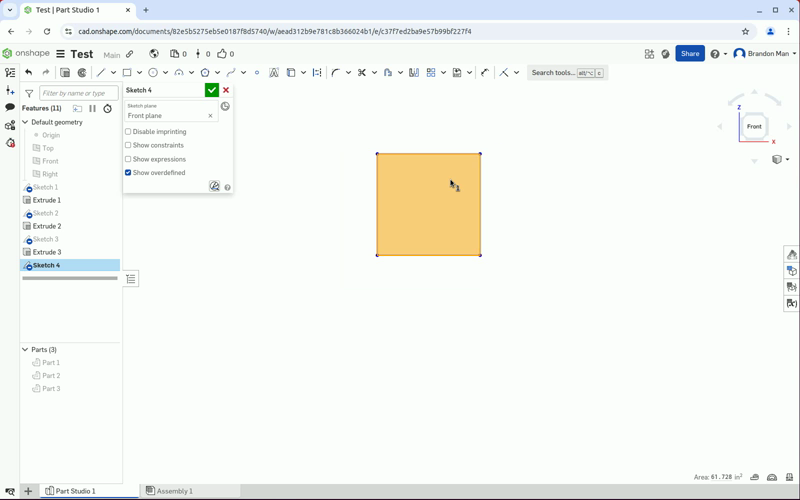
scroll(-6)
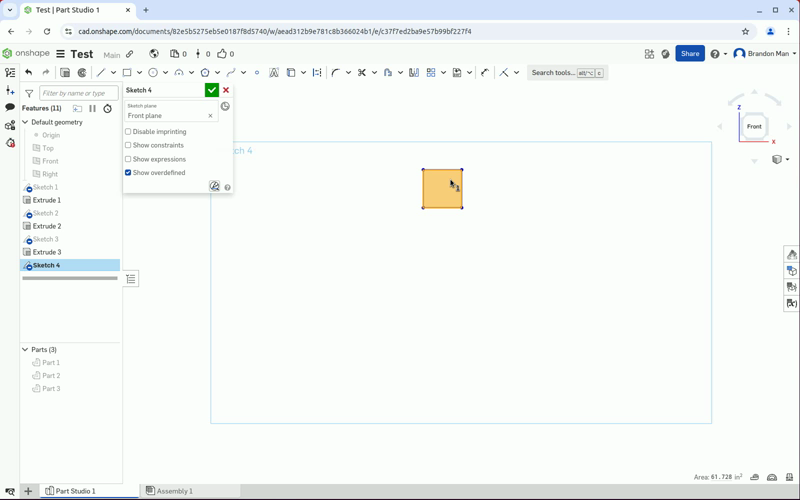
mouse_move(73, 352)
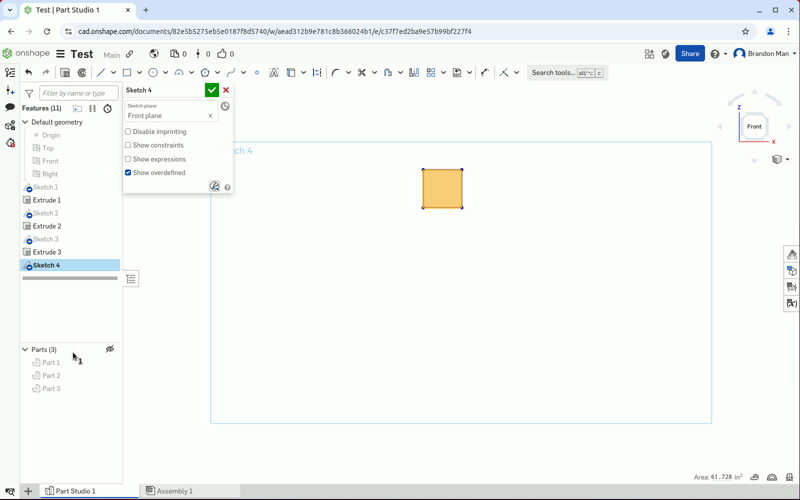
key(shift+y)
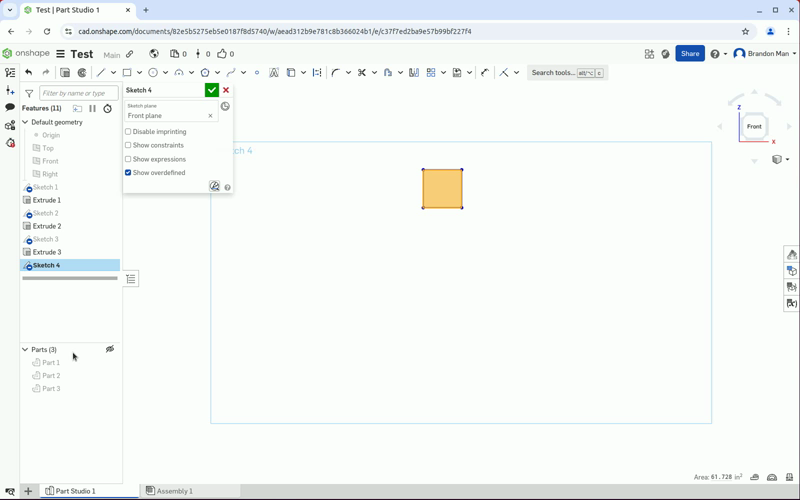
key(shift+e)
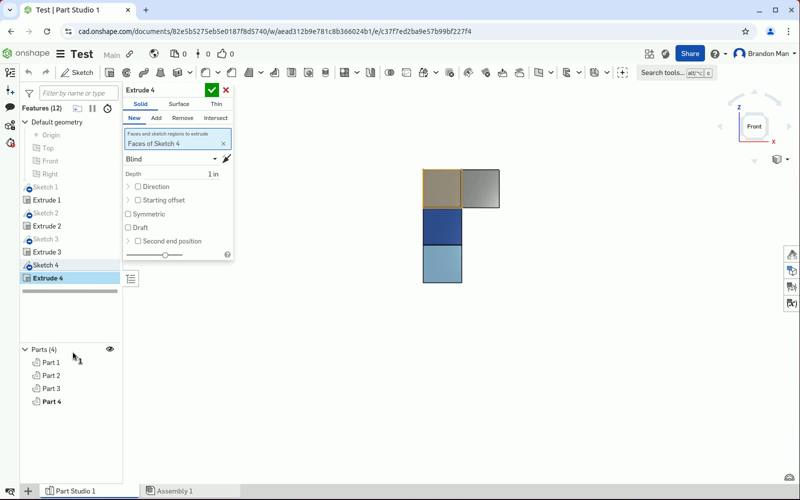
mouse_move(143, 106)
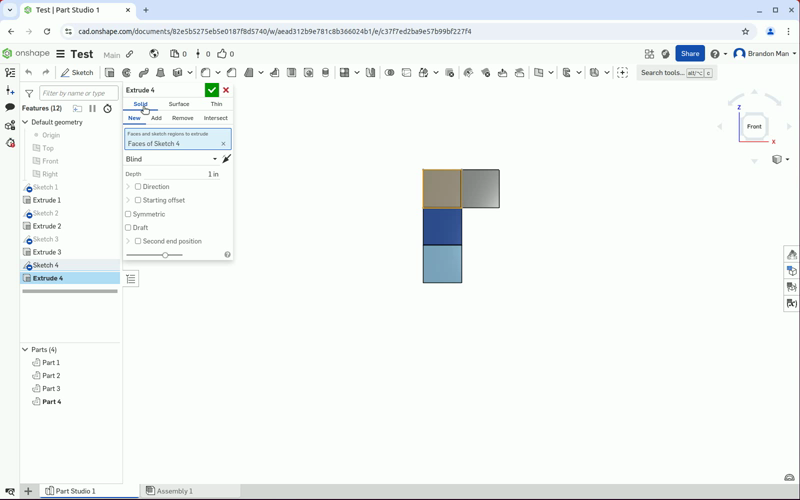
click(143, 106)
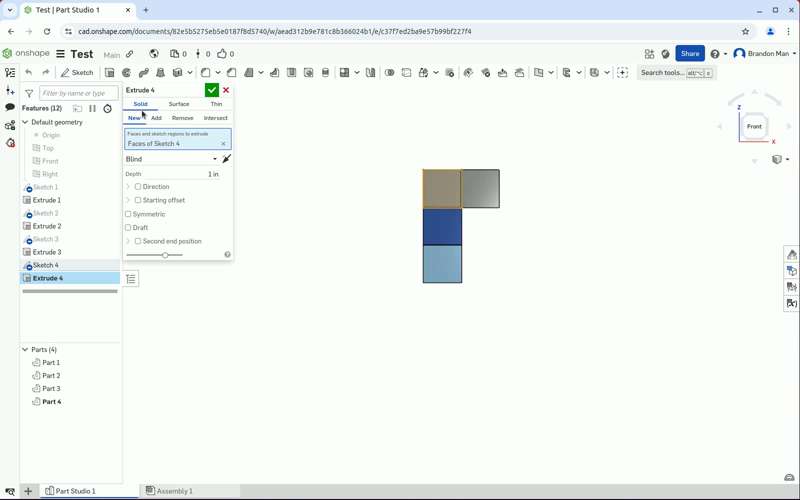
mouse_move(137, 120)
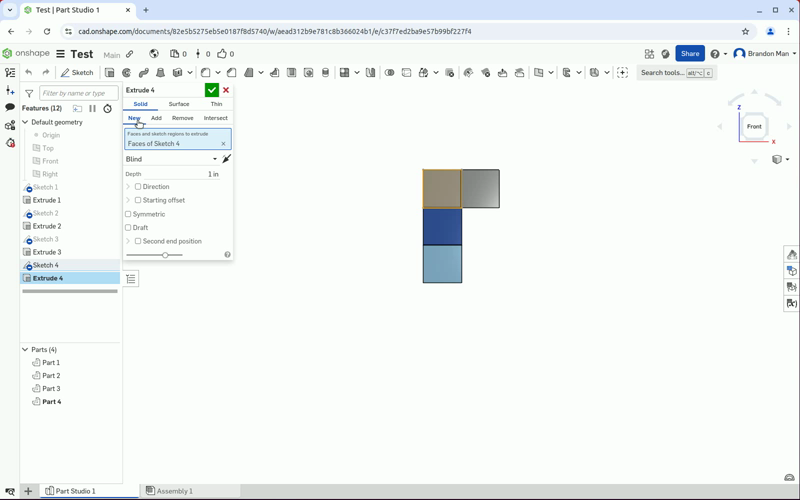
click(137, 120)
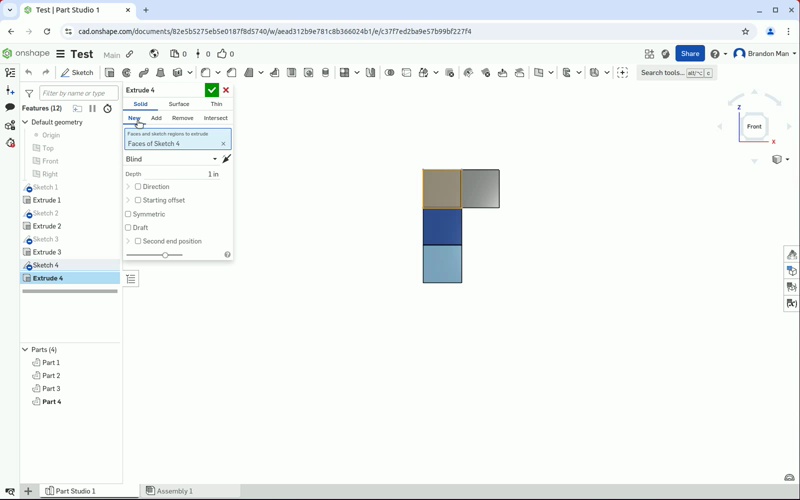
key(tab, 4)
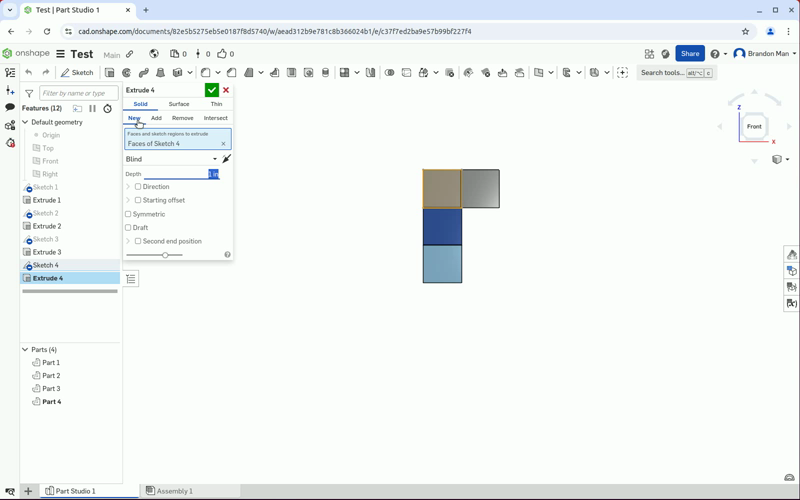
text(7.703)
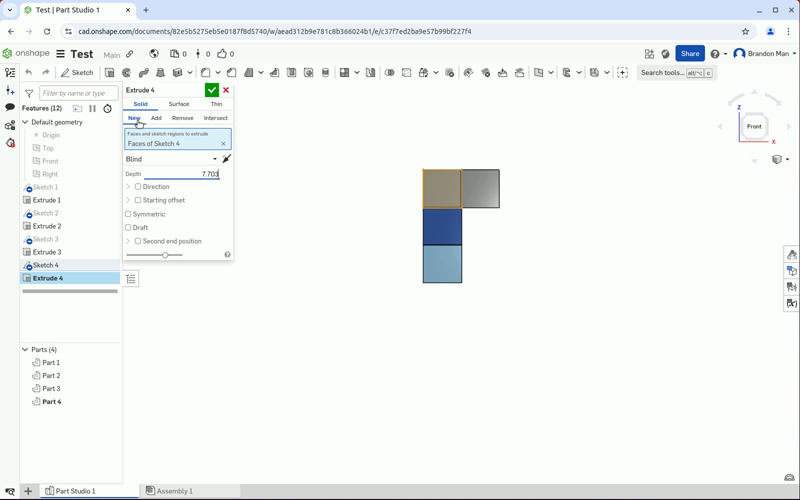
key(enter)
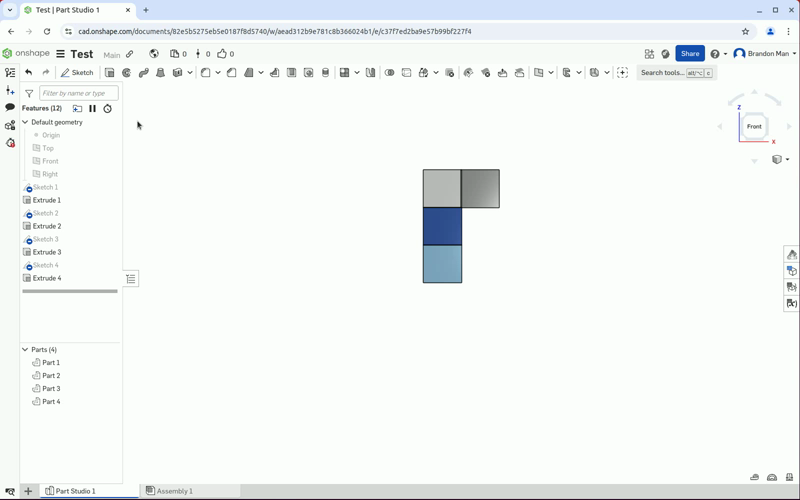
key(shift+h)
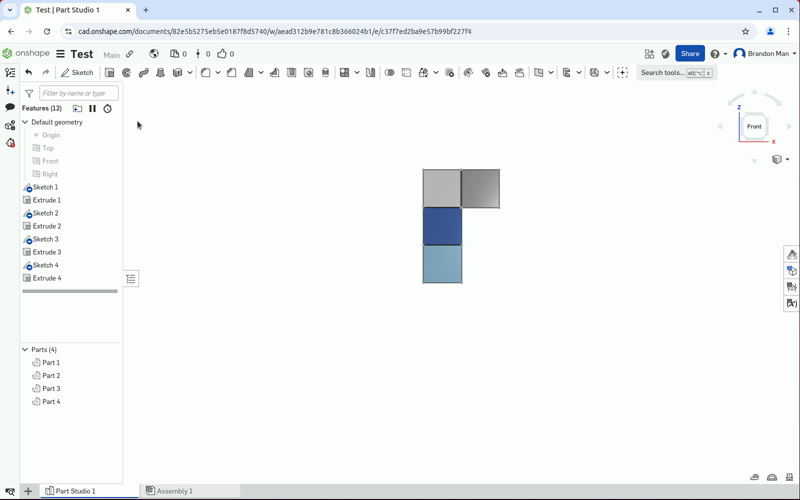
key(shift+h)
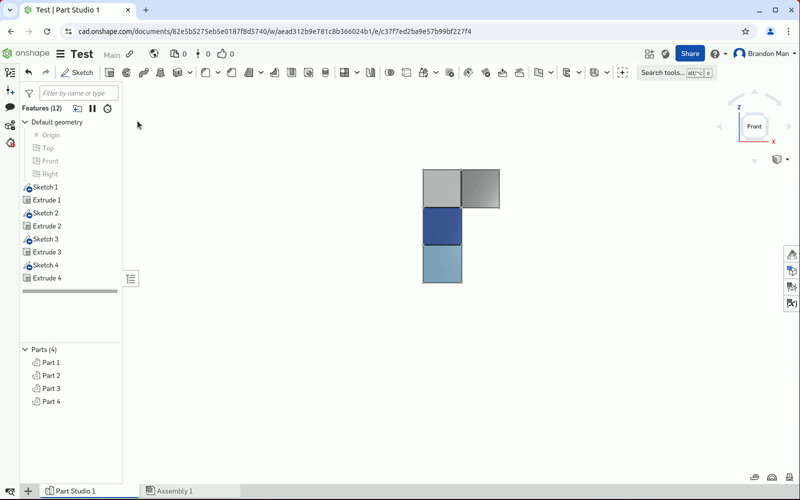
key(shift+7)
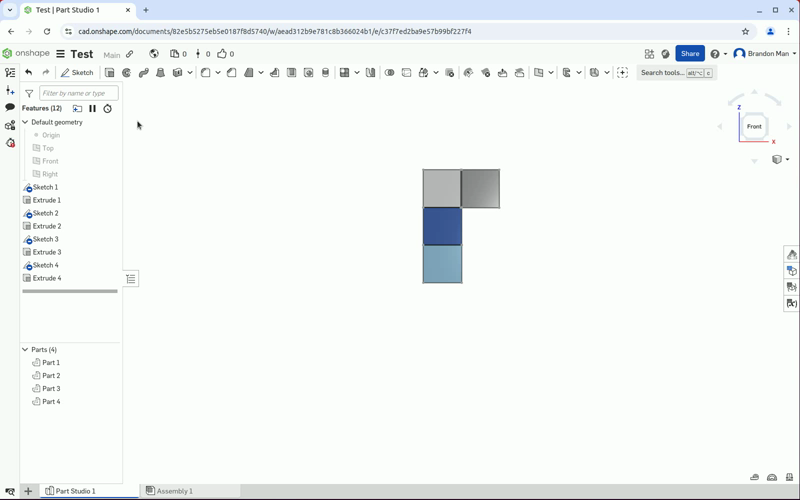
key(left, 2)
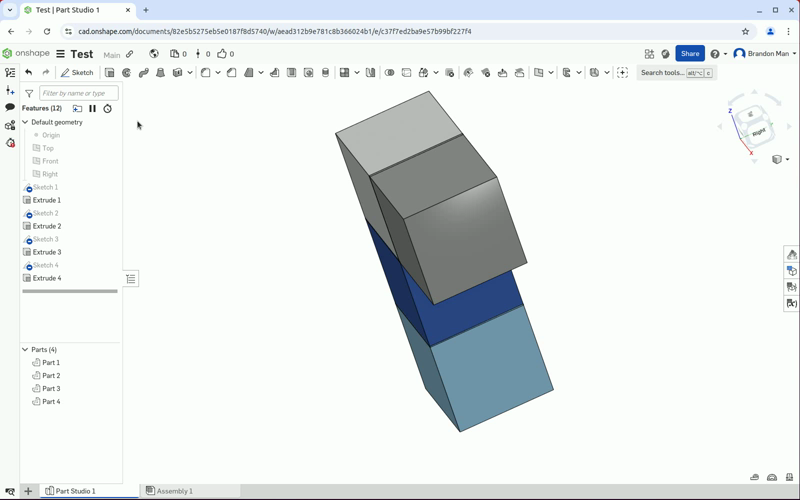
key(down, 2)
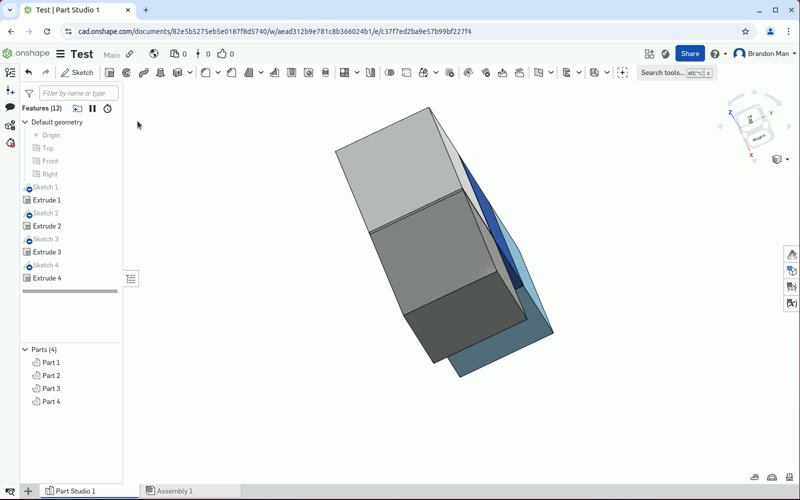
key(up, 2)
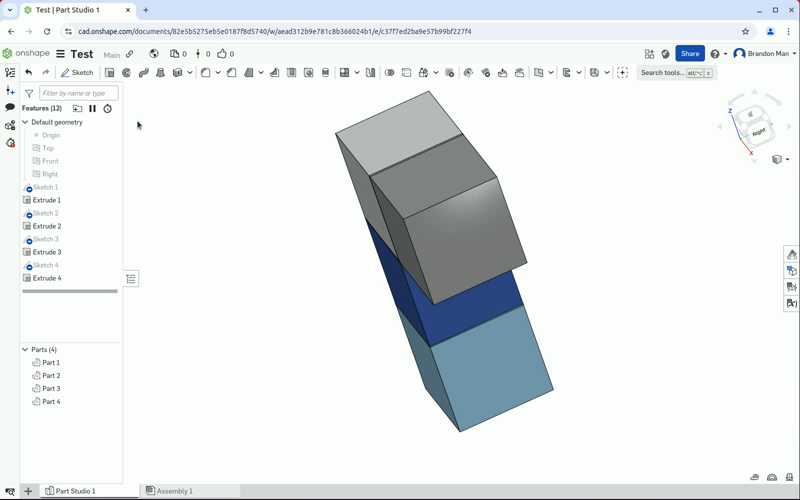
key(right, 2)
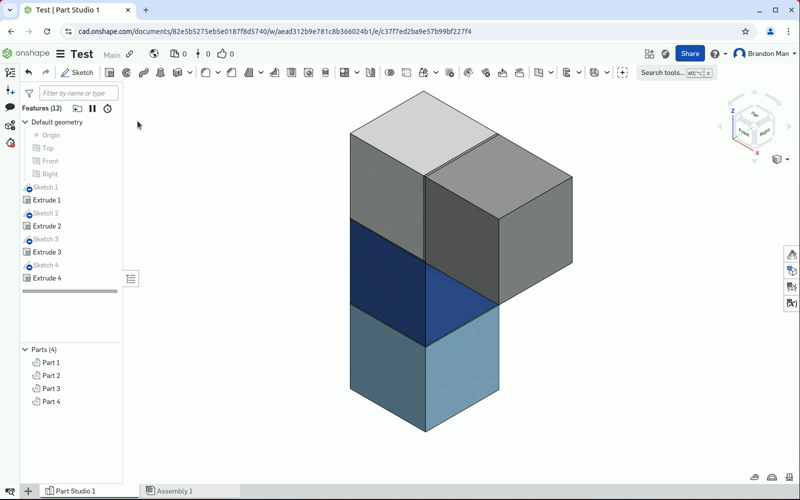
mouse_move(73, 189)
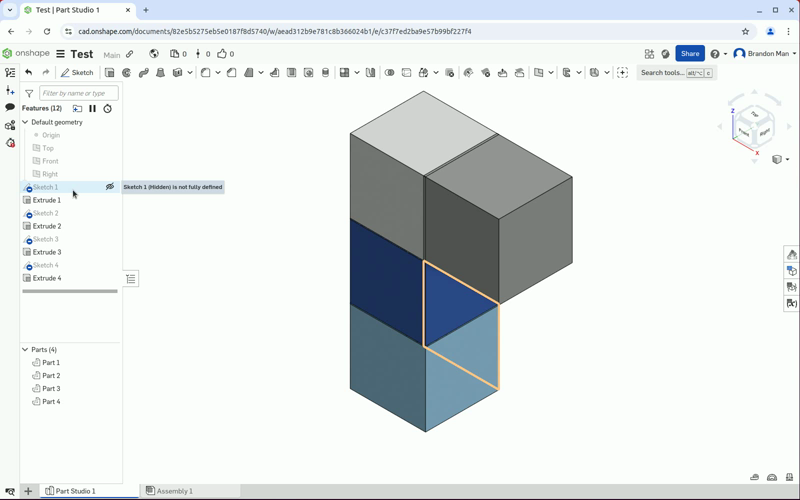
click(73, 189)